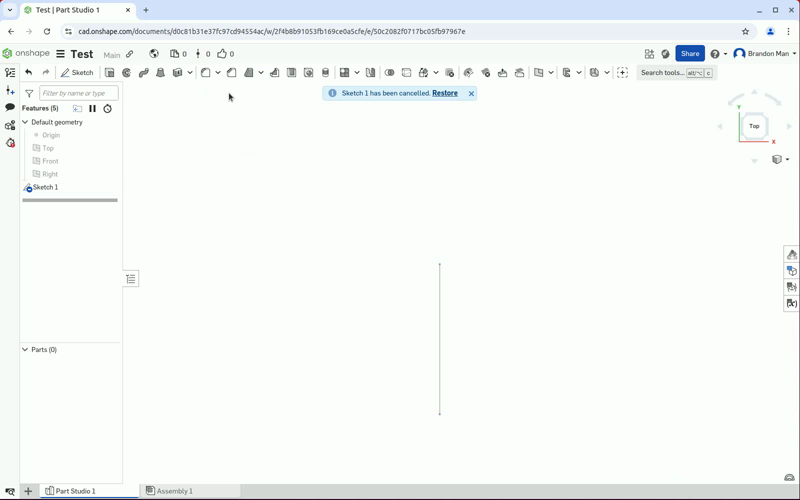
key(shift+h)
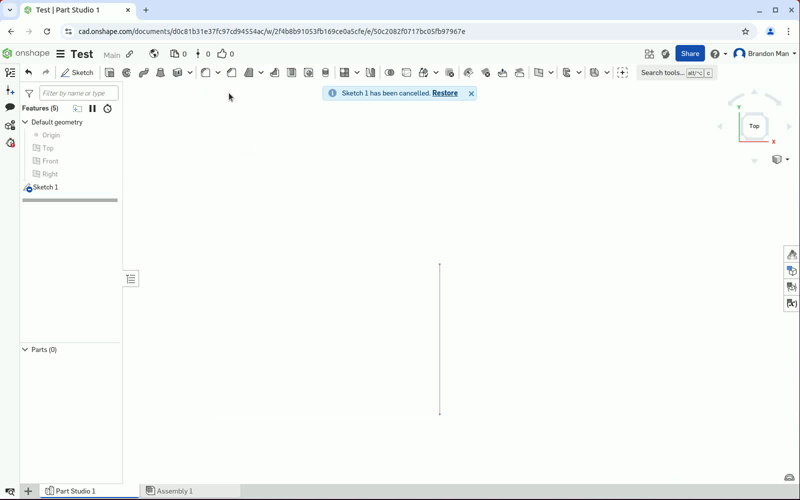
key(shift+s)
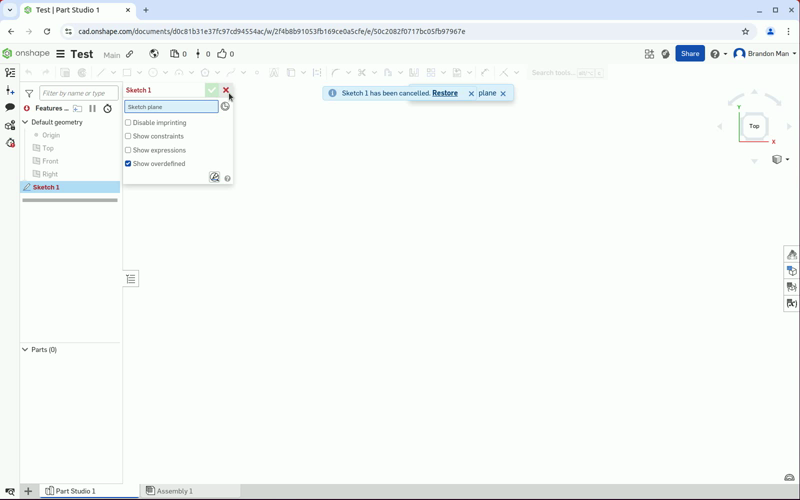
mouse_move(73, 150)
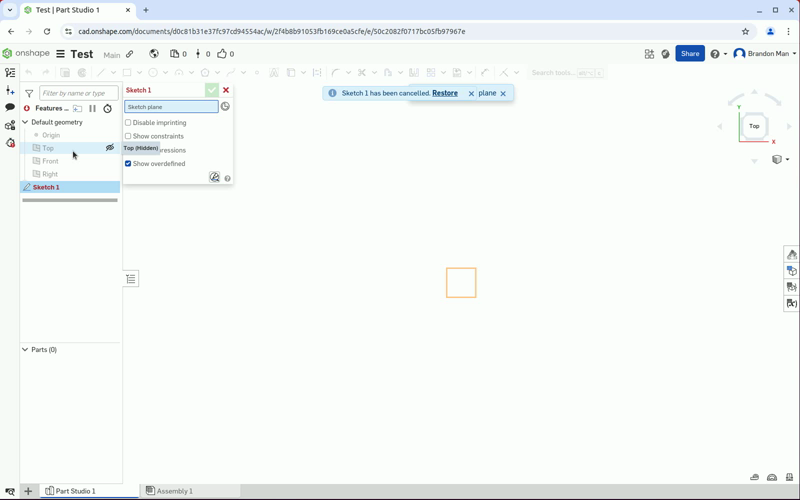
click(73, 150)
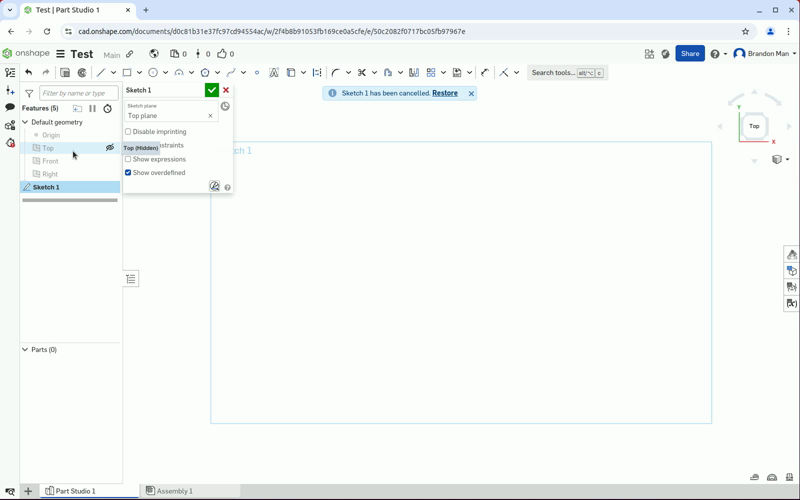
mouse_move(73, 352)
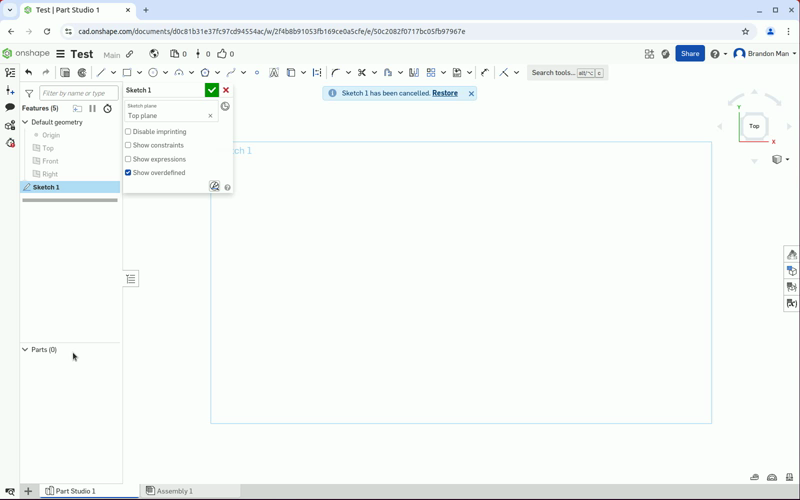
key(y)
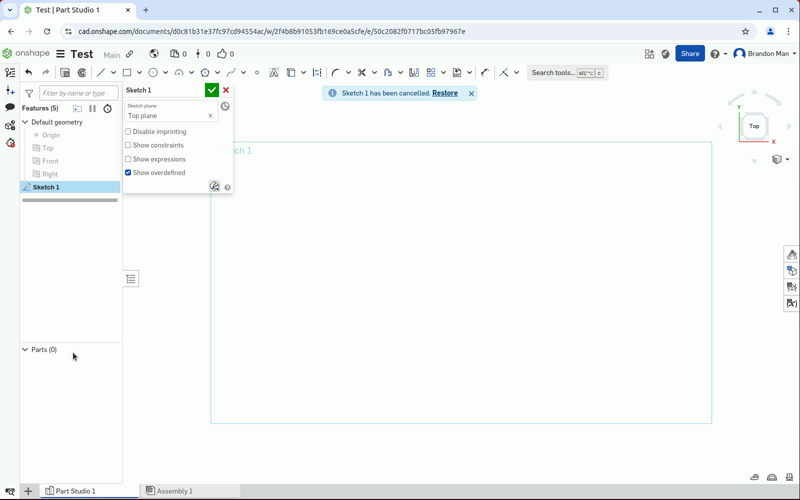
key(l)
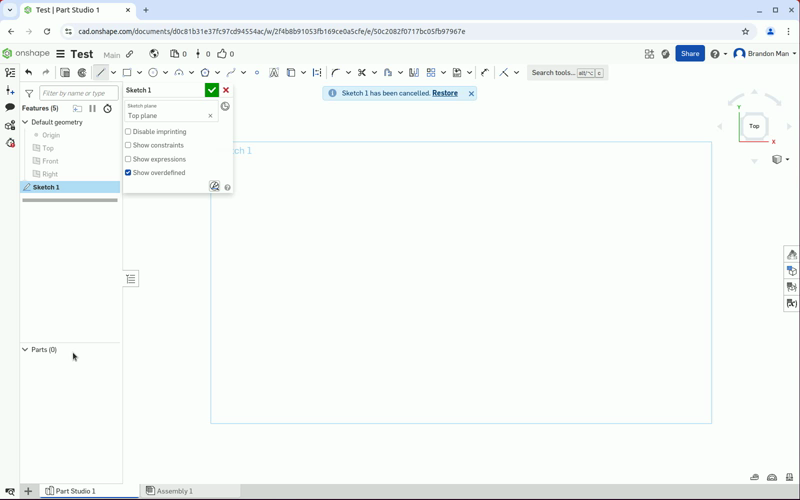
key_down(shift)
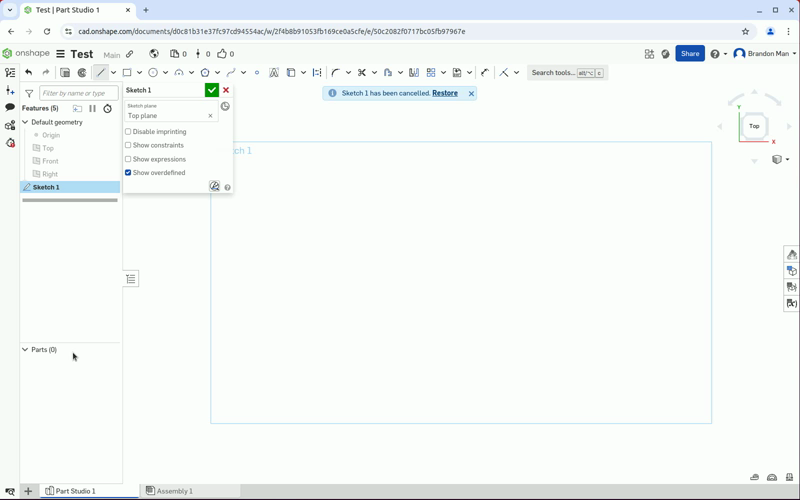
mouse_move(460, 282)
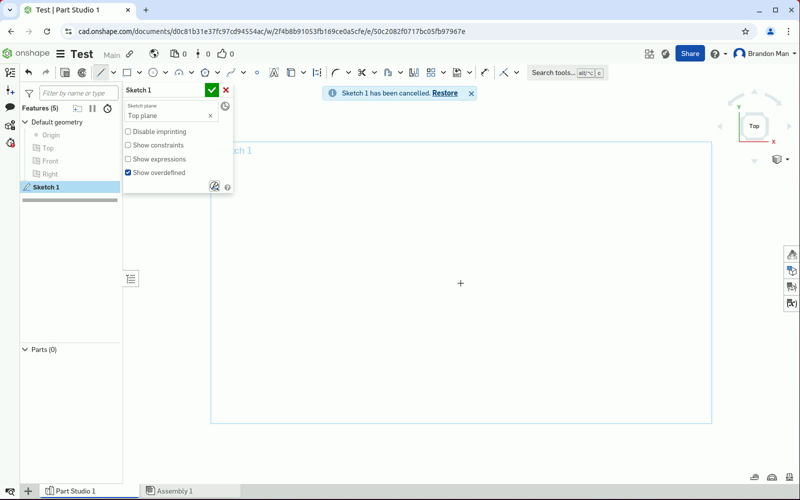
click(460, 282)
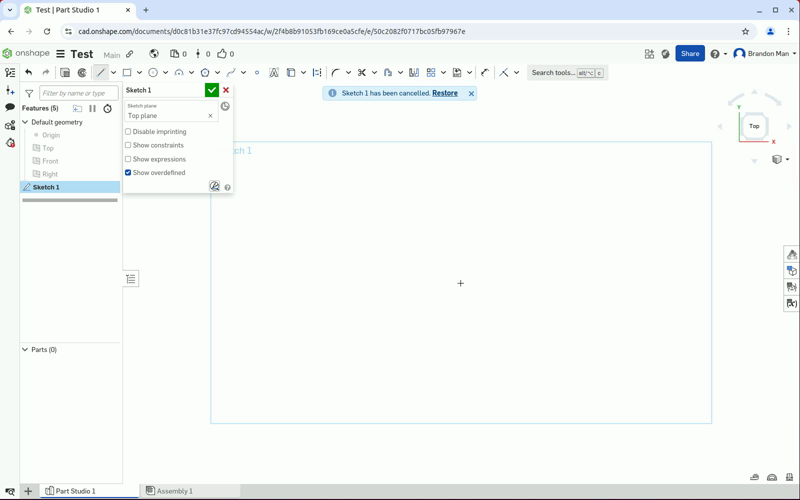
key_up(shift)
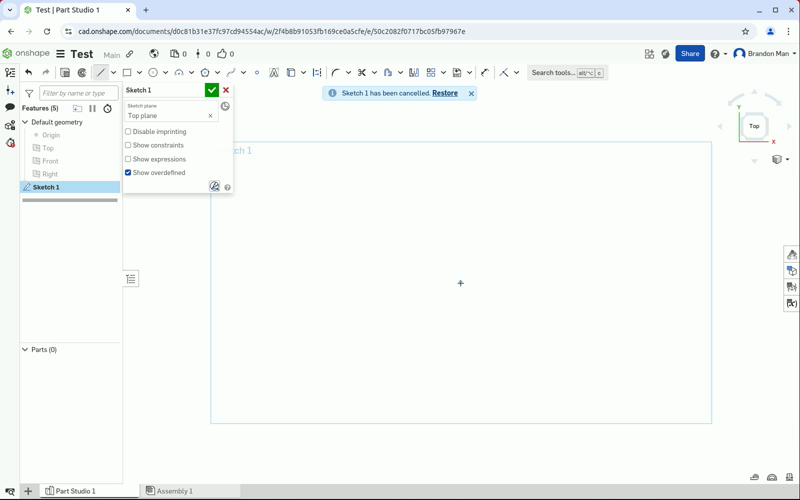
key_down(shift)
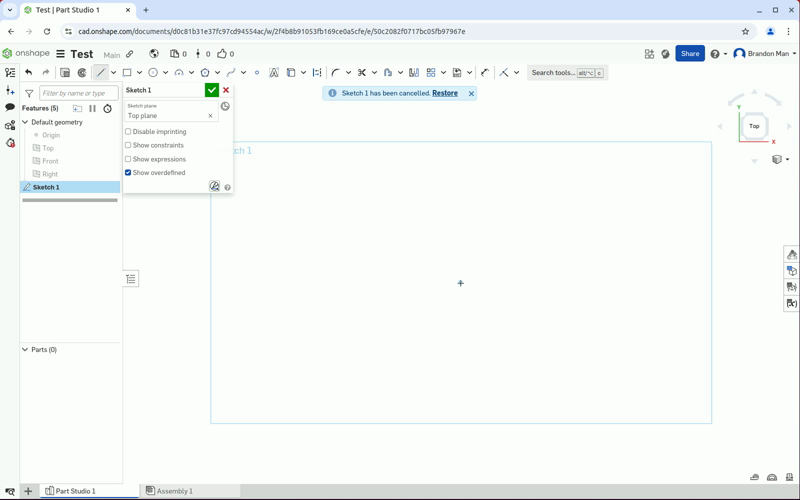
mouse_move(490, 282)
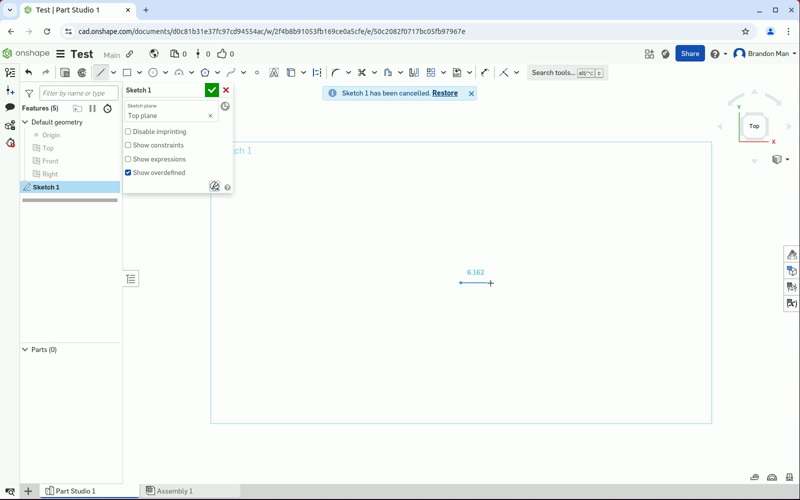
mouse_move(464, 282)
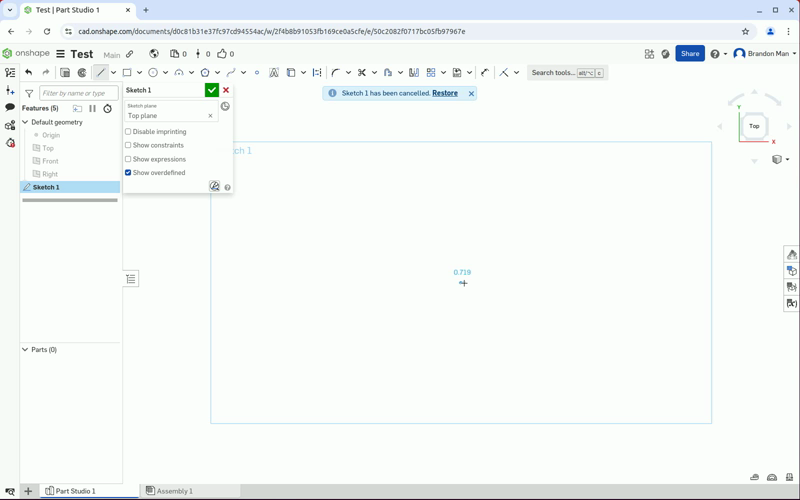
scroll(6)
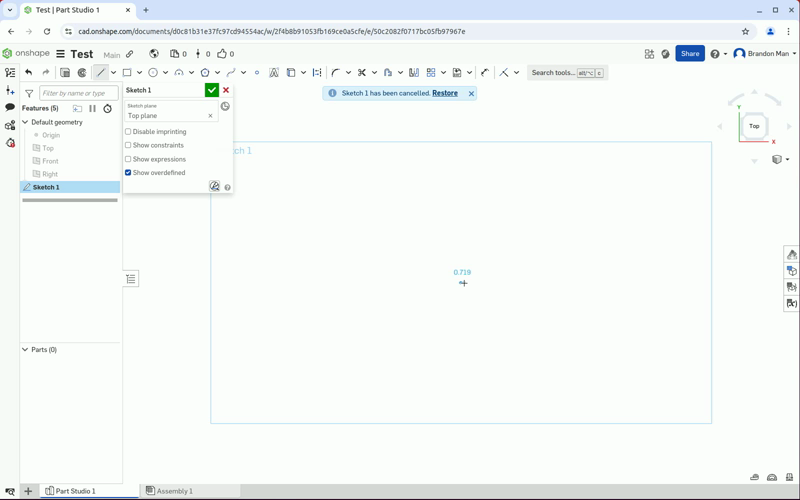
scroll(6)
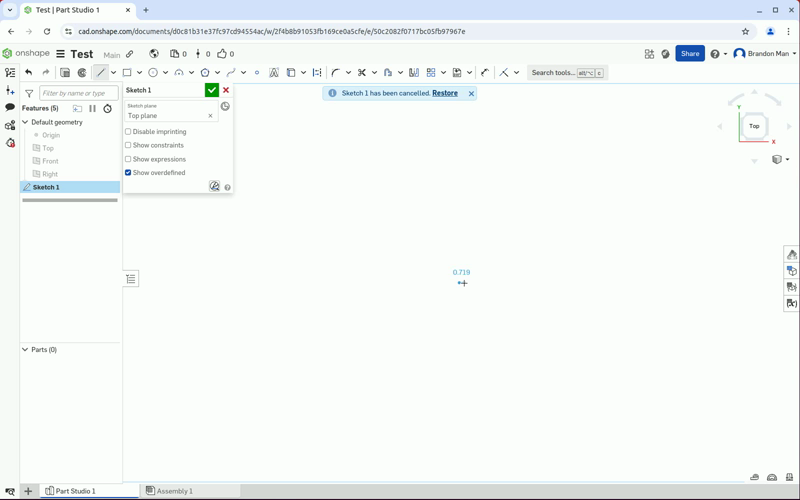
scroll(6)
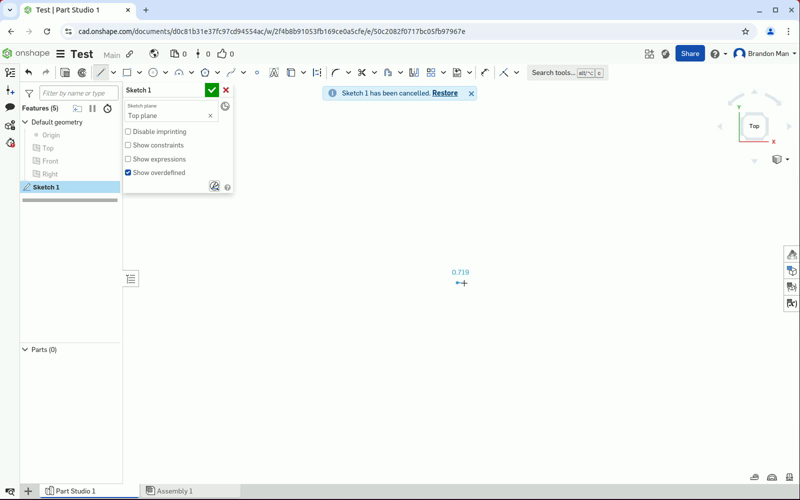
scroll(6)
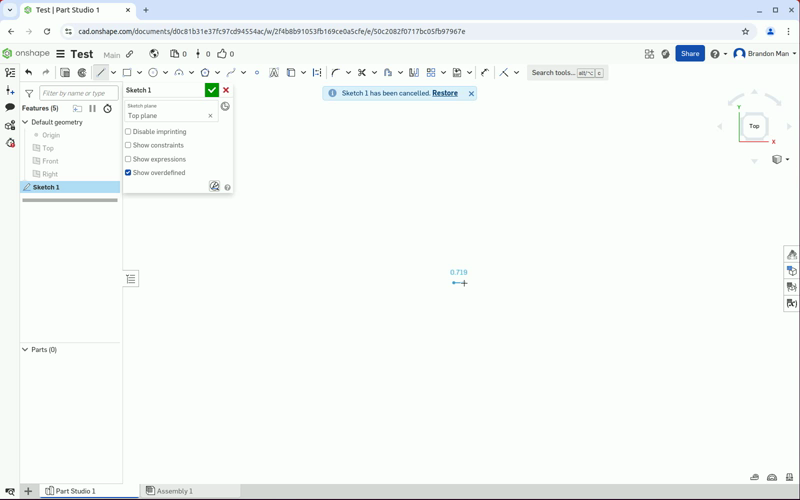
scroll(6)
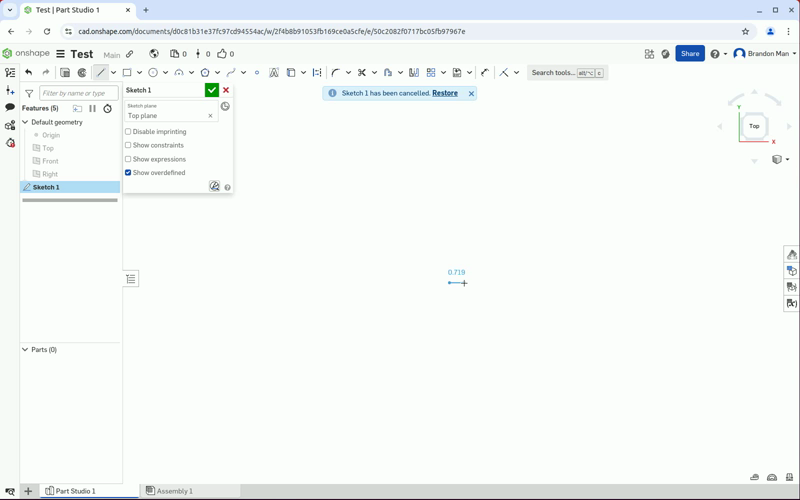
scroll(6)
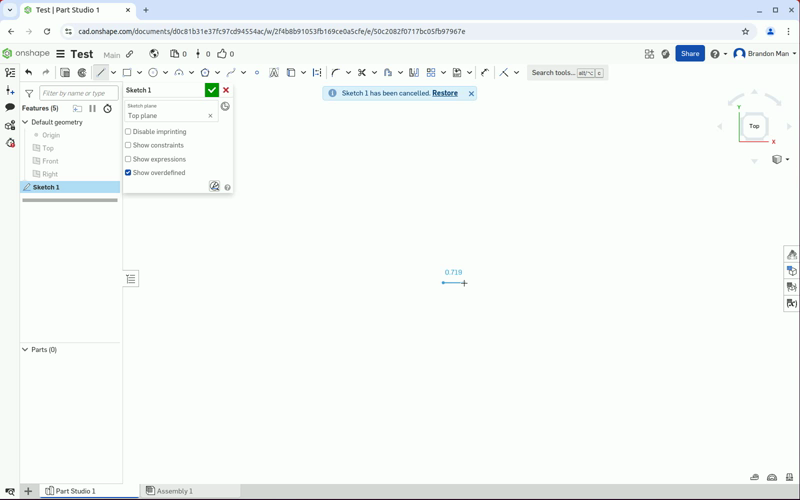
scroll(6)
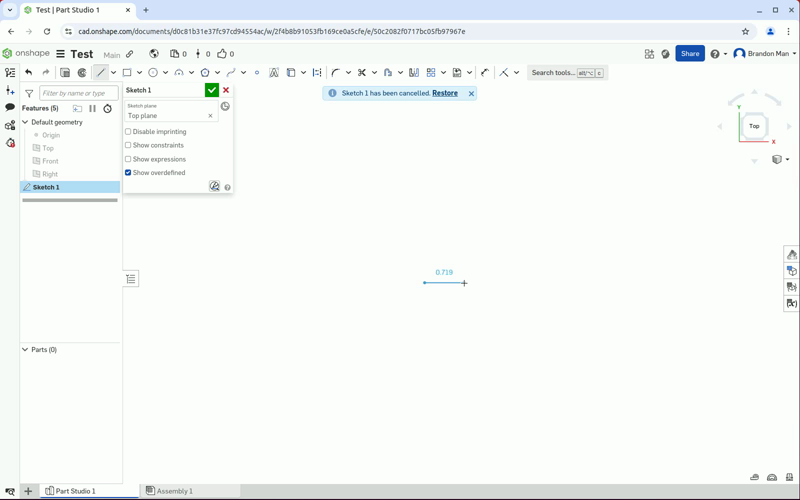
click(464, 282)
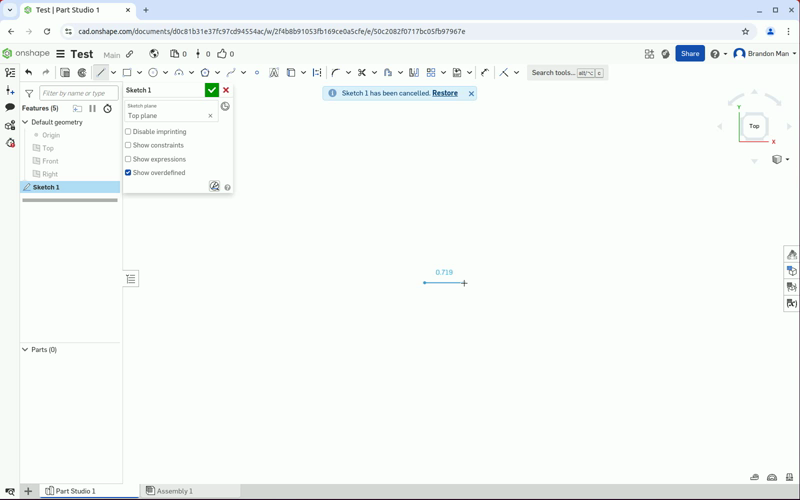
scroll(-6)
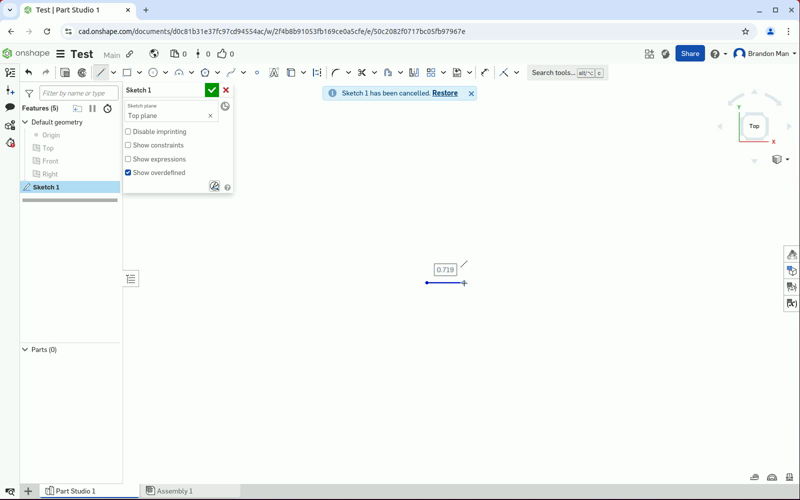
scroll(-6)
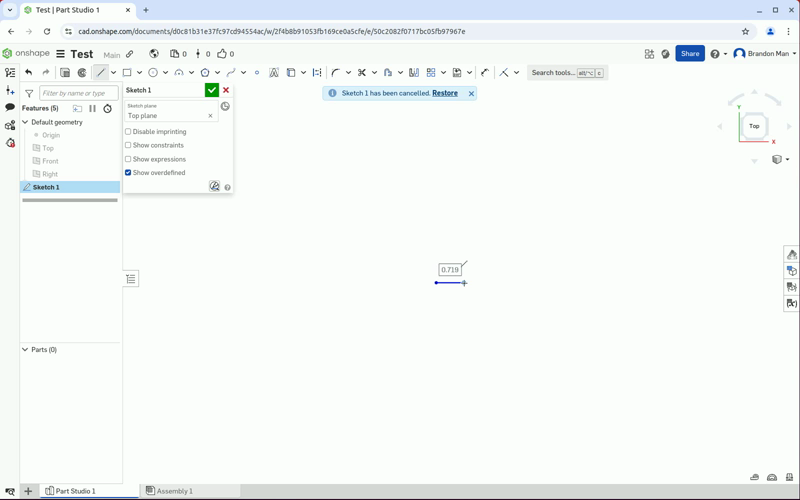
scroll(-6)
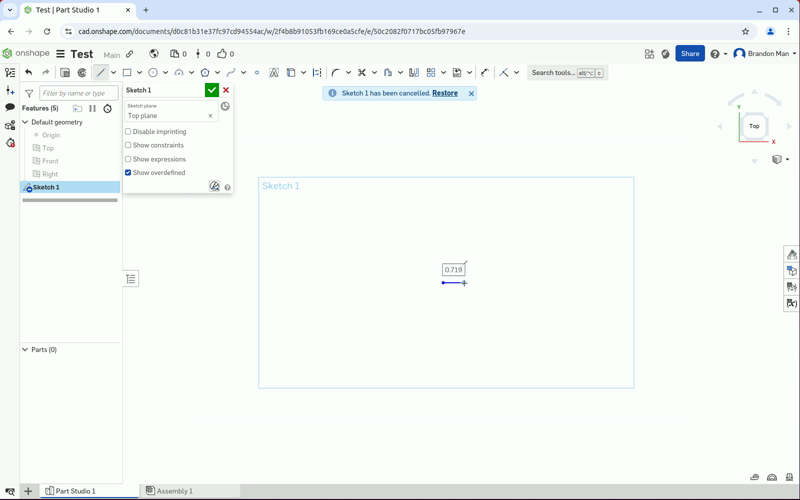
scroll(-6)
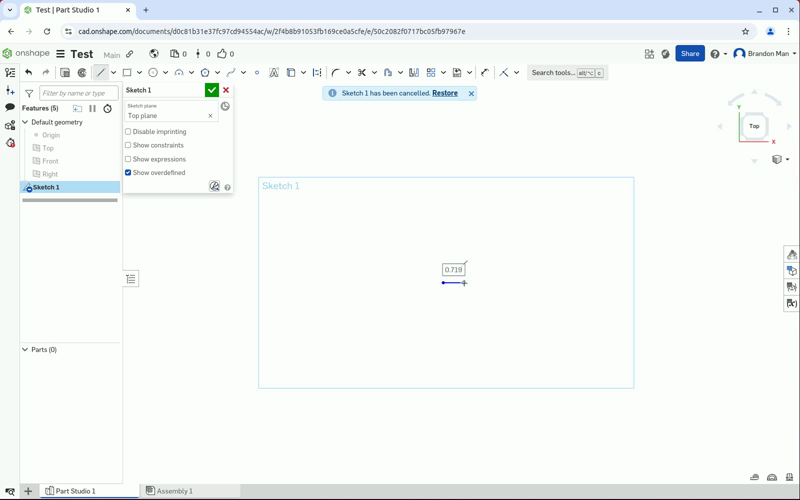
scroll(-6)
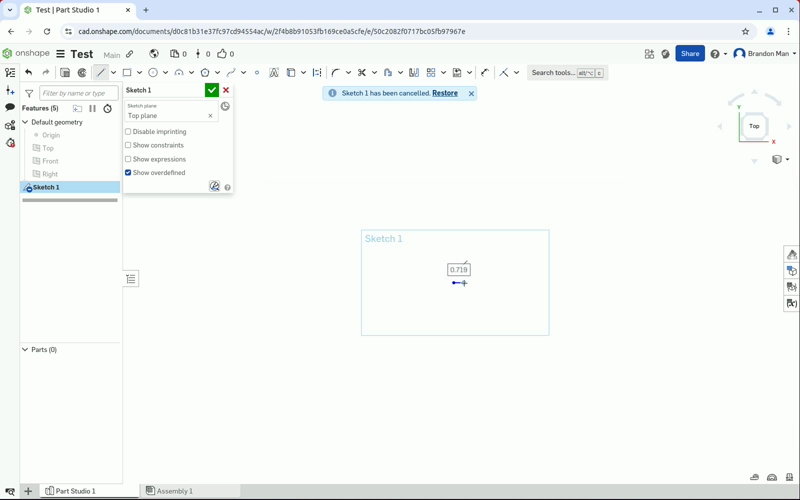
scroll(-6)
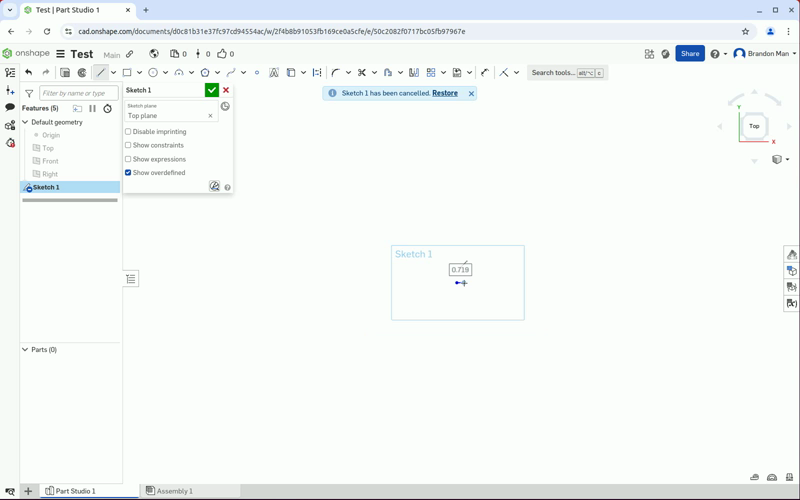
scroll(-6)
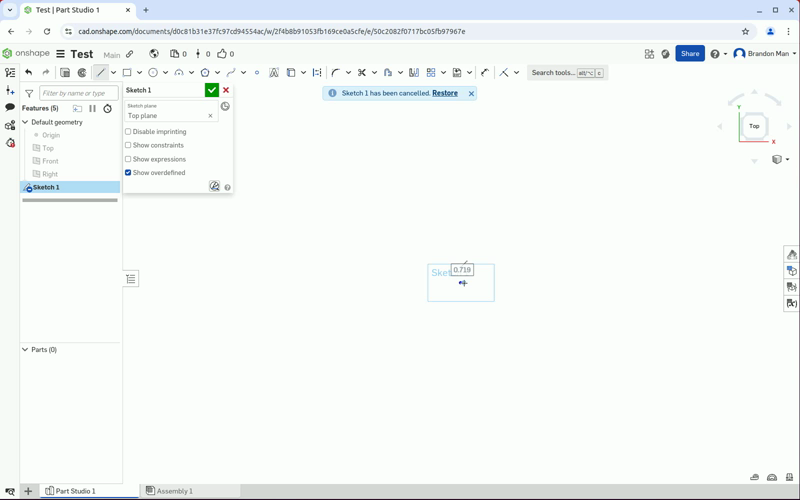
key_up(shift)
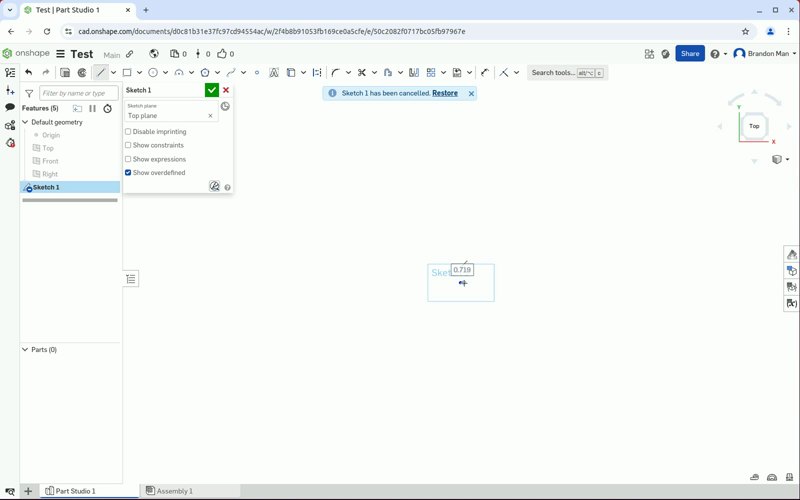
key_down(shift)
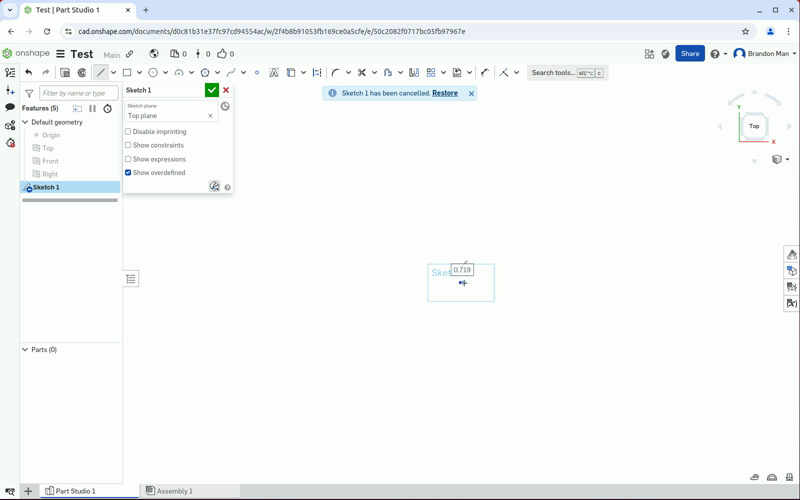
mouse_move(494, 282)
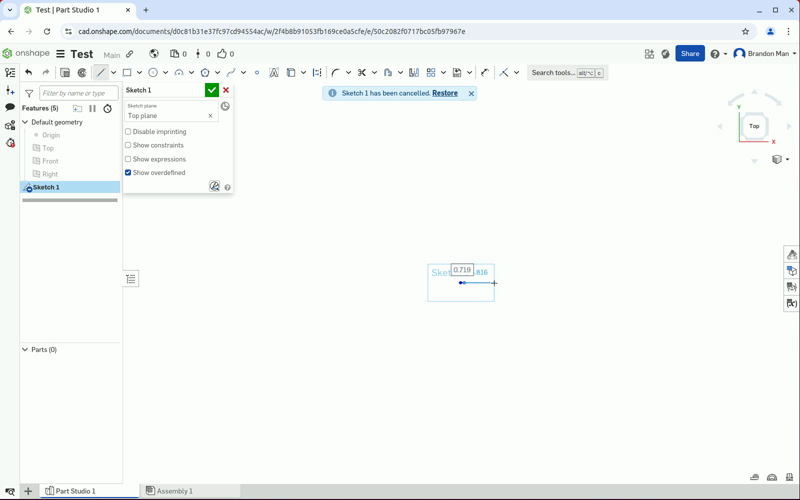
mouse_move(517, 282)
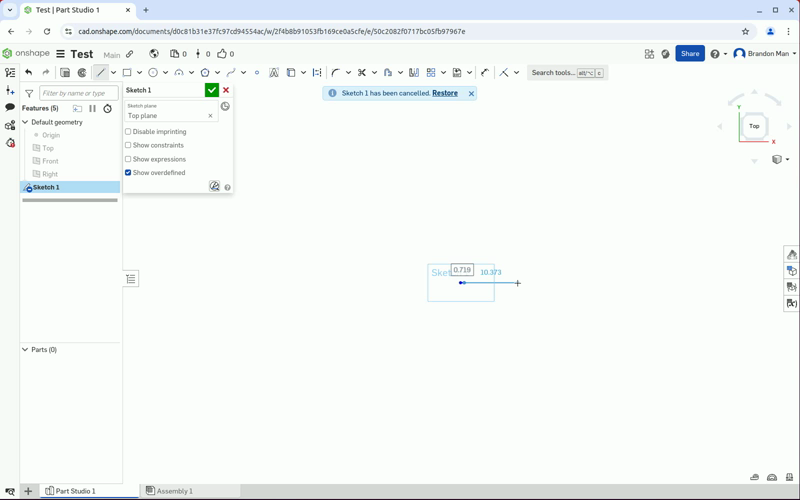
click(517, 282)
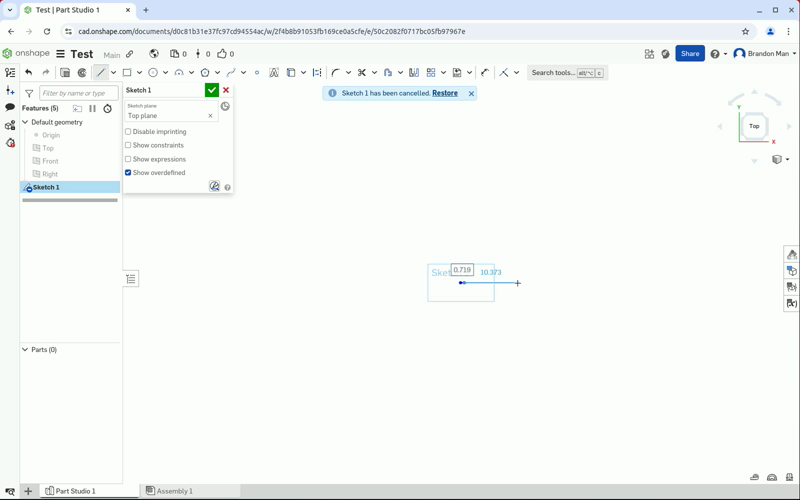
key_up(shift)
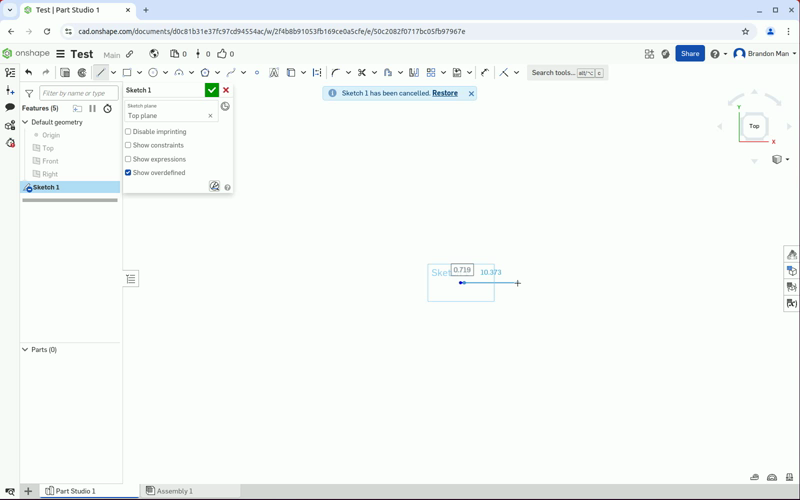
key_down(shift)
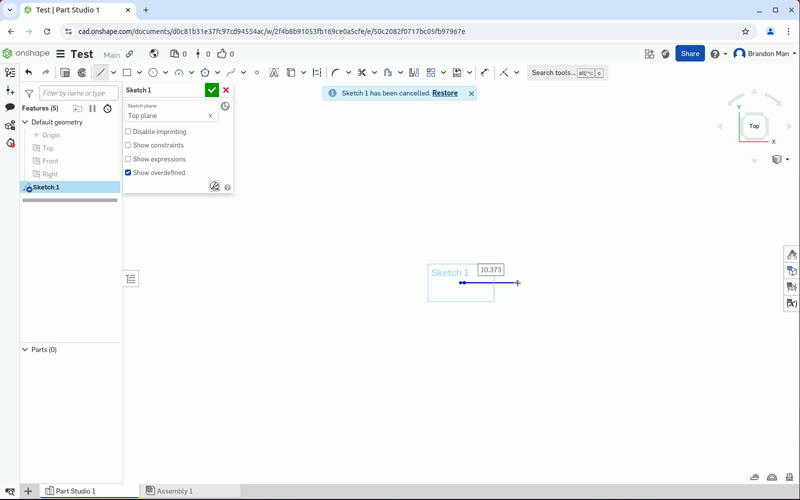
mouse_move(547, 282)
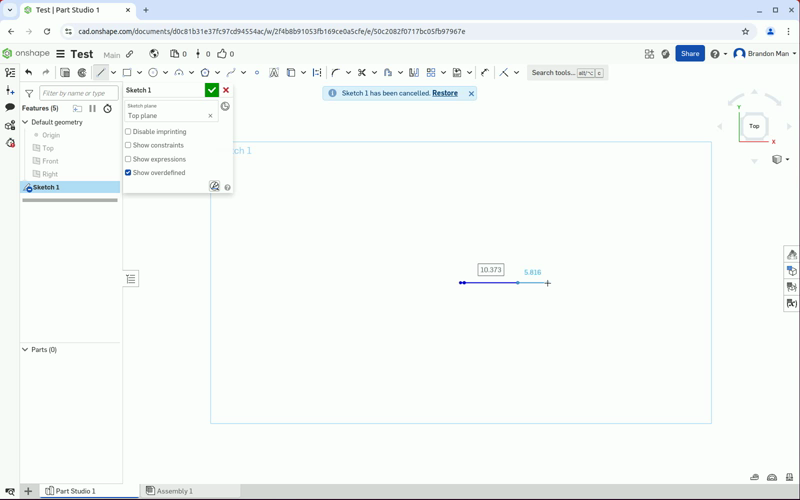
mouse_move(517, 279)
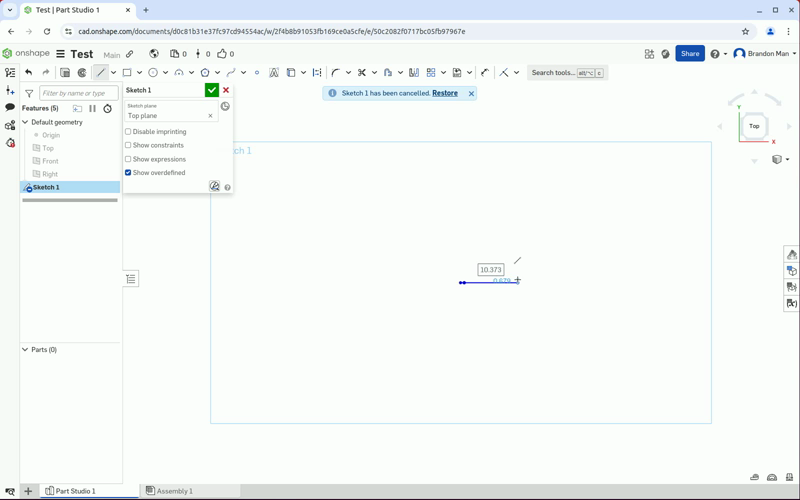
scroll(6)
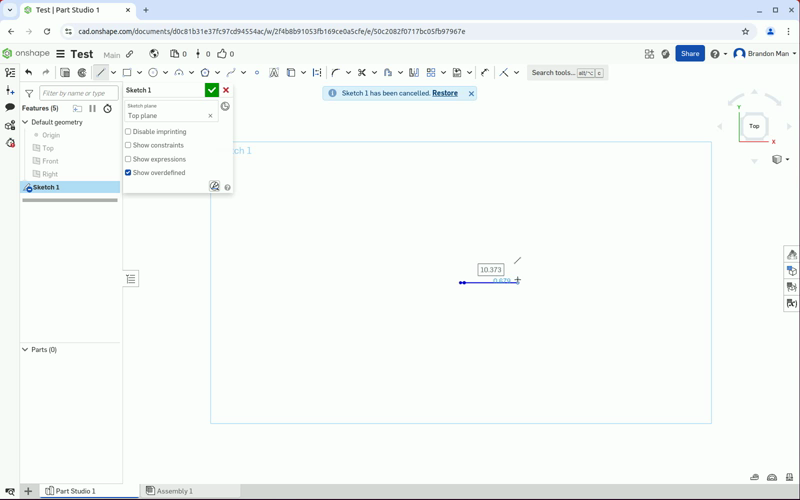
scroll(6)
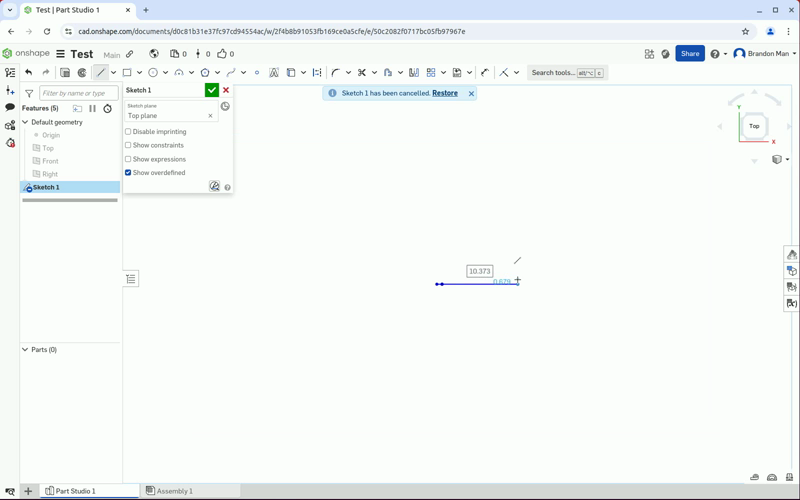
scroll(6)
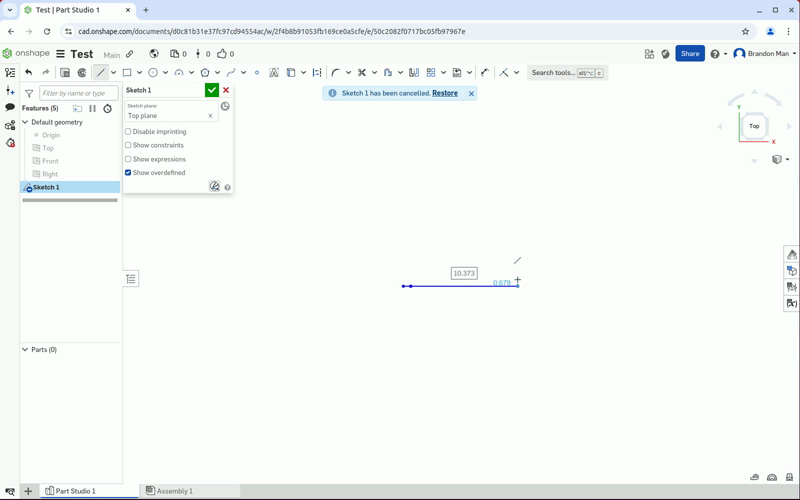
scroll(6)
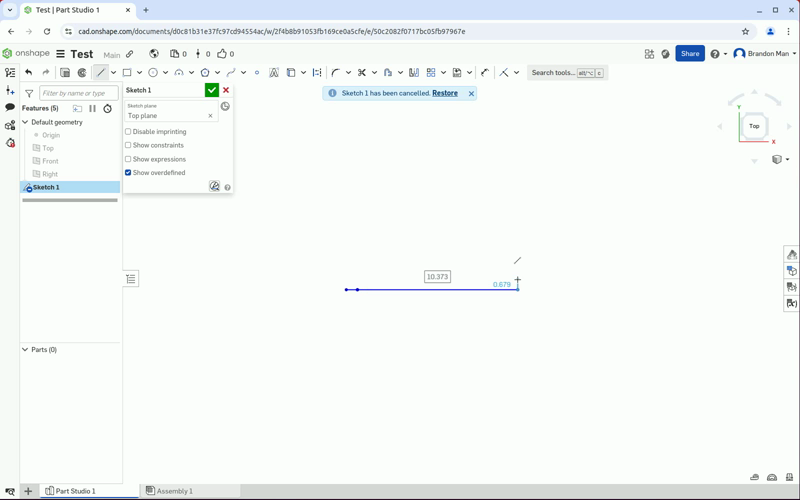
scroll(6)
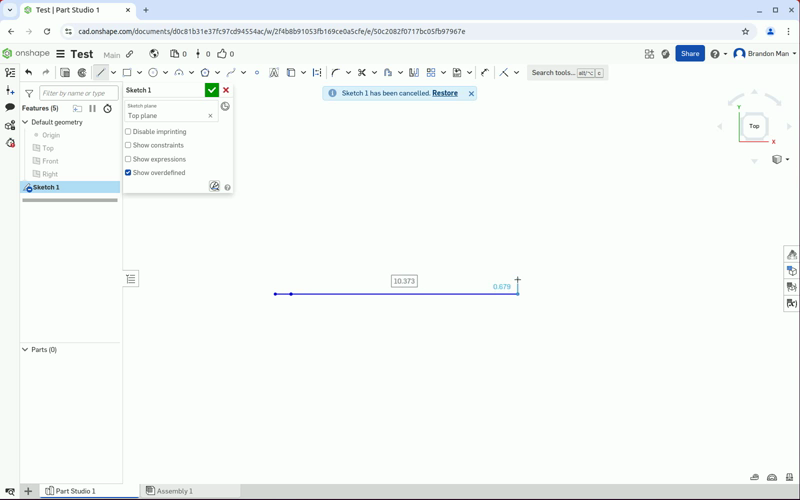
scroll(6)
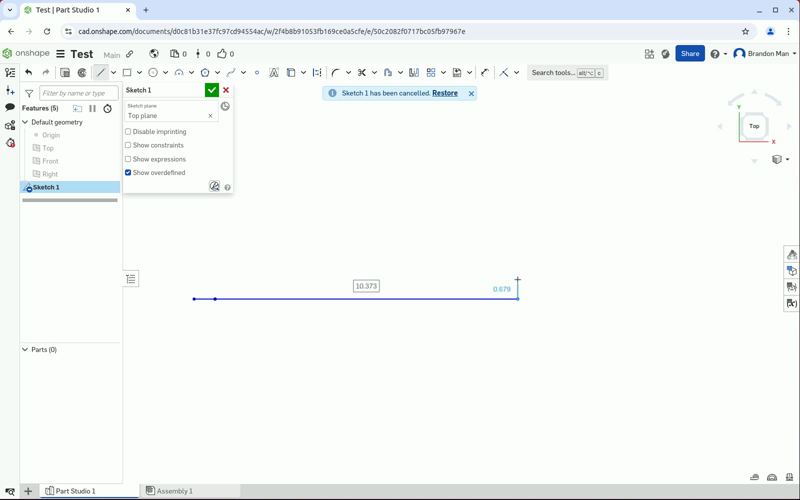
scroll(6)
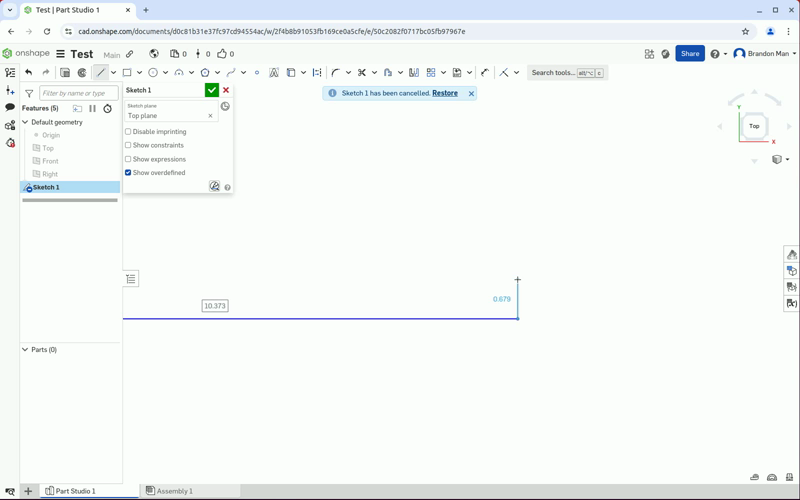
click(517, 279)
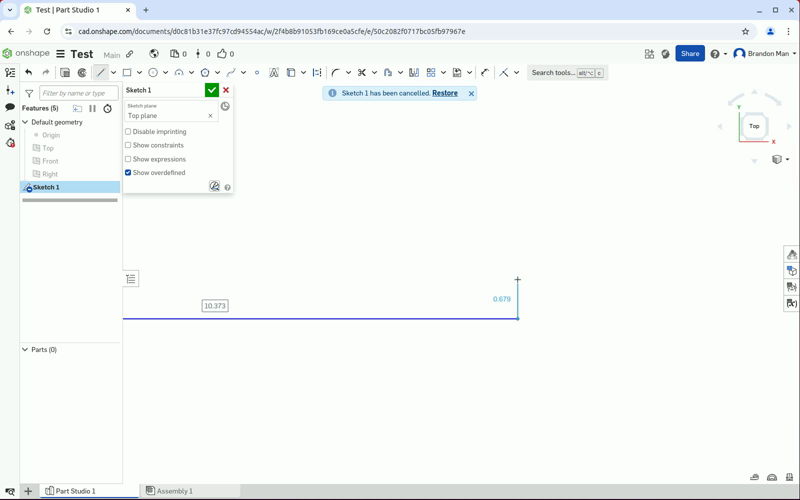
scroll(-6)
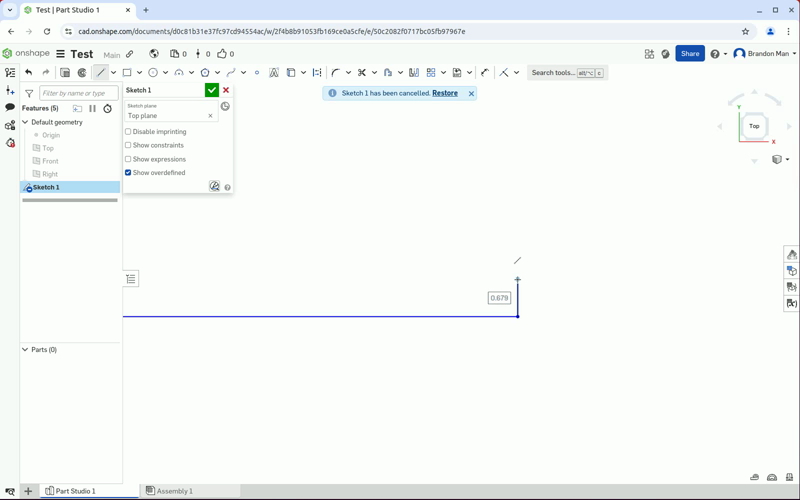
scroll(-6)
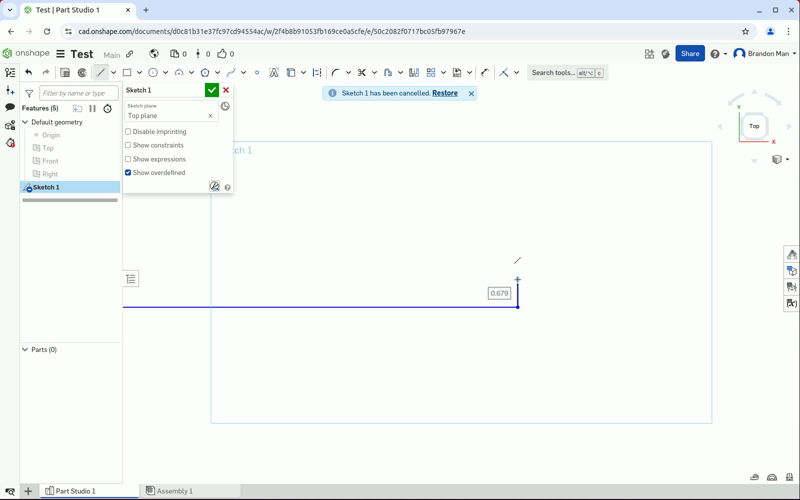
scroll(-6)
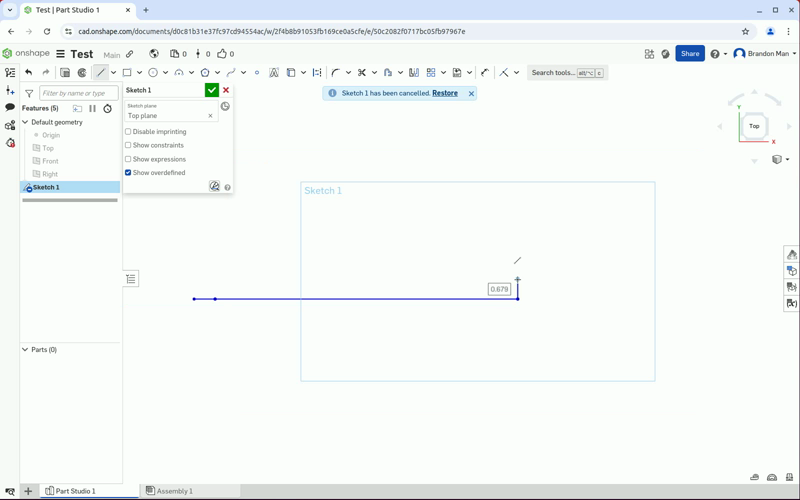
scroll(-6)
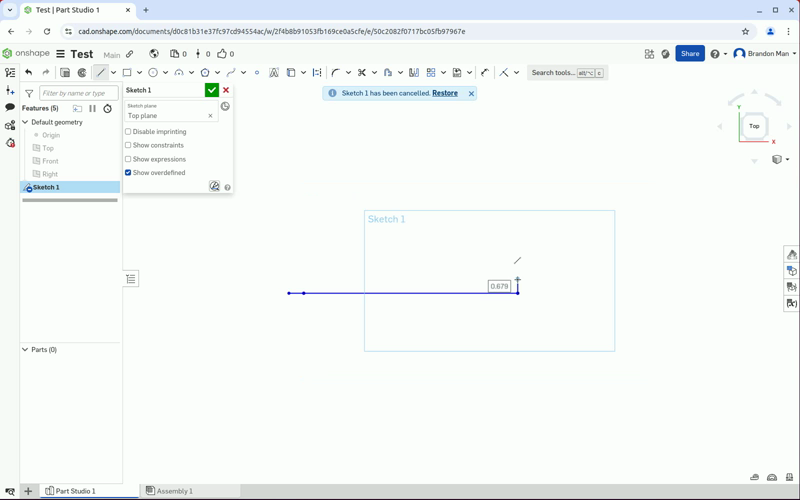
scroll(-6)
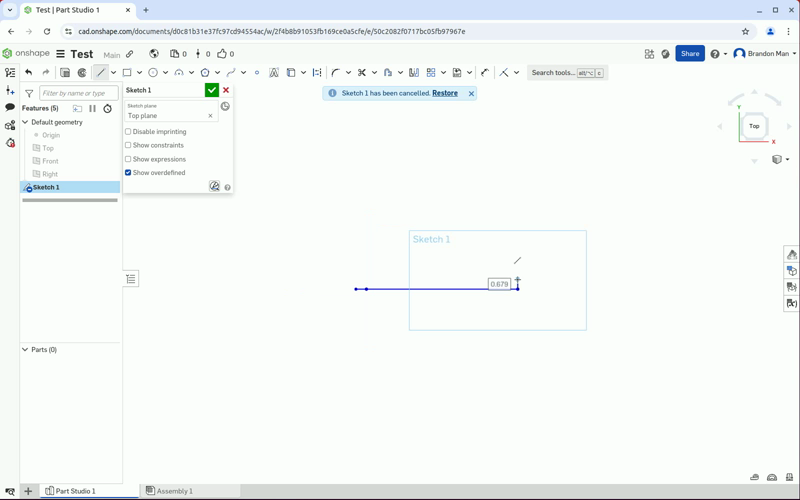
scroll(-6)
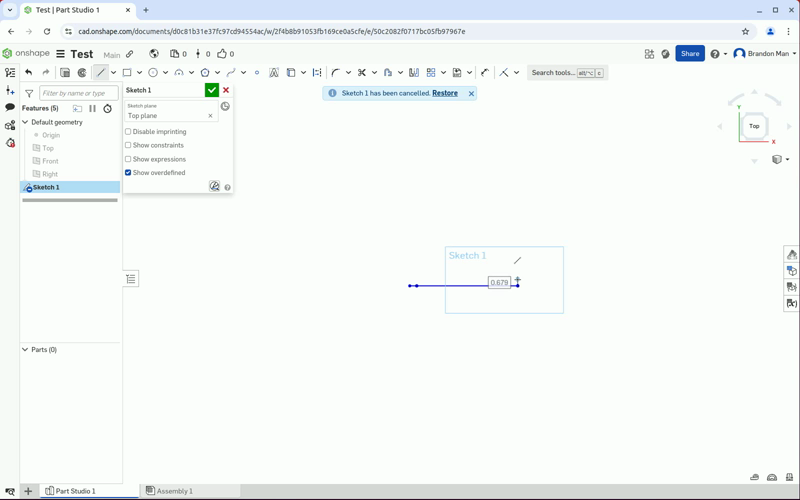
scroll(-6)
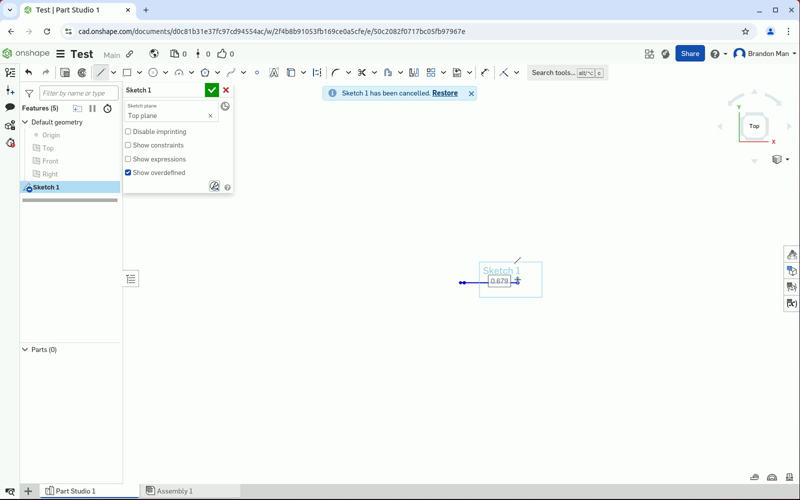
key_up(shift)
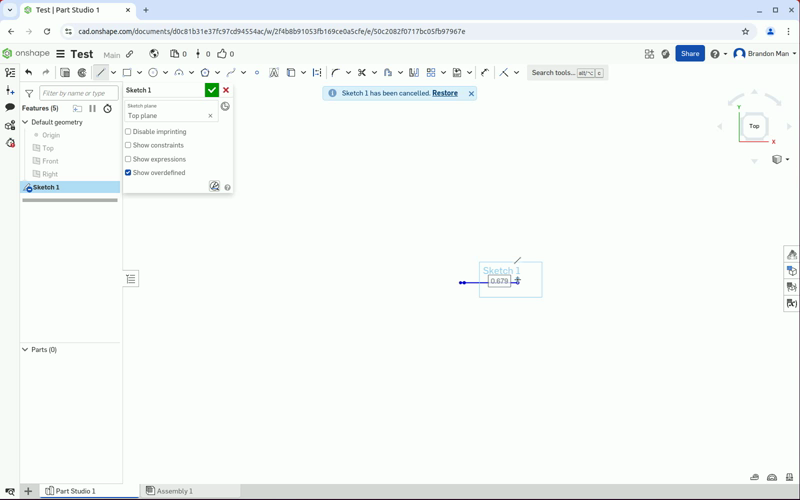
key_down(shift)
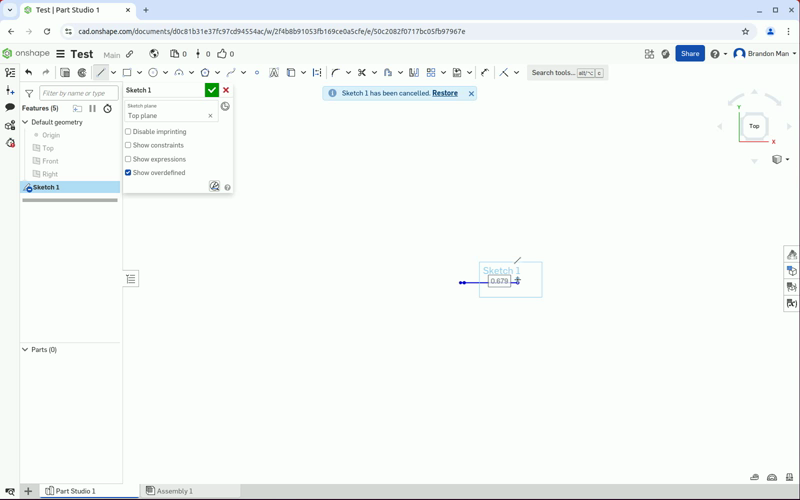
mouse_move(547, 279)
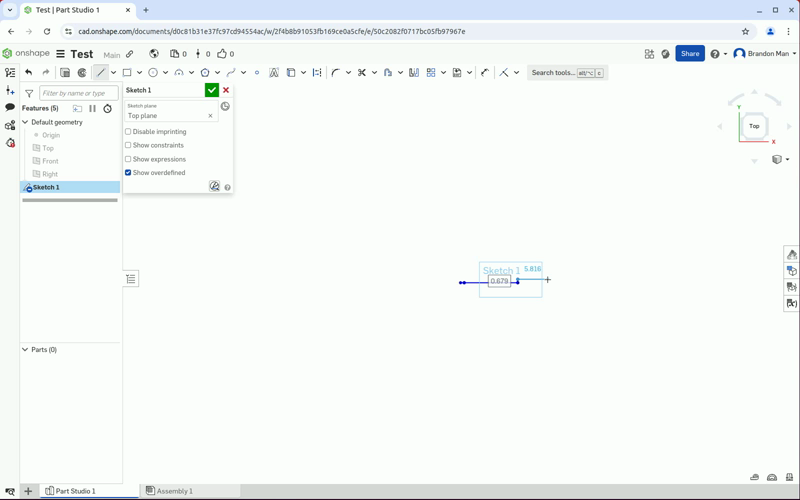
mouse_move(464, 279)
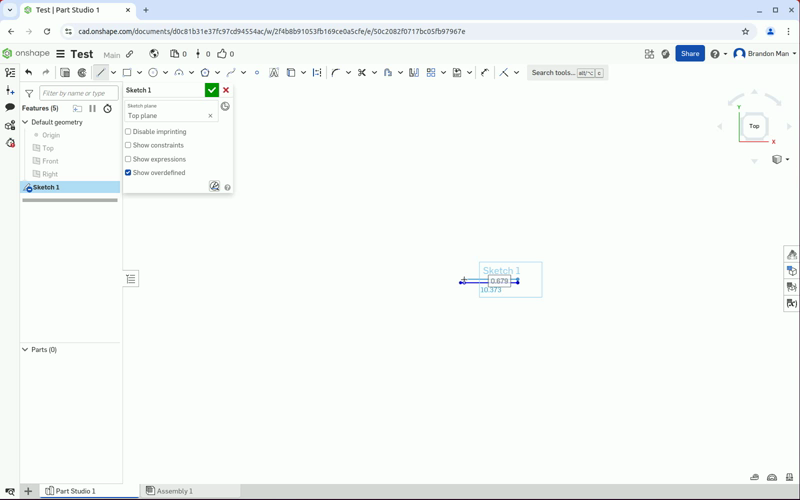
scroll(6)
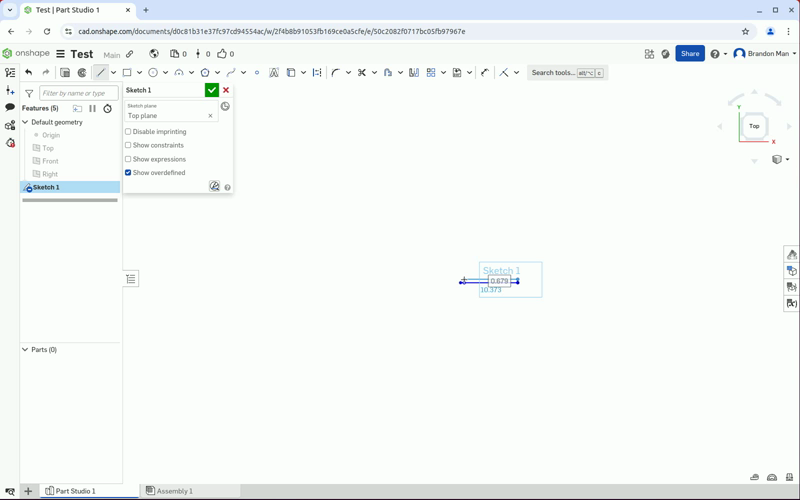
scroll(6)
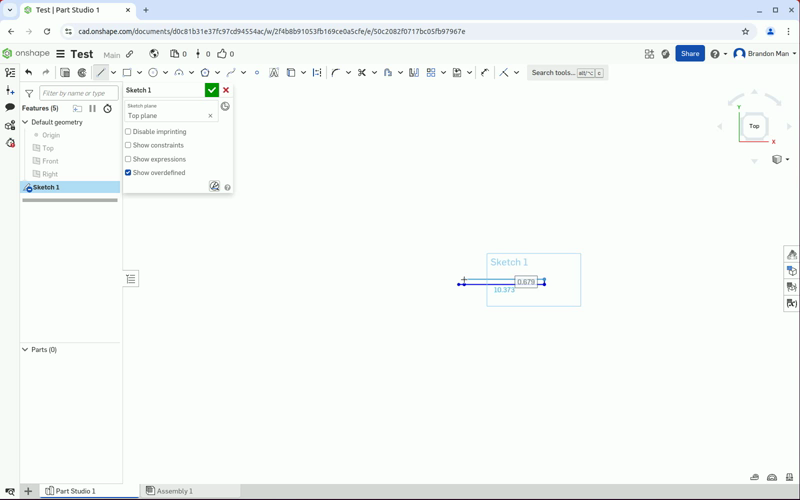
scroll(6)
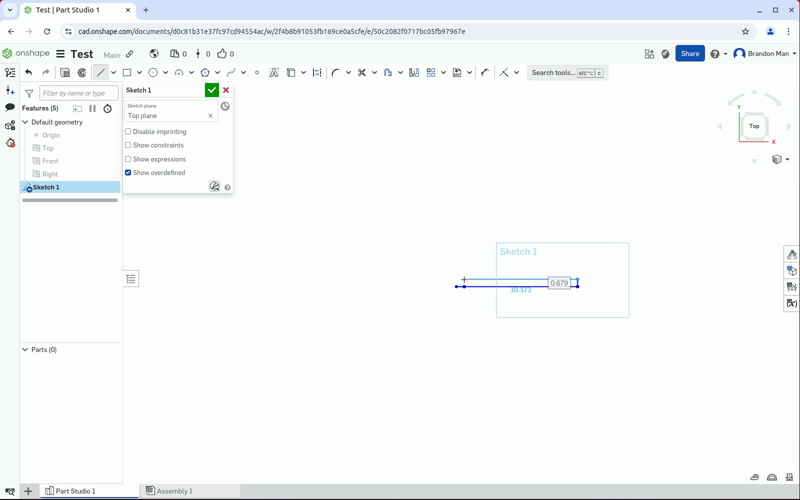
scroll(6)
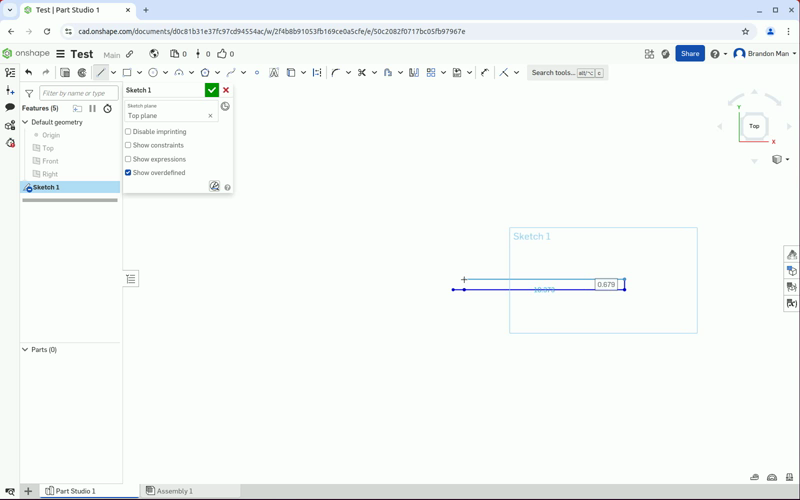
scroll(6)
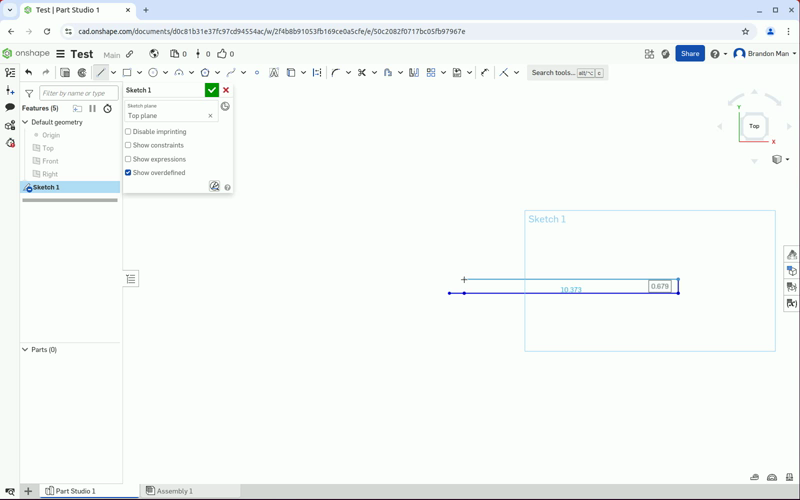
scroll(6)
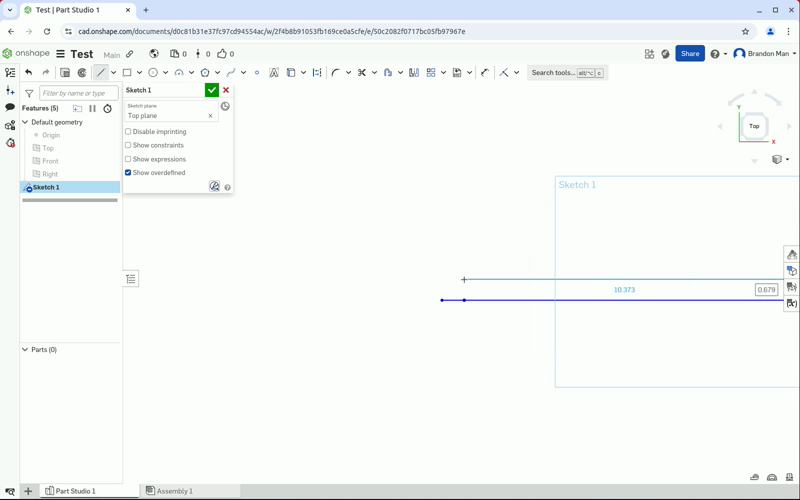
scroll(6)
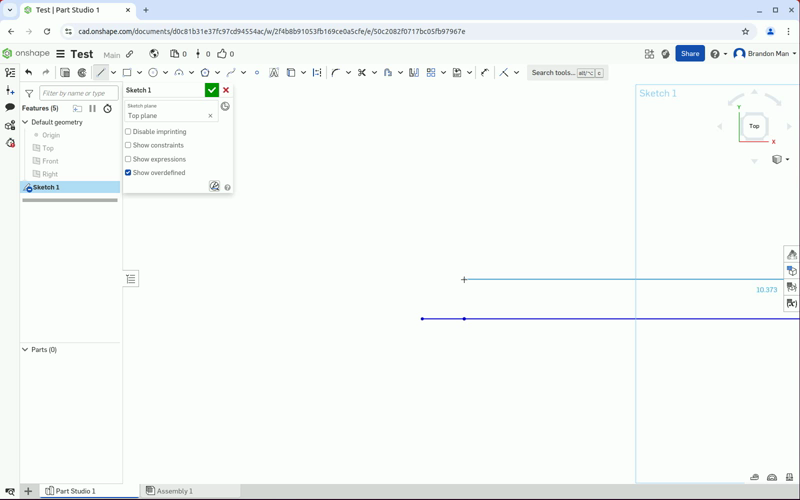
click(464, 279)
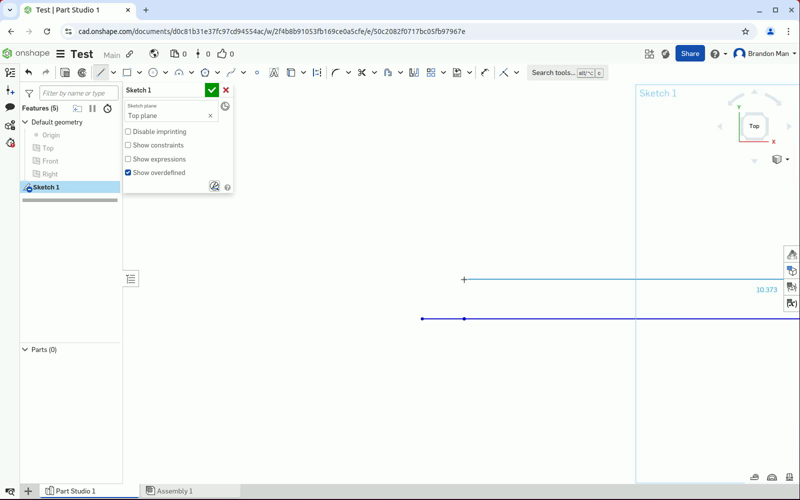
scroll(-6)
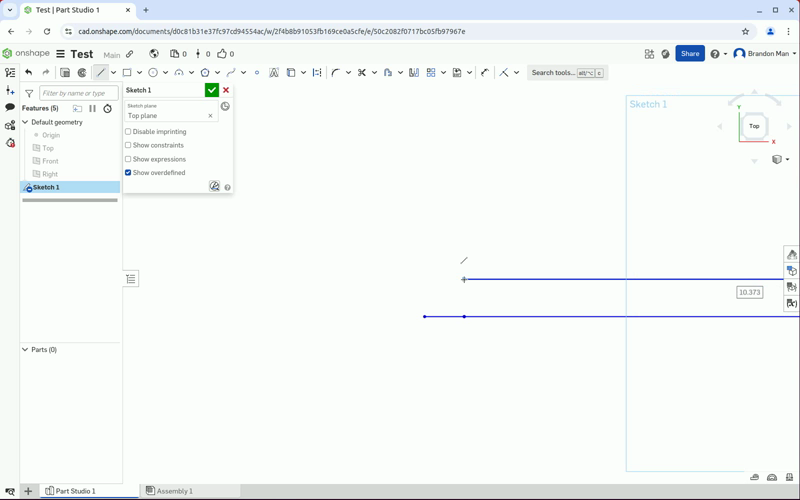
scroll(-6)
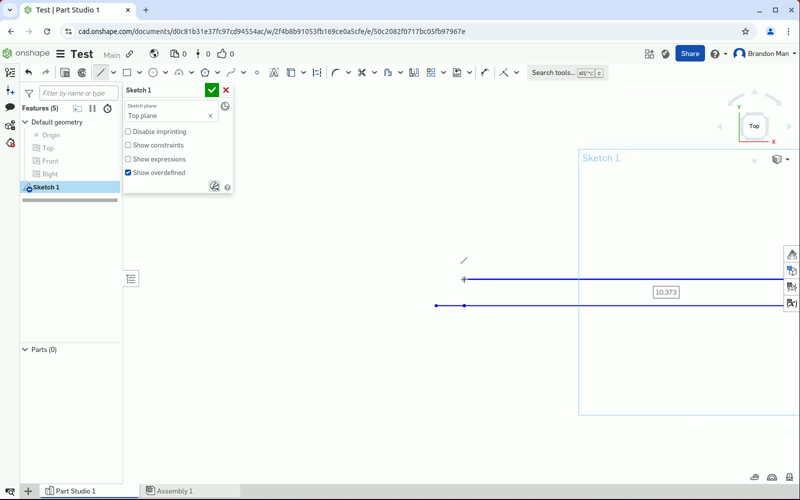
scroll(-6)
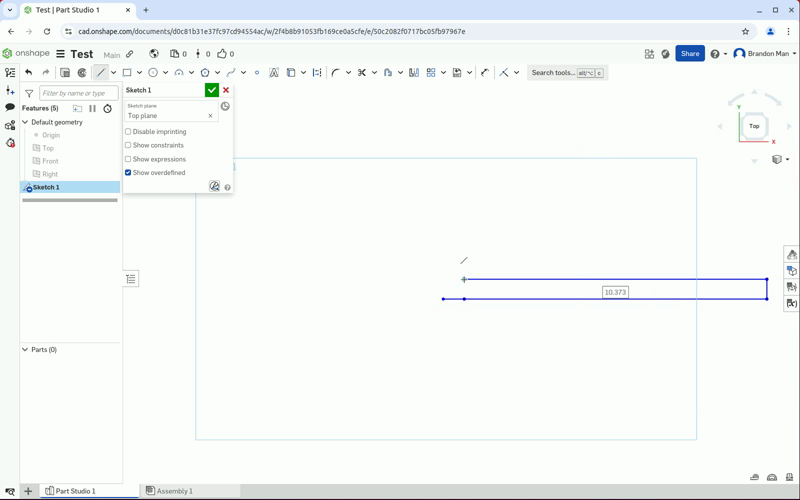
scroll(-6)
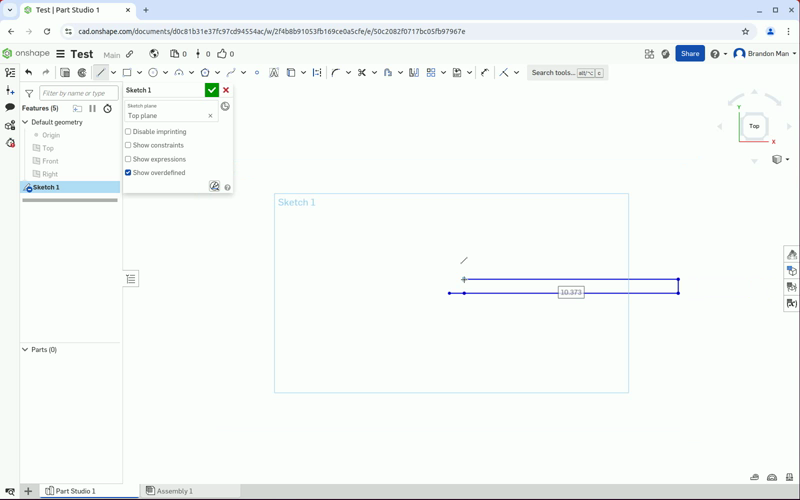
scroll(-6)
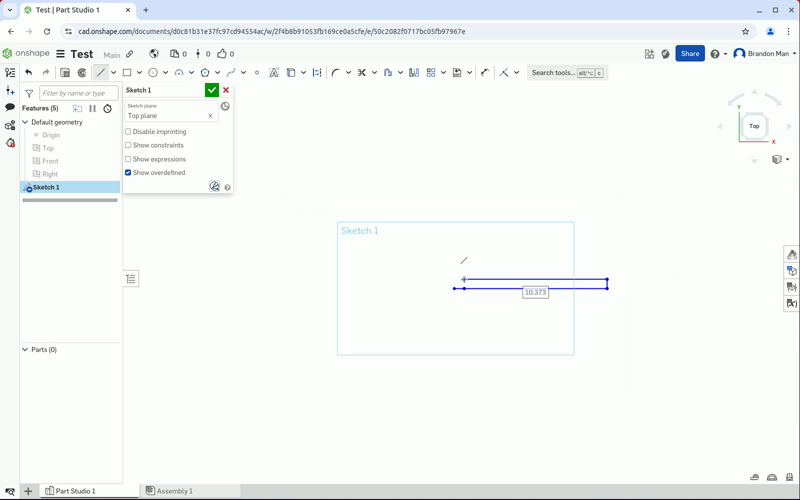
scroll(-6)
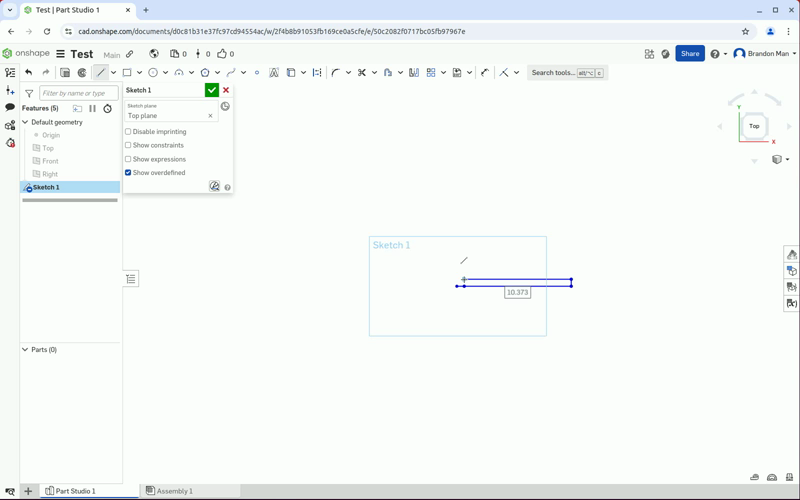
scroll(-6)
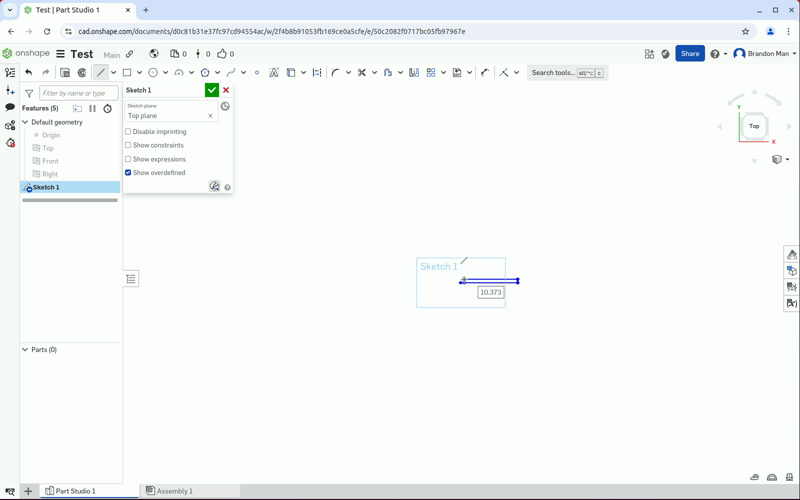
key_up(shift)
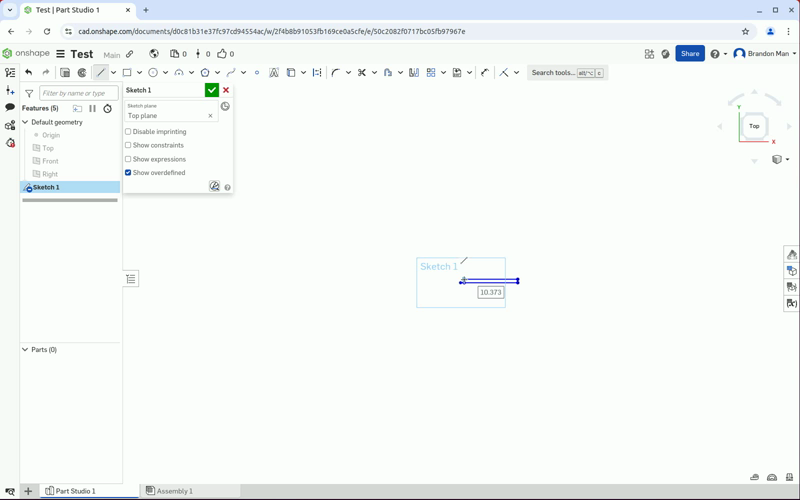
key_down(shift)
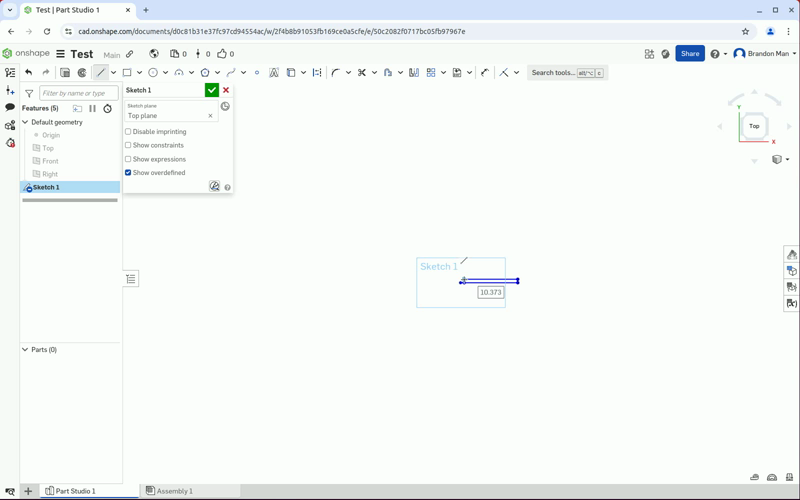
mouse_move(464, 170)
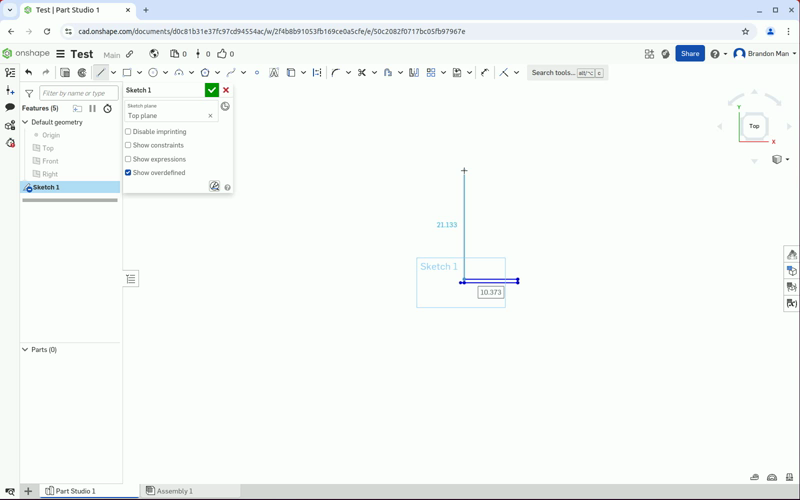
click(464, 170)
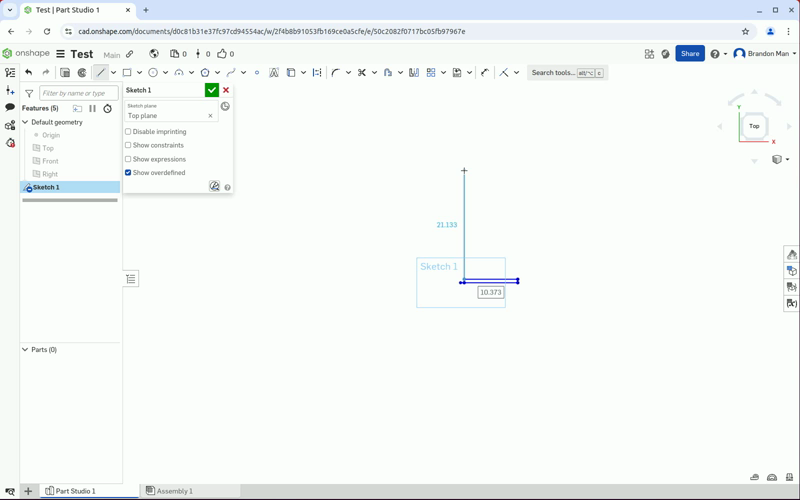
key_up(shift)
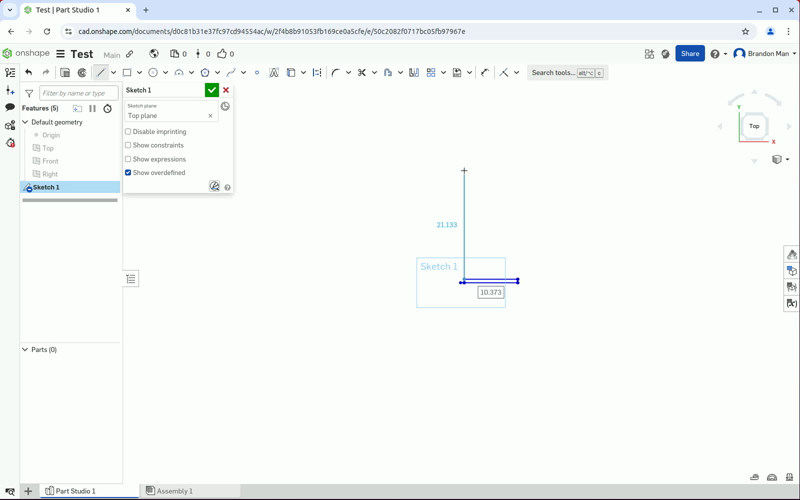
key_down(shift)
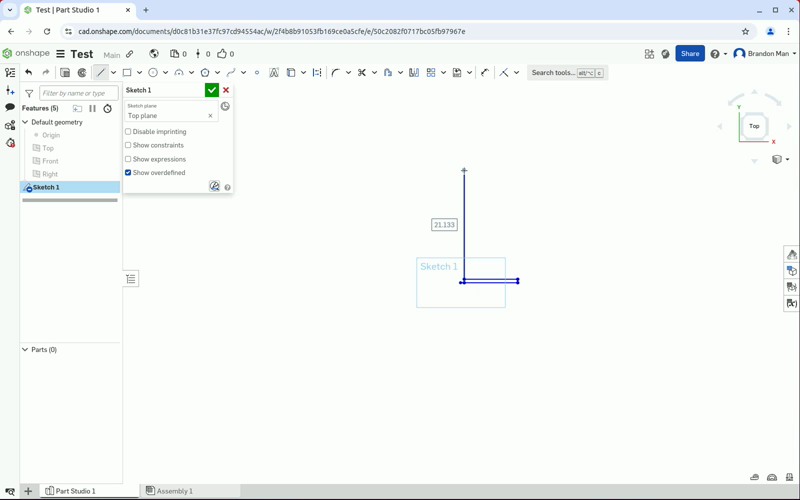
mouse_move(494, 170)
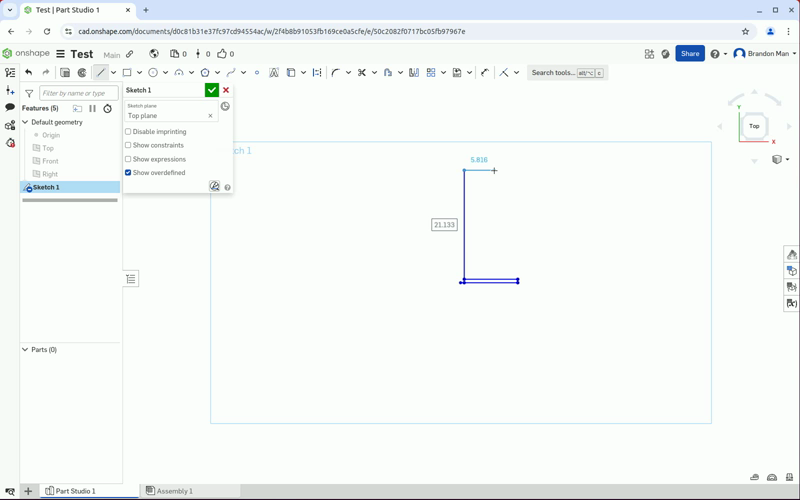
mouse_move(460, 170)
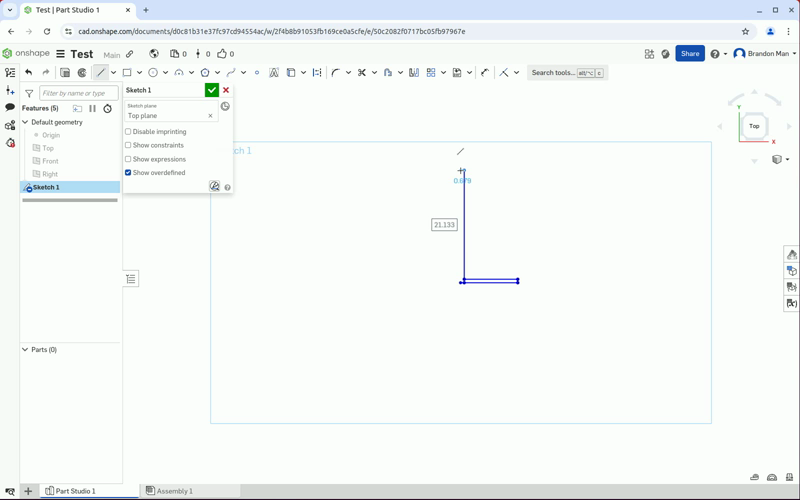
scroll(6)
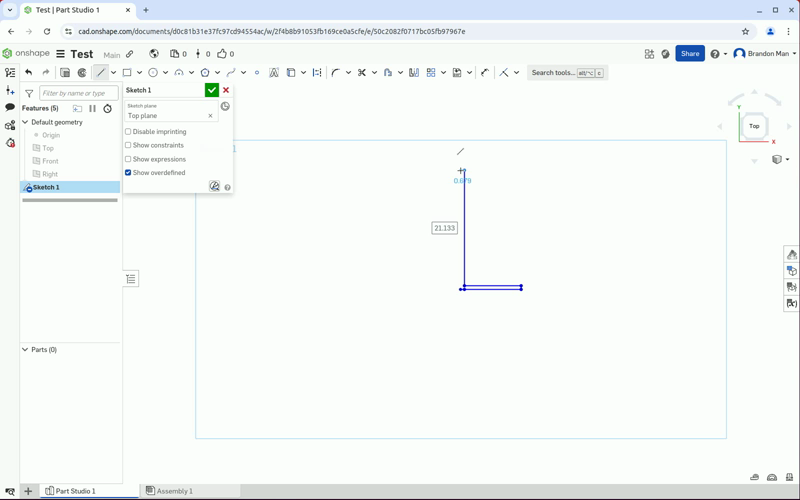
scroll(6)
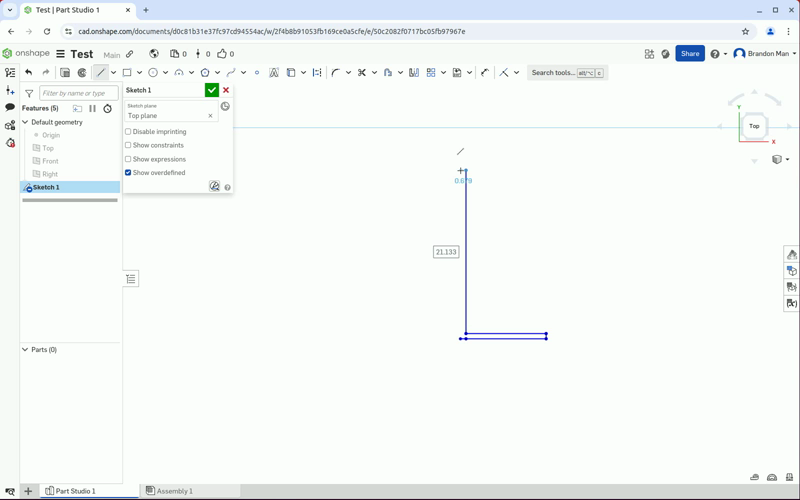
scroll(6)
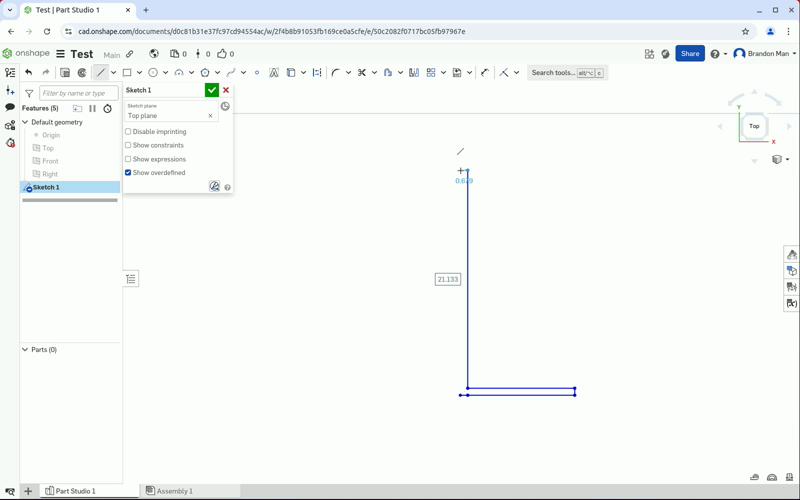
scroll(6)
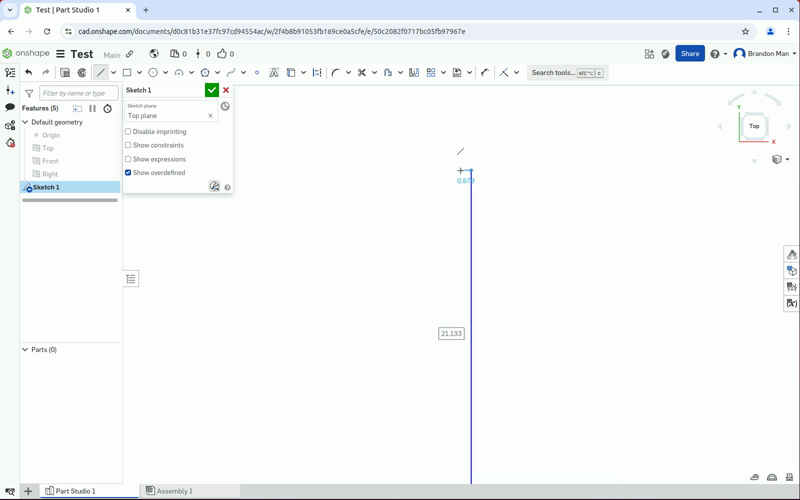
scroll(6)
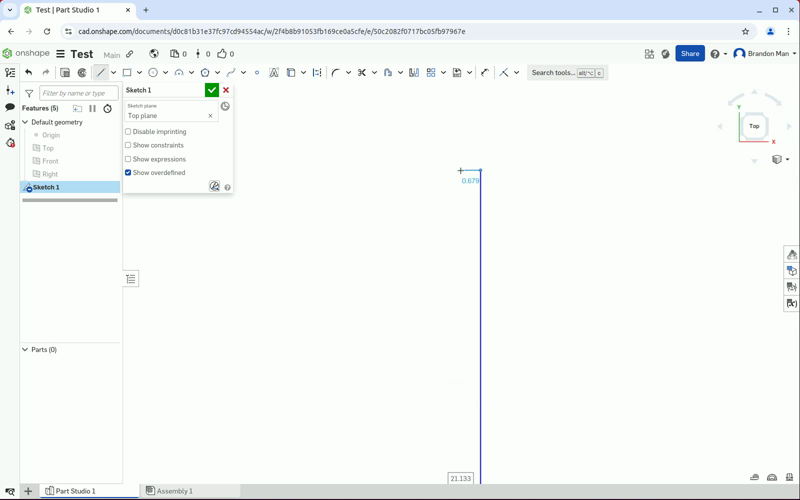
scroll(6)
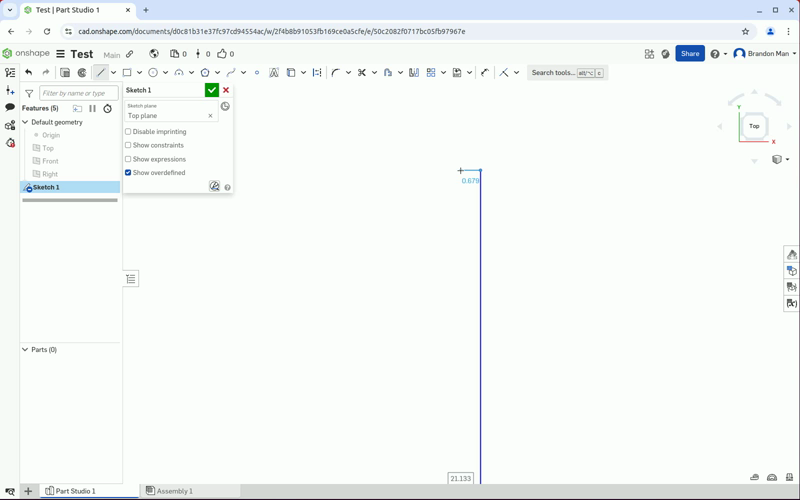
scroll(6)
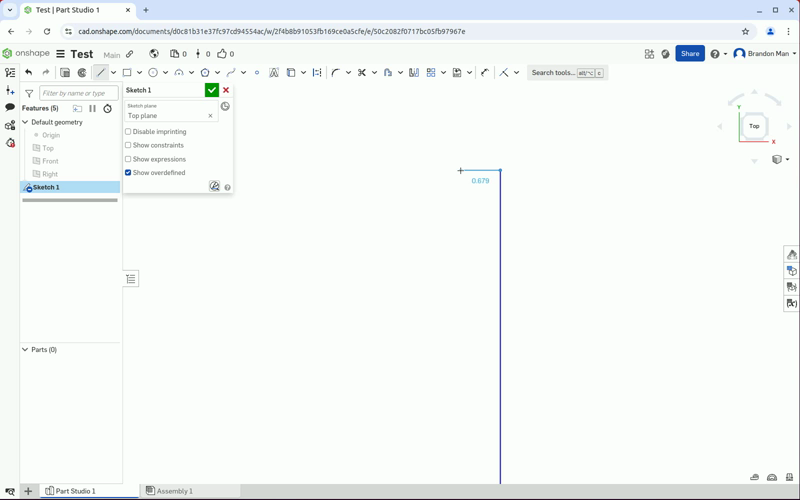
click(460, 170)
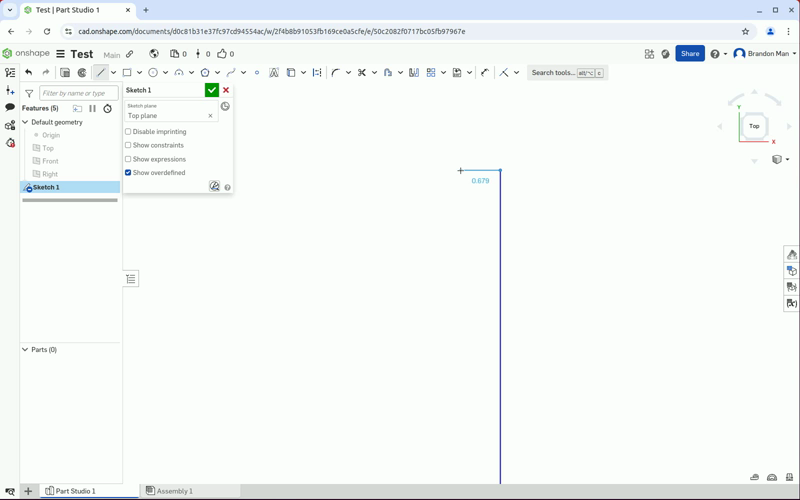
scroll(-6)
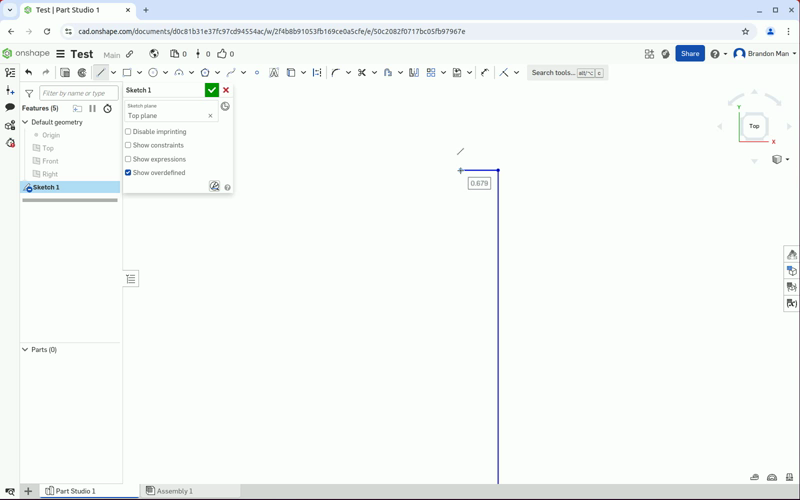
scroll(-6)
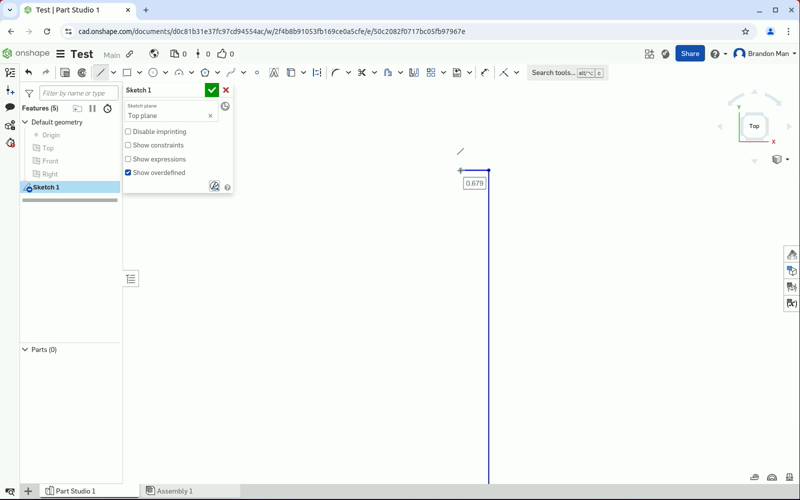
scroll(-6)
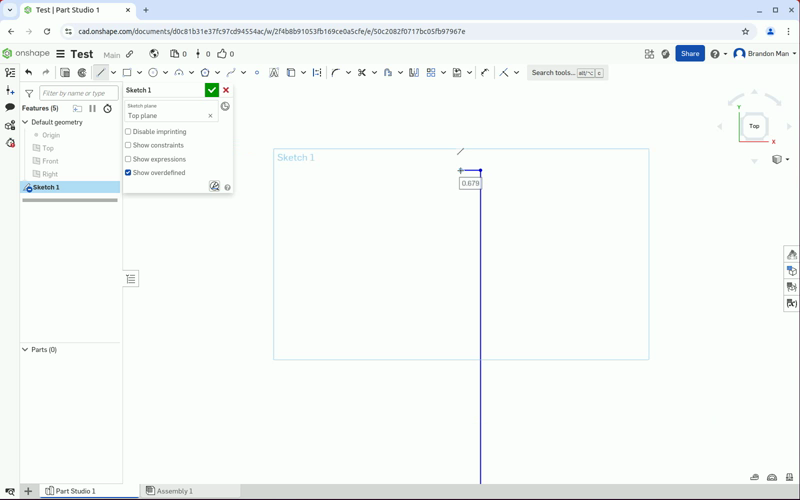
scroll(-6)
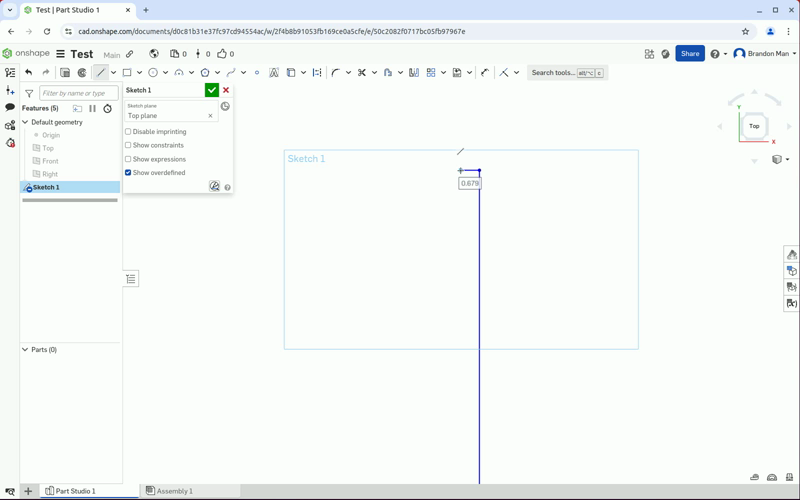
scroll(-6)
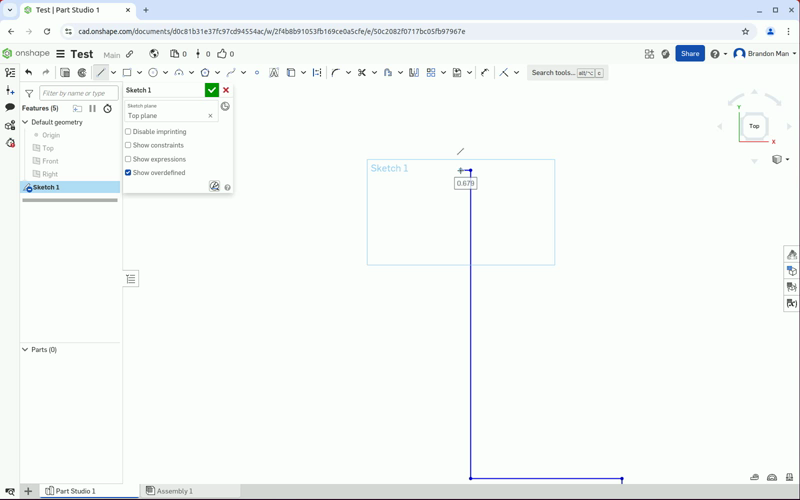
scroll(-6)
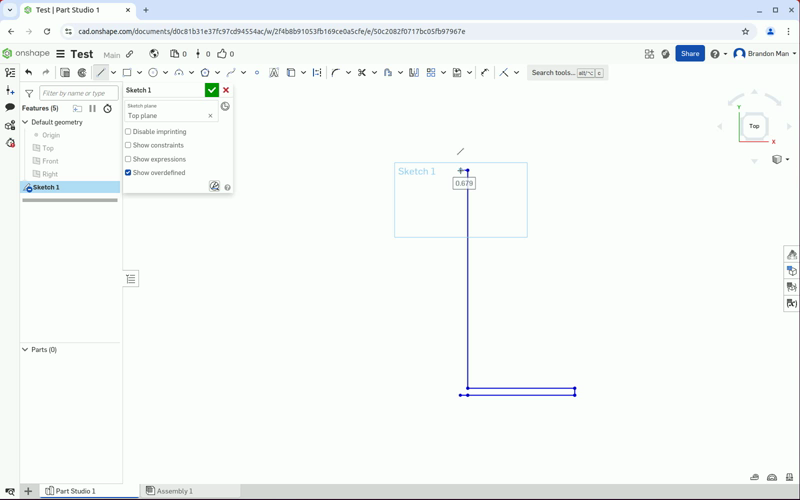
scroll(-6)
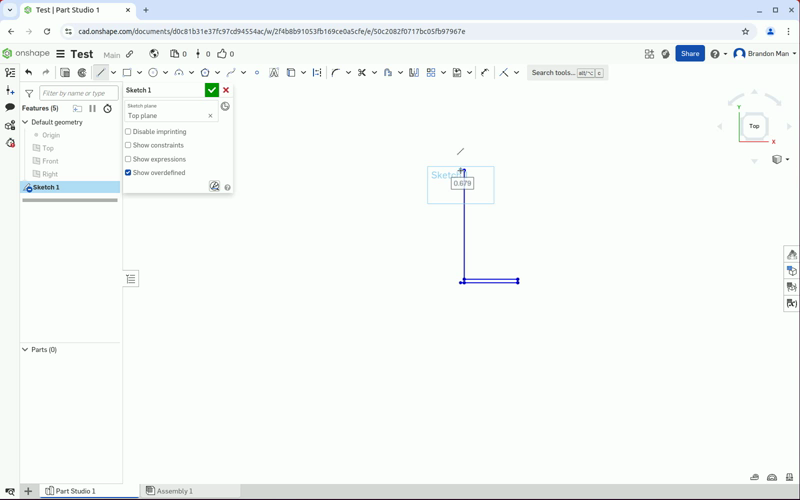
key_up(shift)
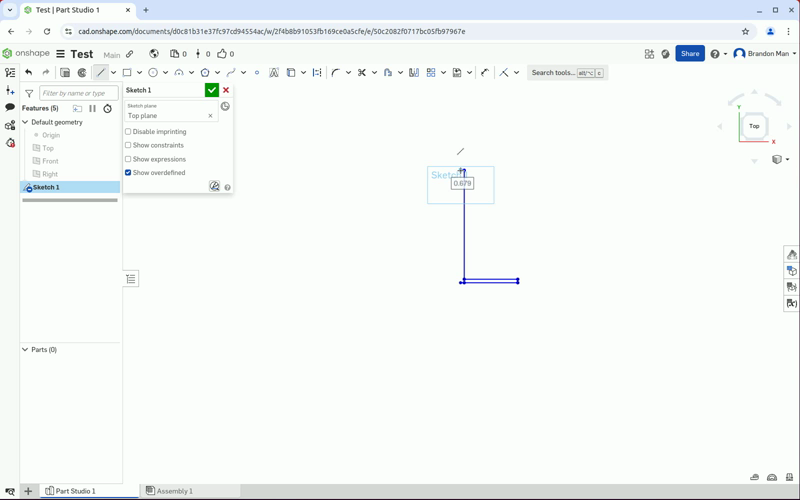
key_down(shift)
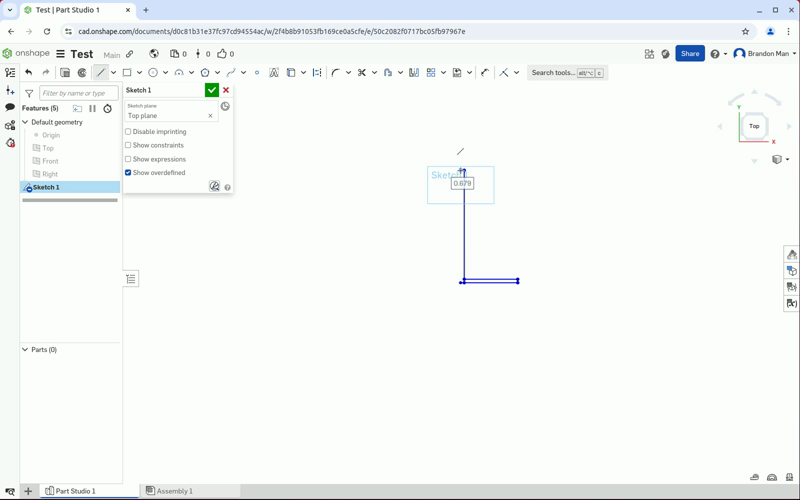
mouse_move(460, 282)
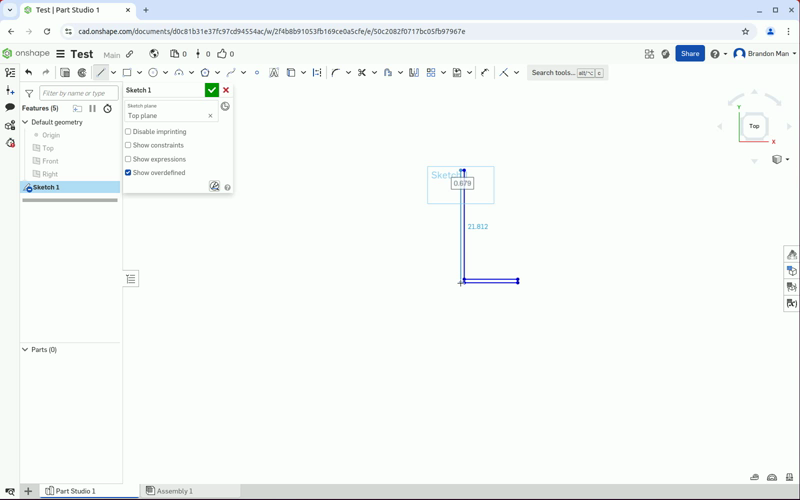
scroll(6)
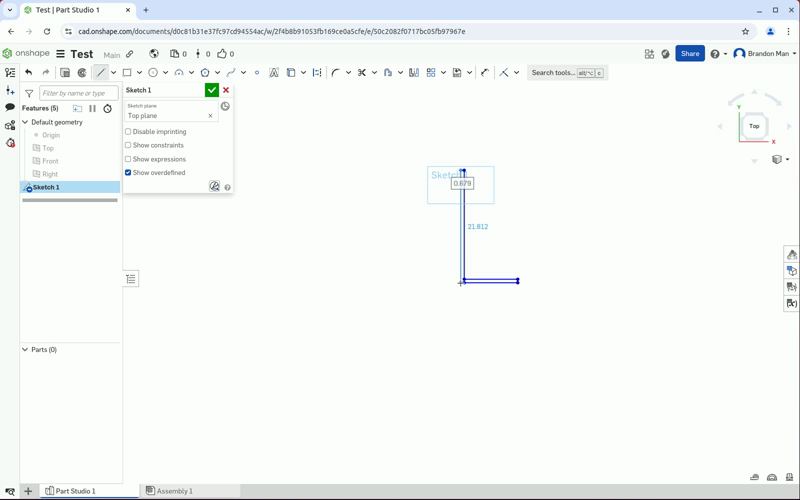
scroll(6)
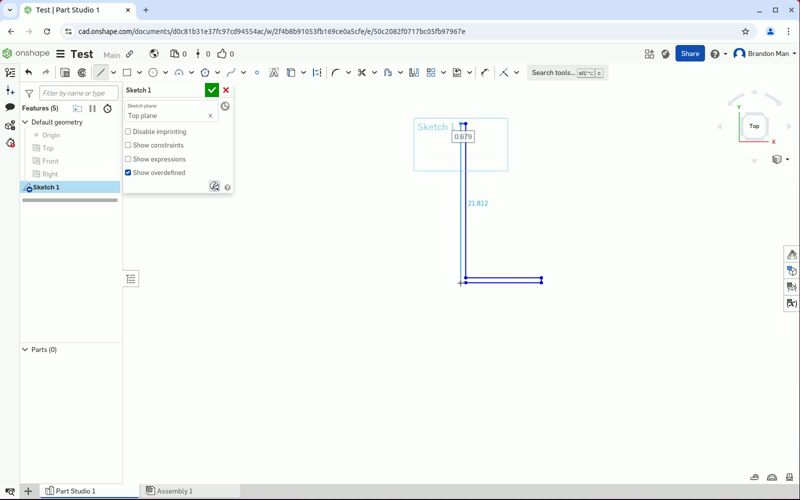
scroll(6)
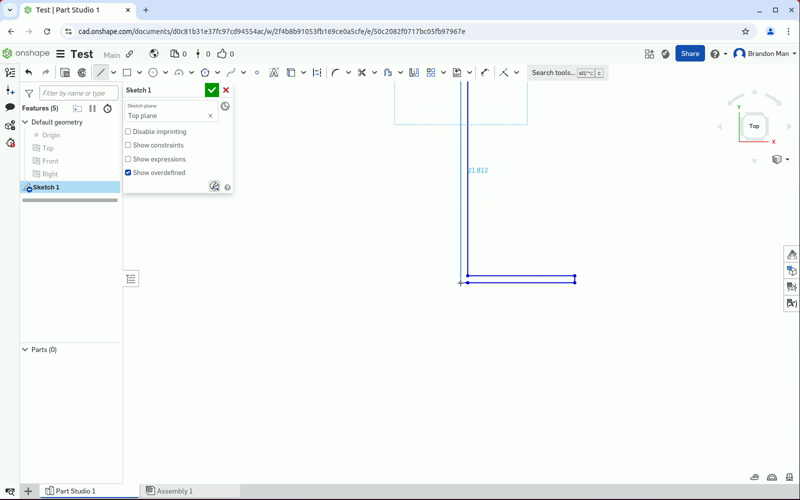
scroll(6)
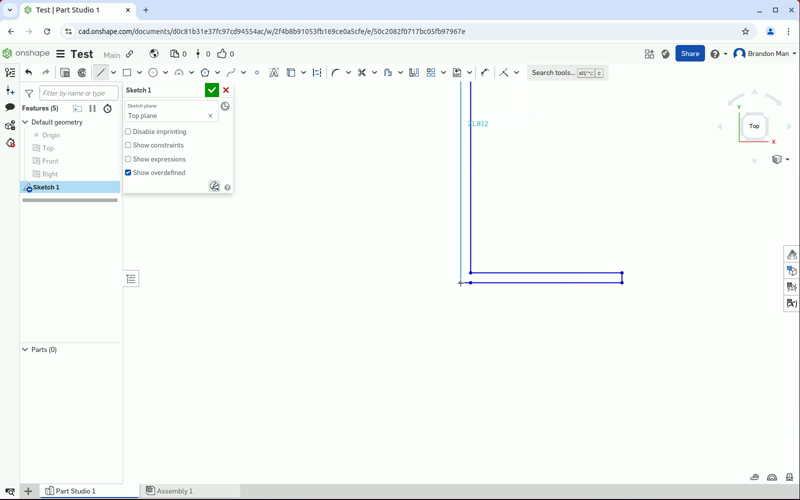
scroll(6)
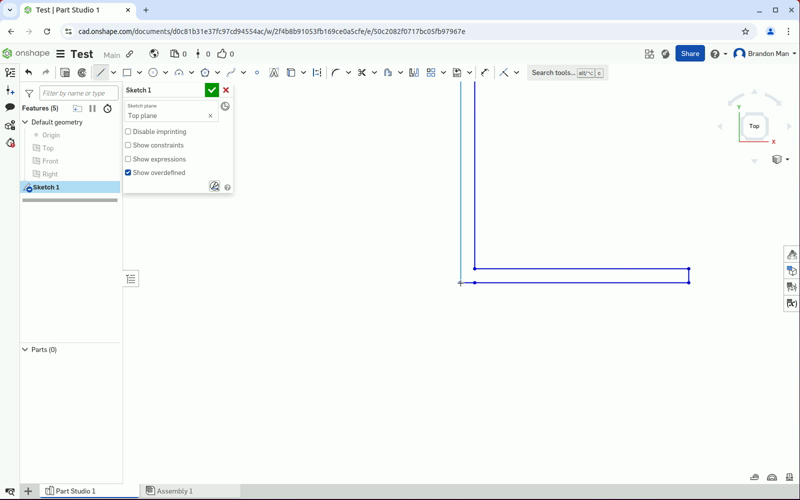
scroll(6)
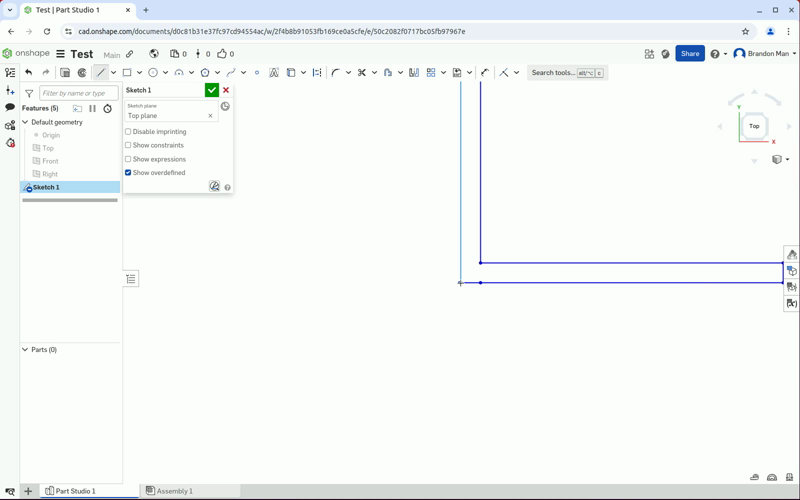
scroll(6)
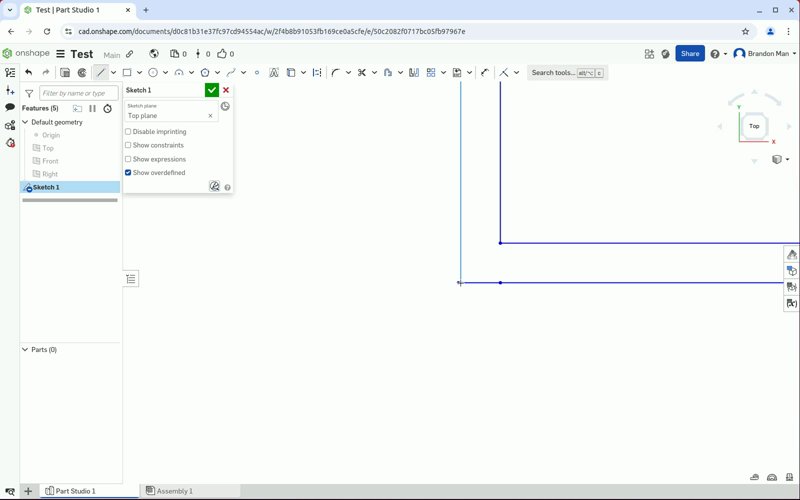
key_up(shift)
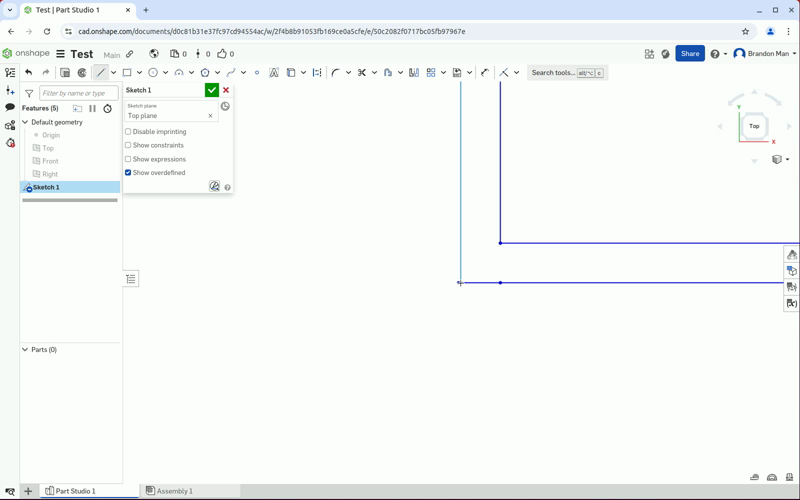
click(460, 282)
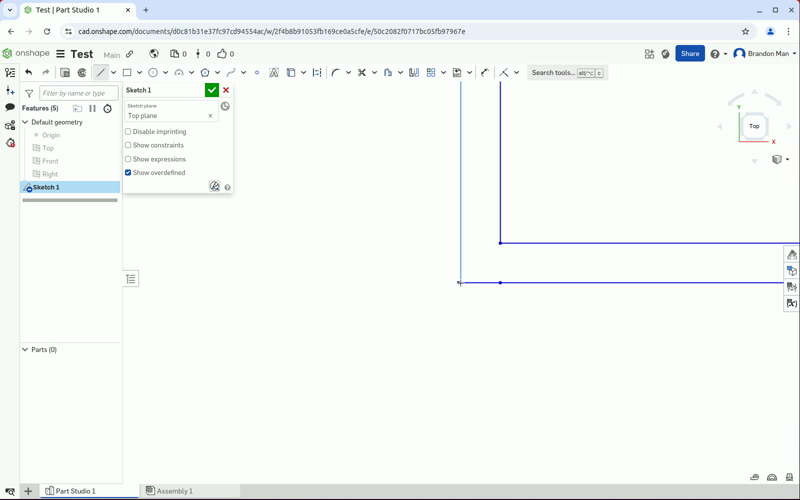
scroll(-6)
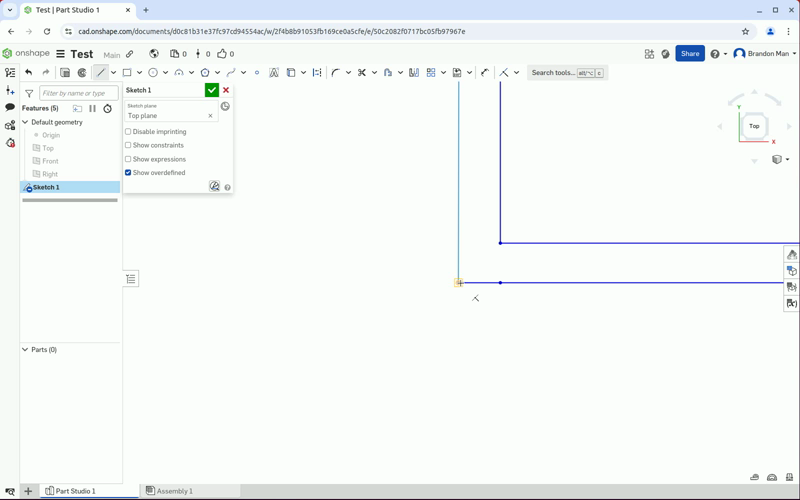
scroll(-6)
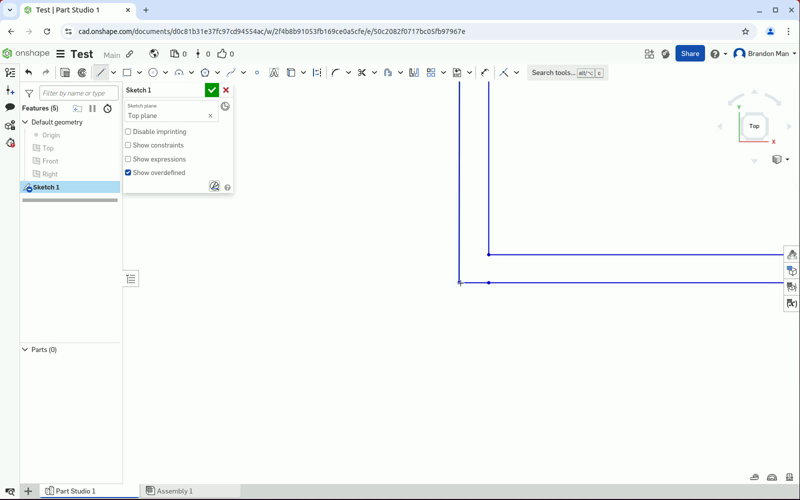
scroll(-6)
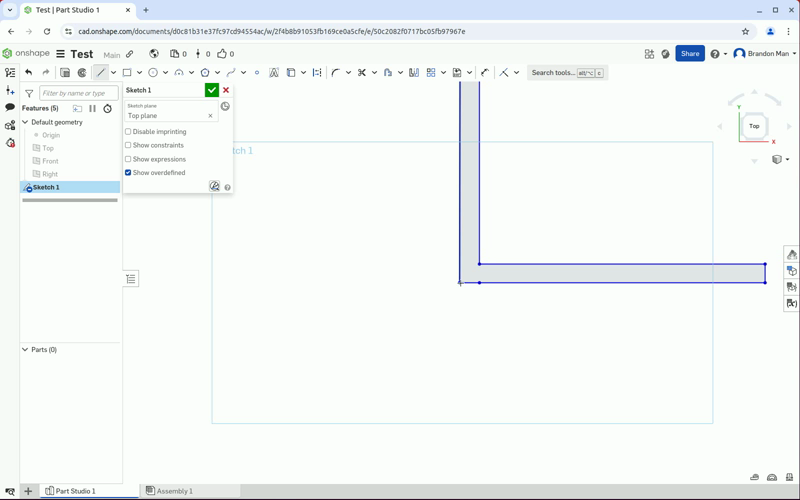
scroll(-6)
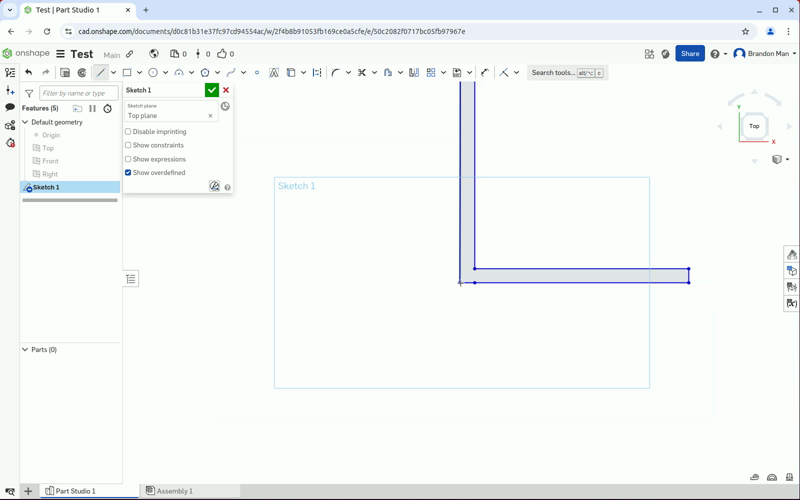
scroll(-6)
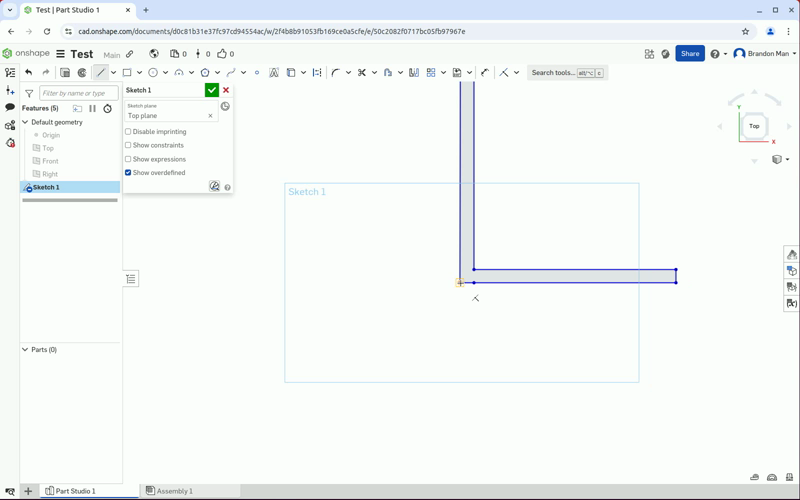
scroll(-6)
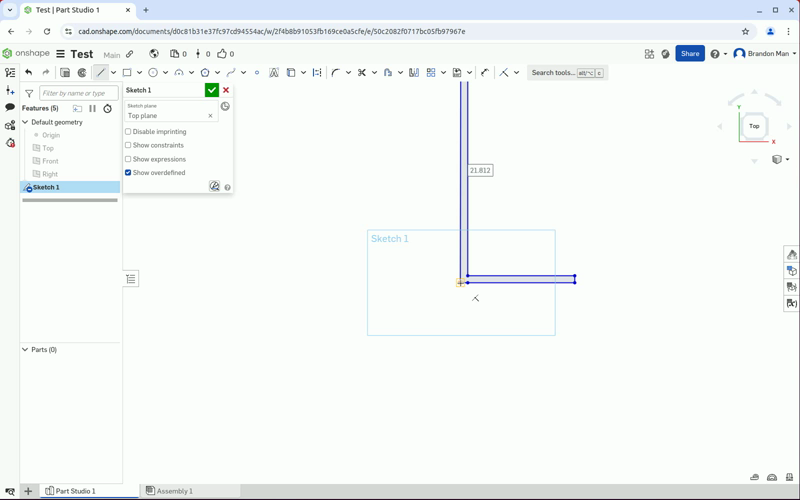
scroll(-6)
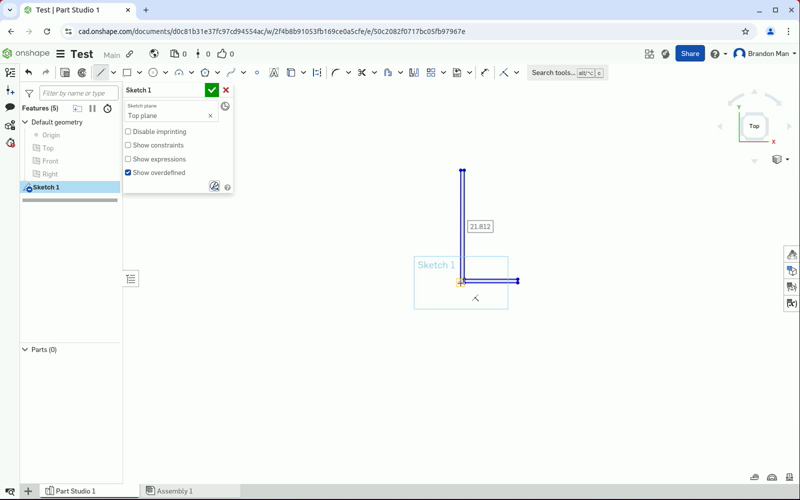
key(esc)
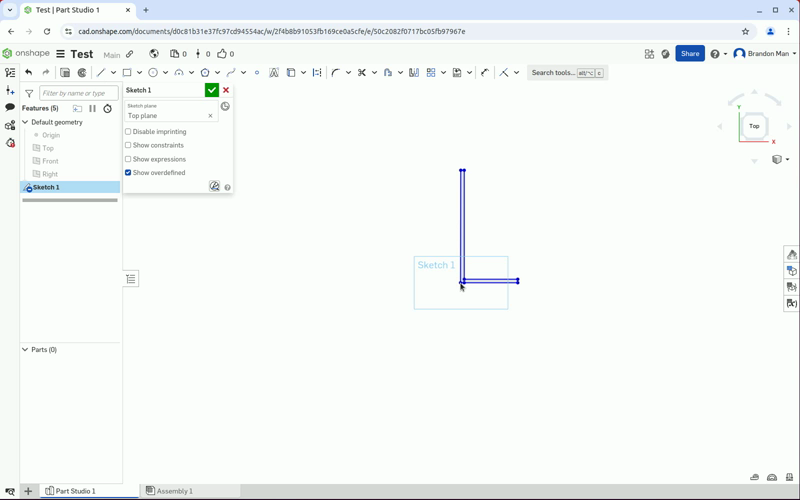
mouse_move(463, 196)
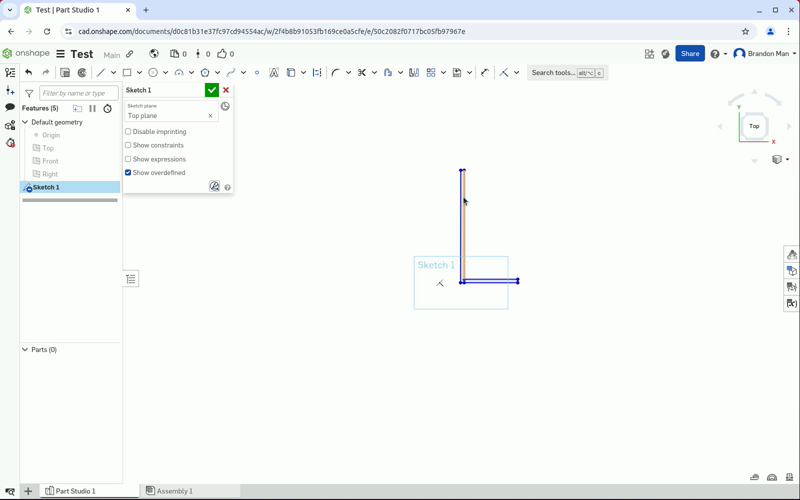
scroll(6)
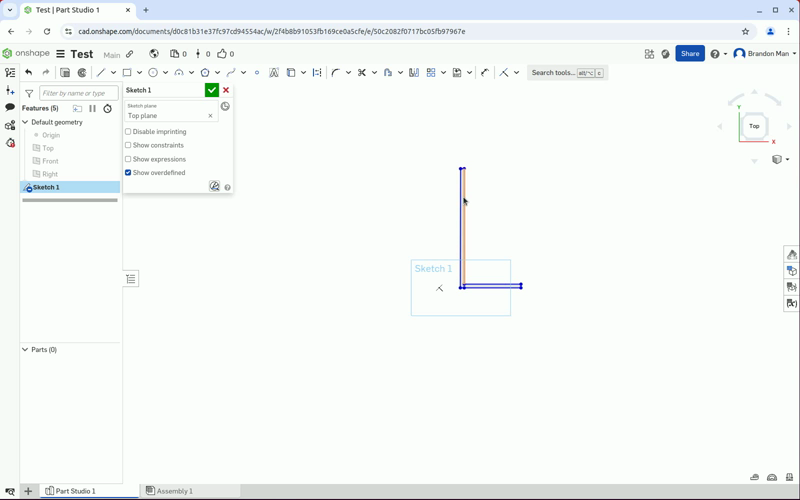
scroll(6)
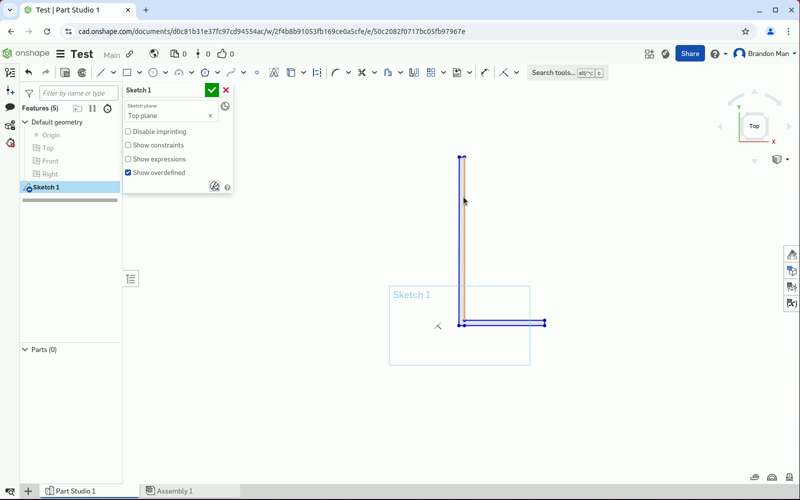
scroll(6)
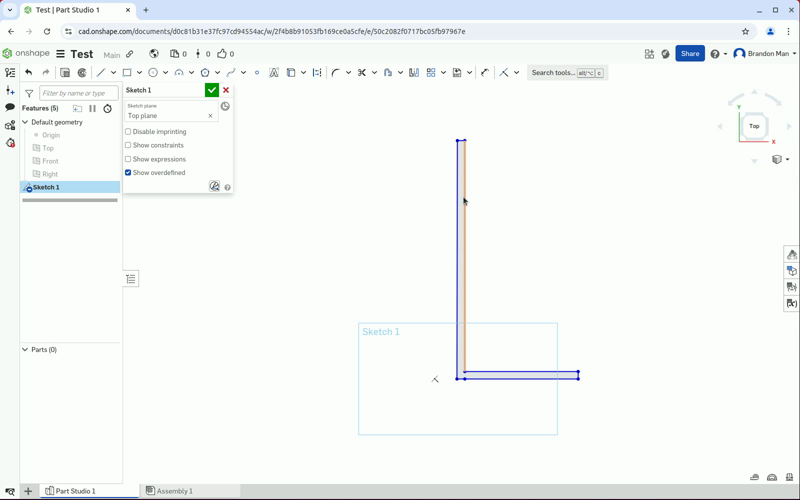
scroll(6)
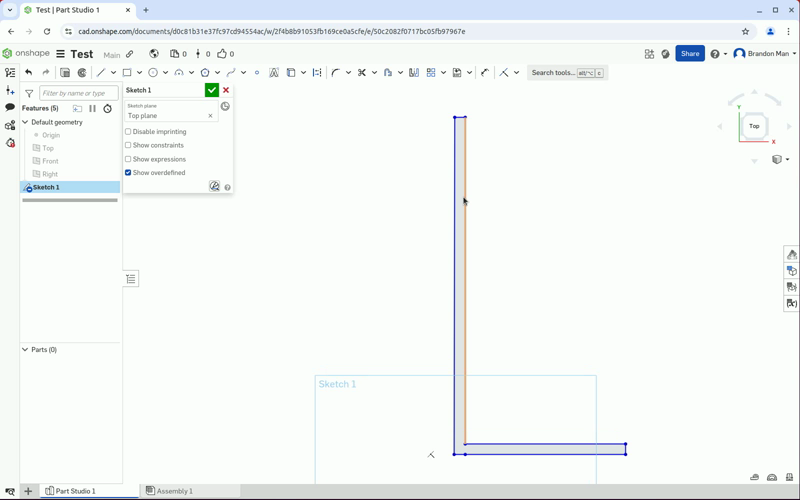
scroll(6)
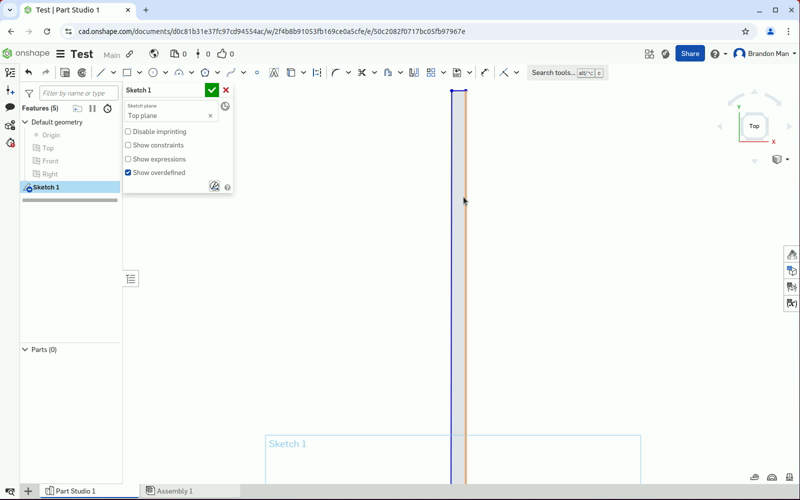
scroll(6)
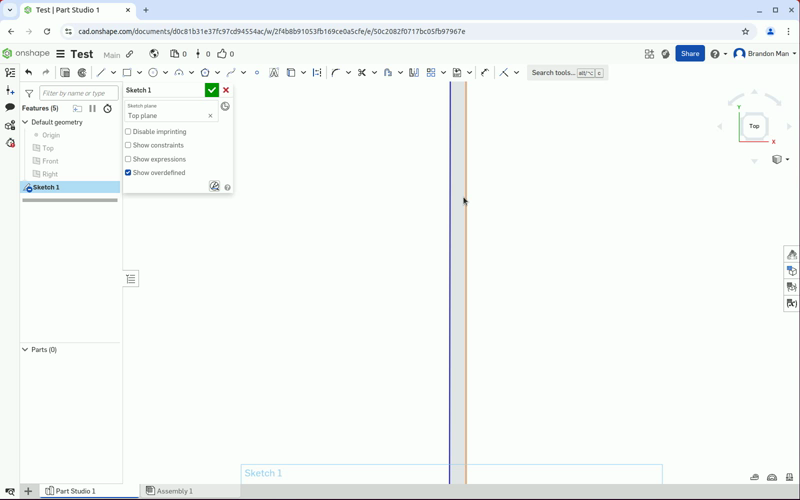
scroll(6)
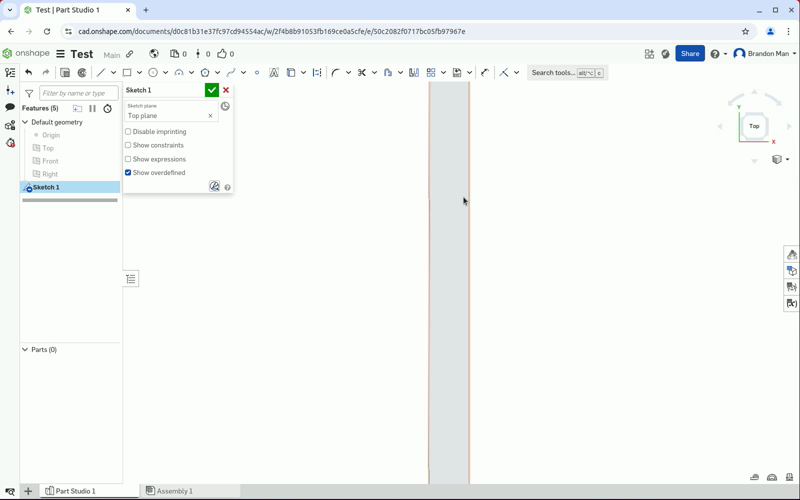
click(463, 196)
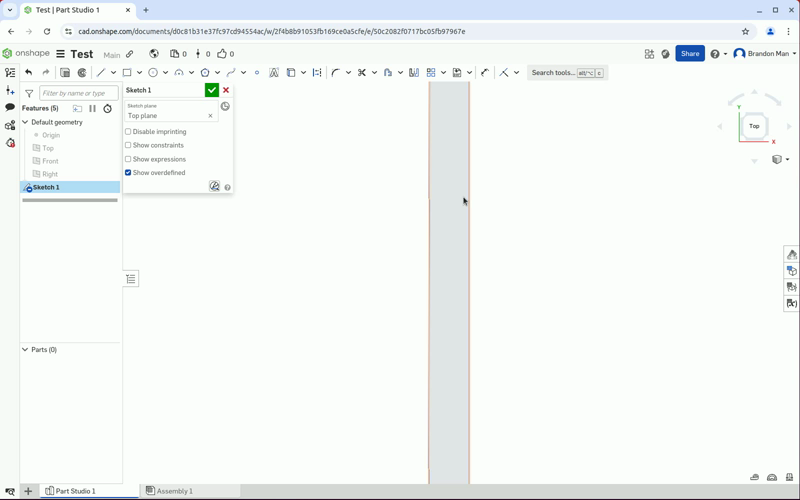
scroll(-6)
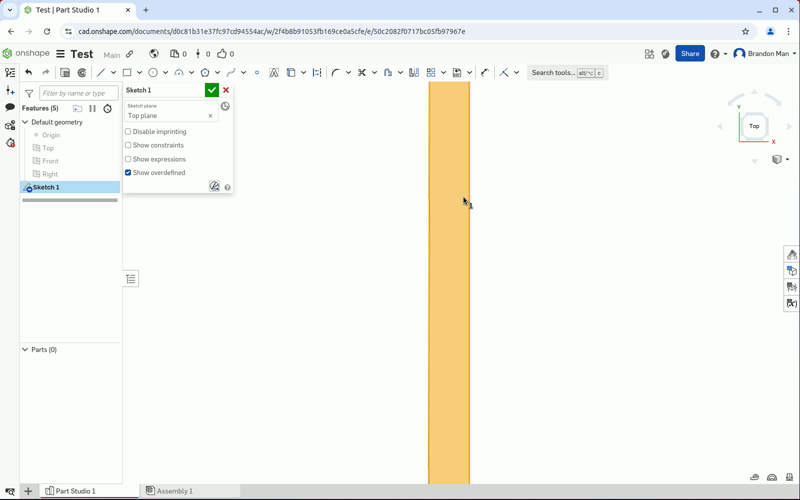
scroll(-6)
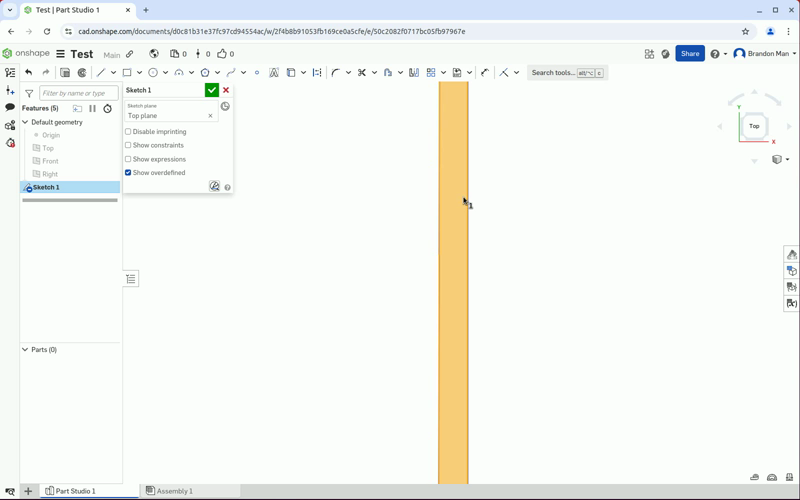
scroll(-6)
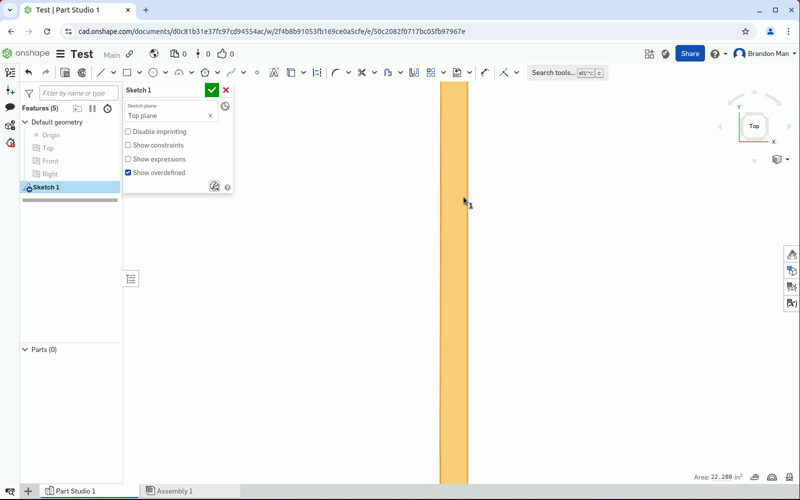
scroll(-6)
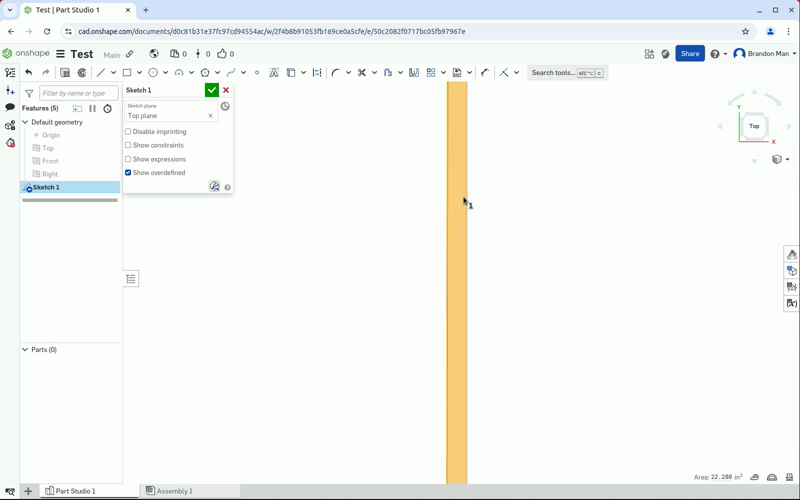
scroll(-6)
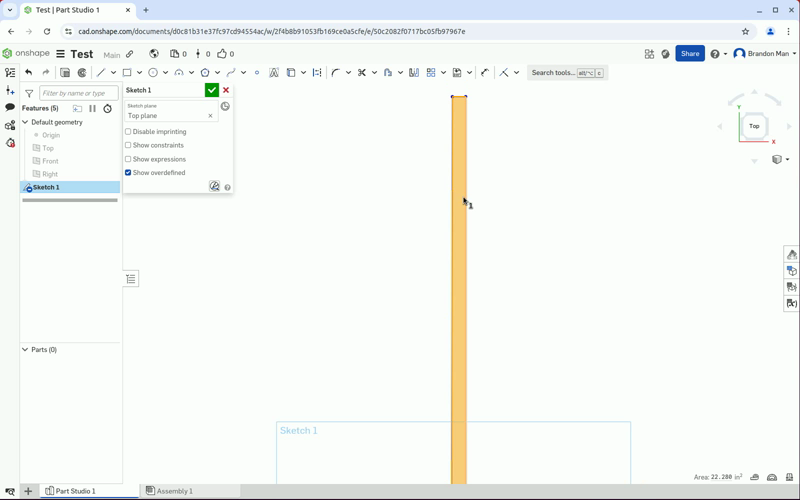
scroll(-6)
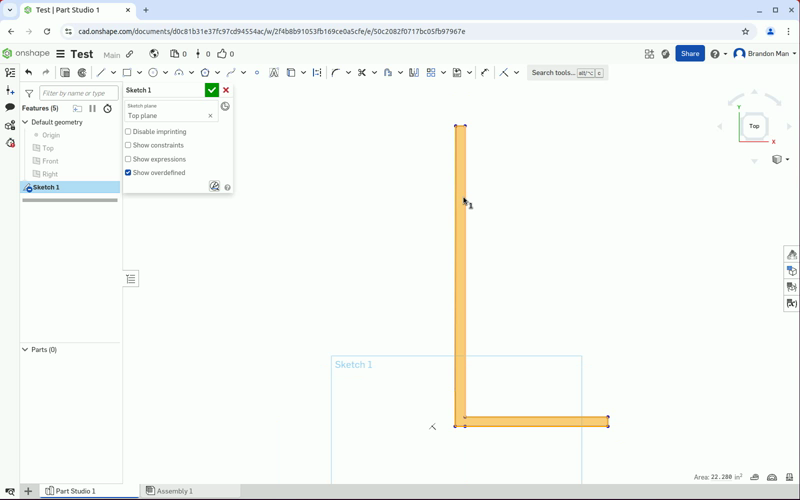
scroll(-6)
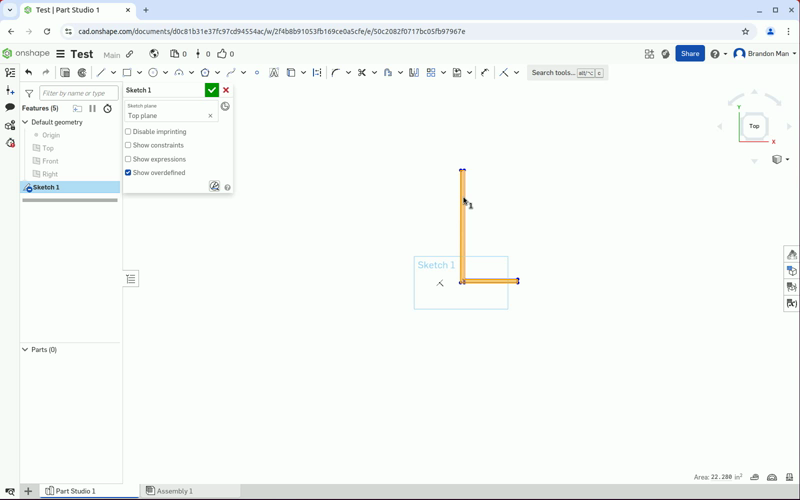
mouse_move(73, 352)
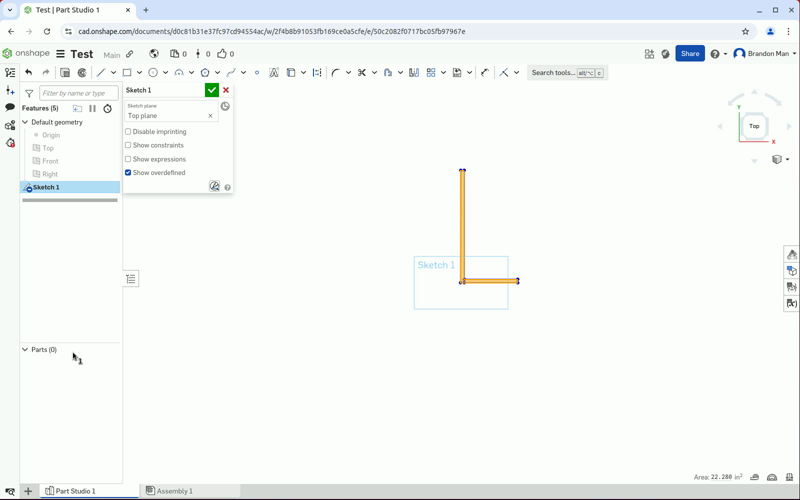
key(shift+y)
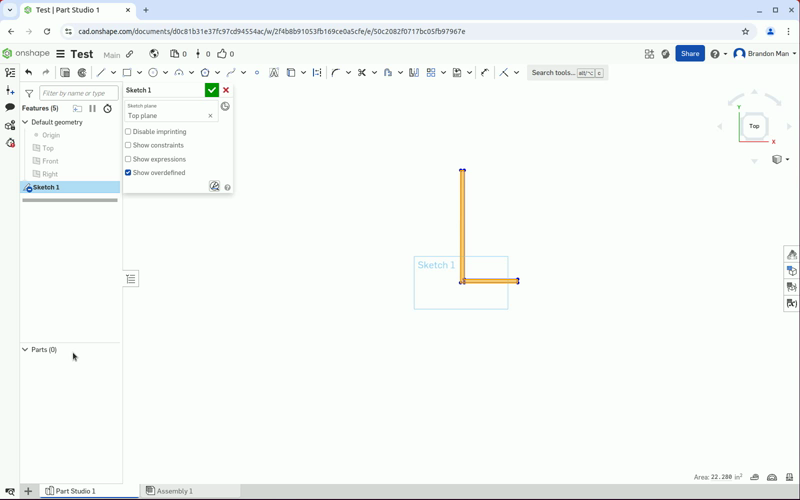
key(shift+e)
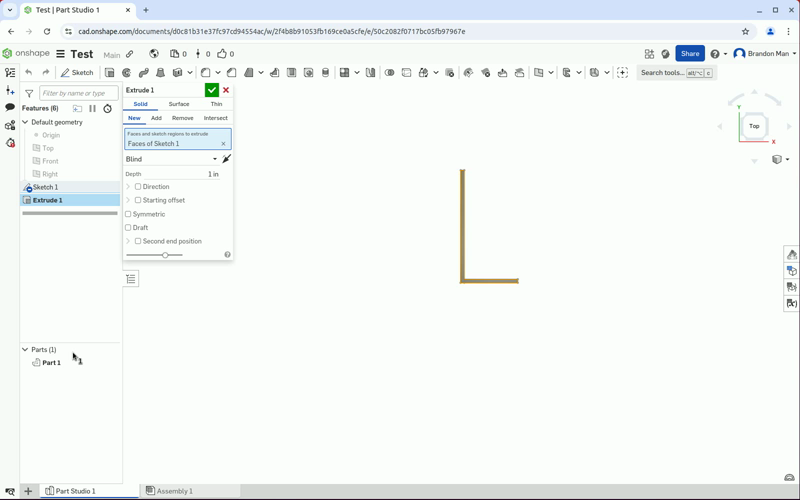
mouse_move(143, 106)
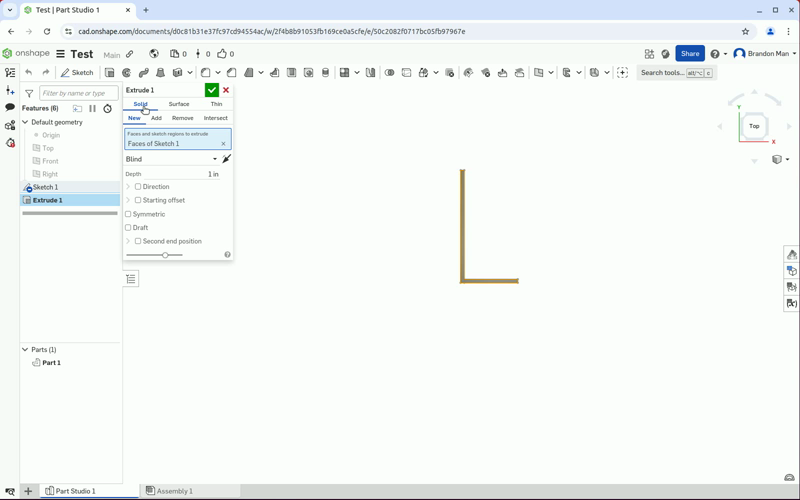
click(143, 106)
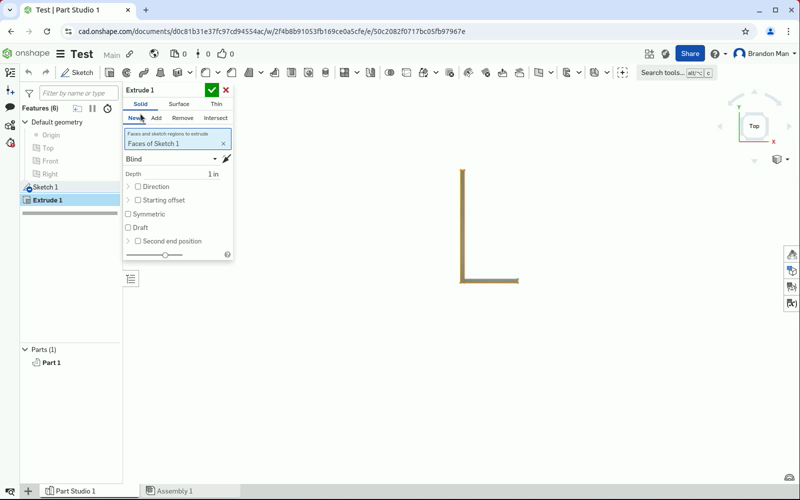
mouse_move(137, 120)
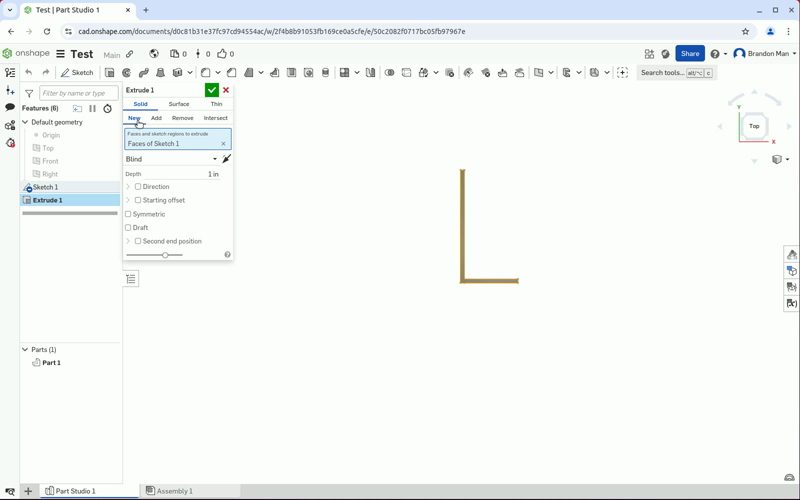
click(137, 120)
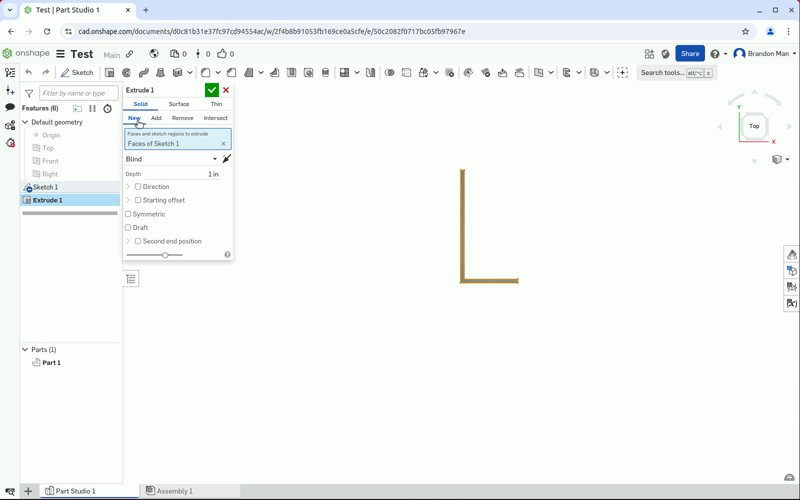
key(tab, 4)
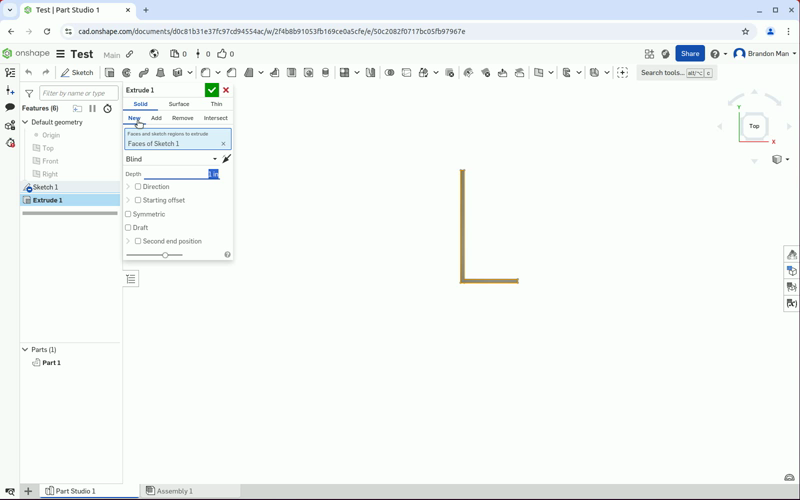
text(8.666)
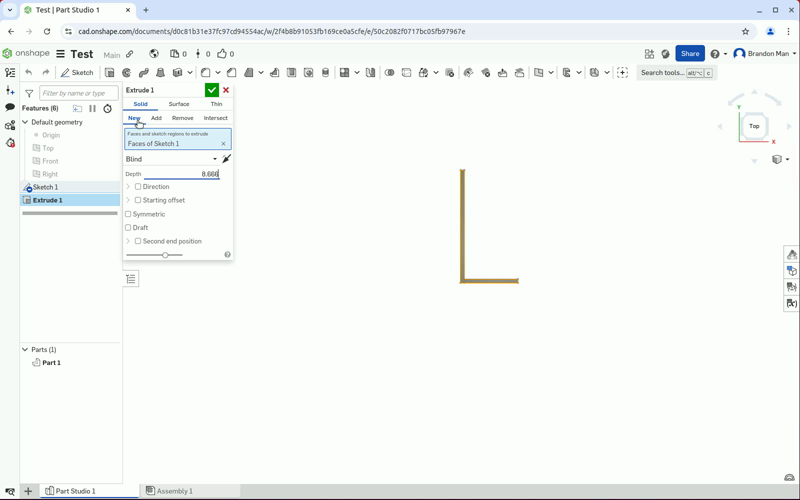
key(enter)
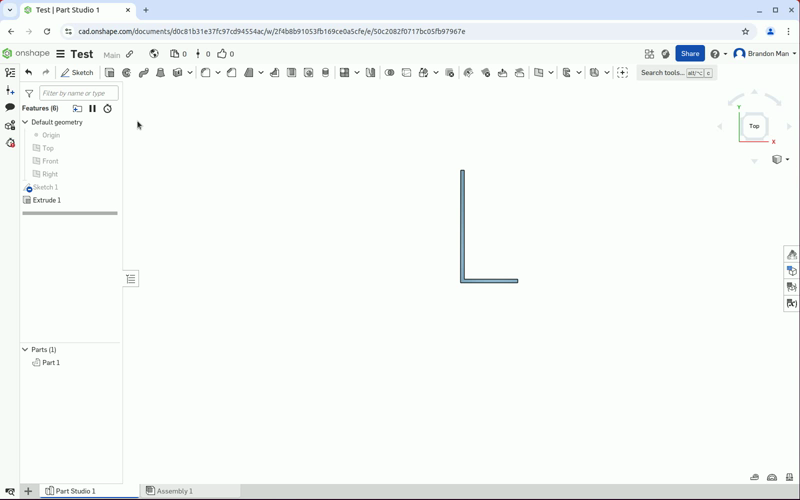
key(shift+h)
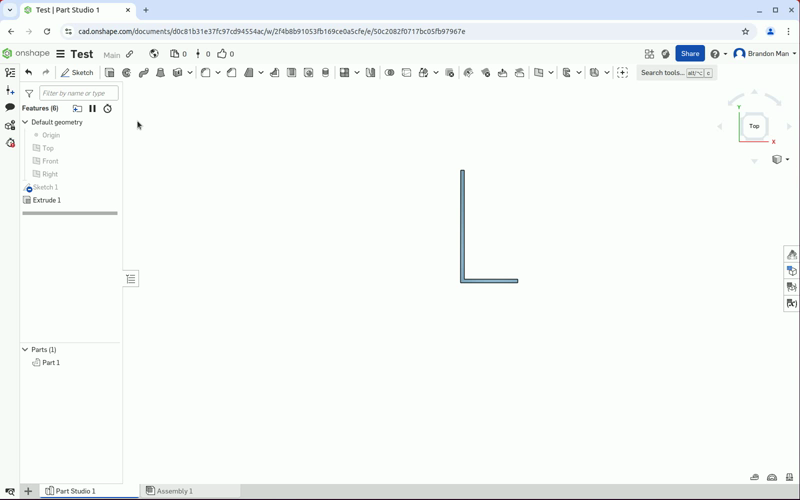
key(shift+h)
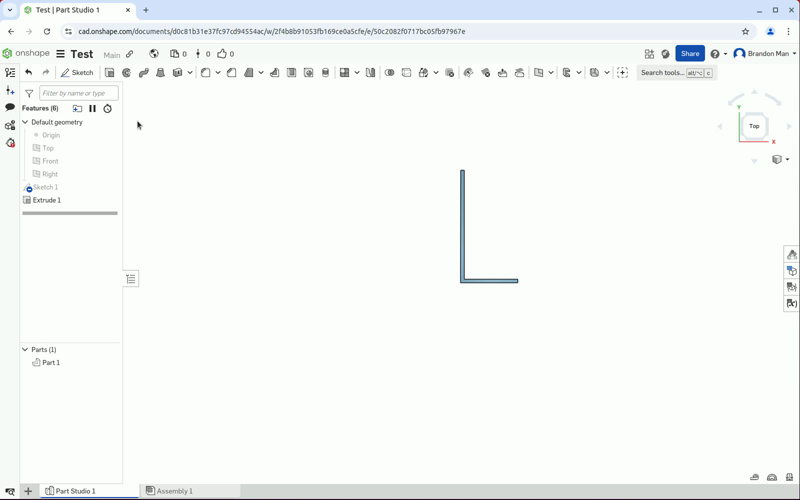
mouse_move(73, 189)
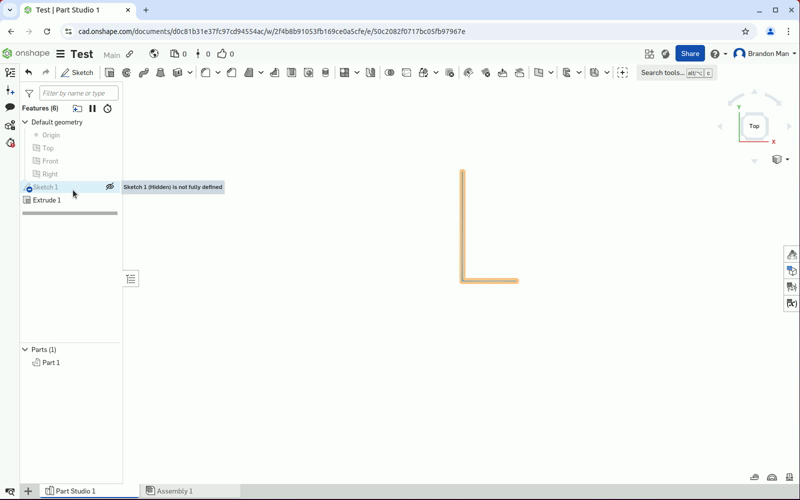
click(73, 189)
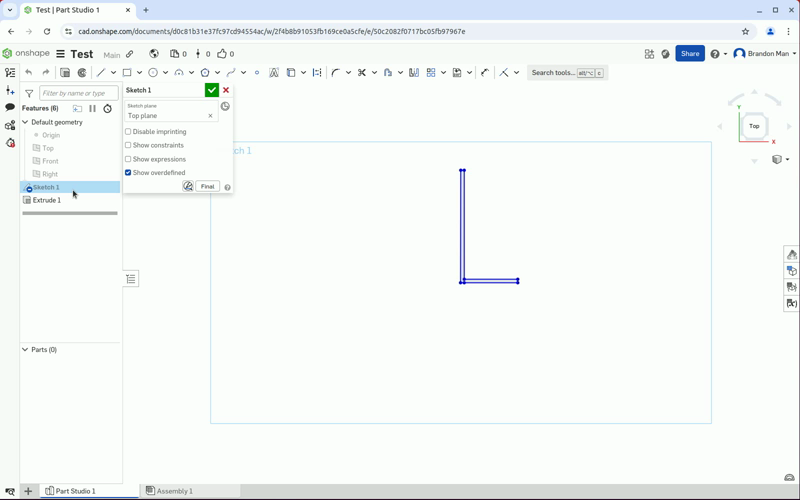
mouse_move(229, 92)
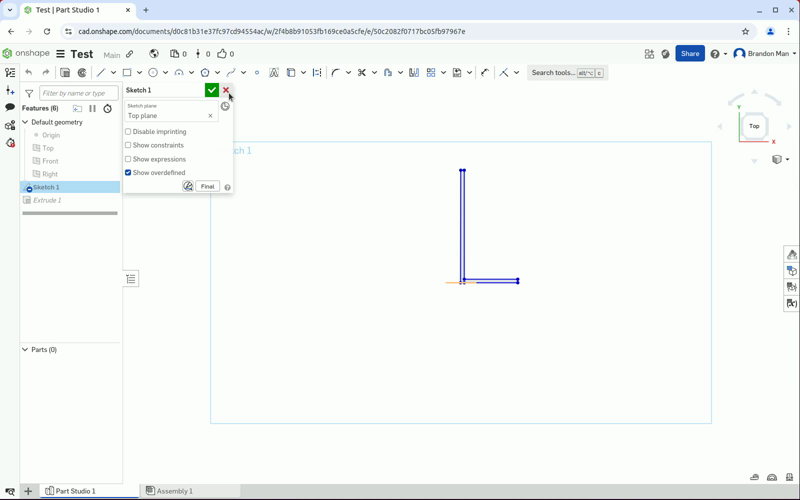
click(229, 92)
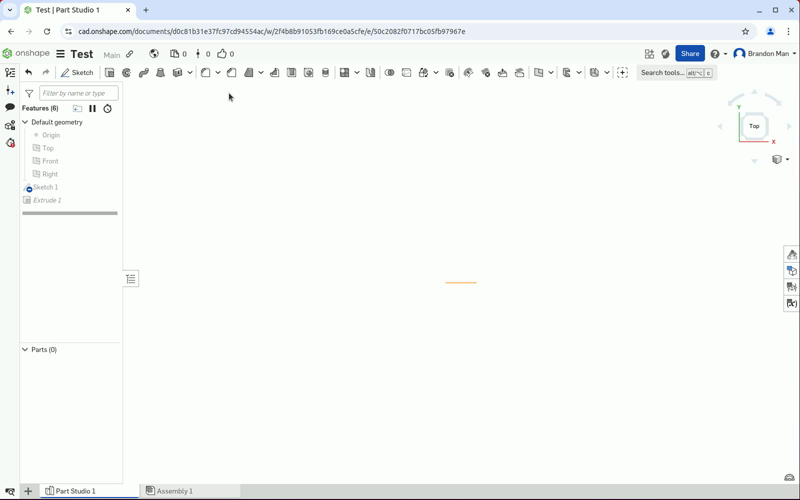
mouse_move(73, 352)
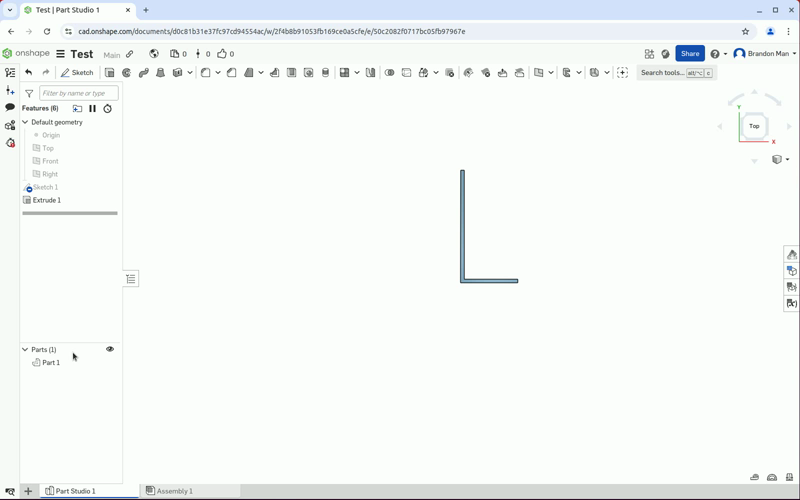
key(y)
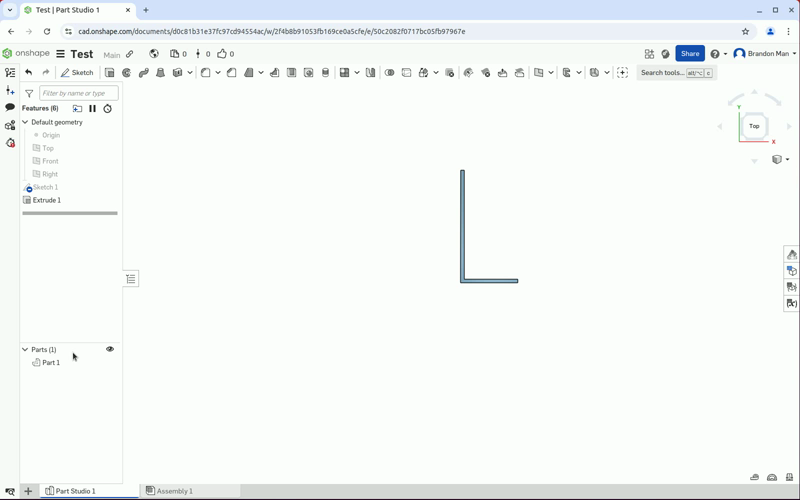
key(shift+p)
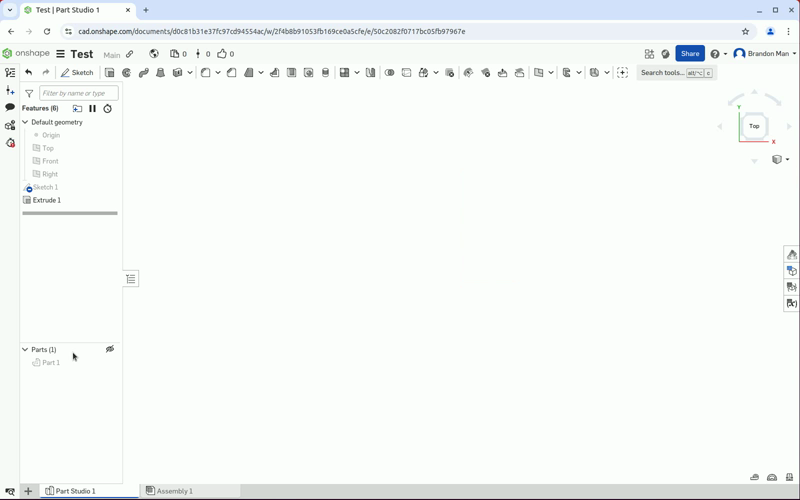
key(space)
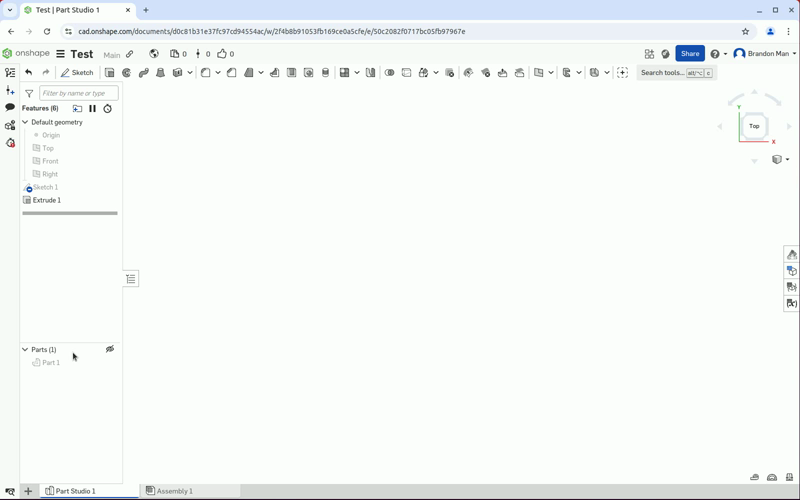
key_down(shift)
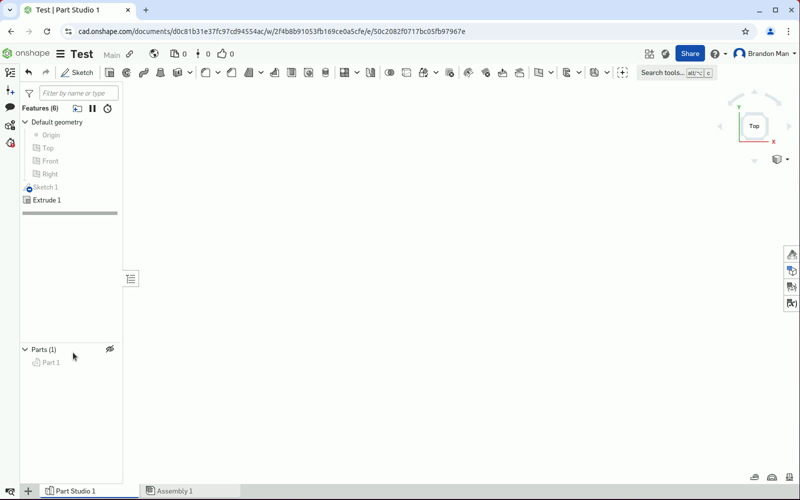
key(up)
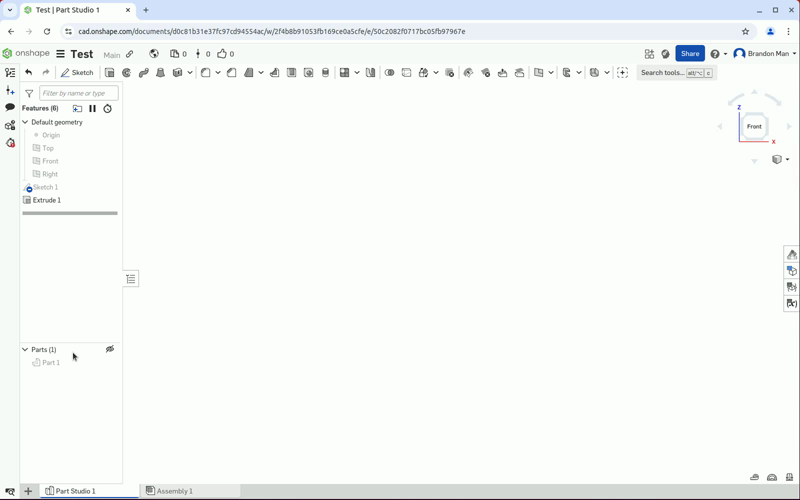
key_up(shift)
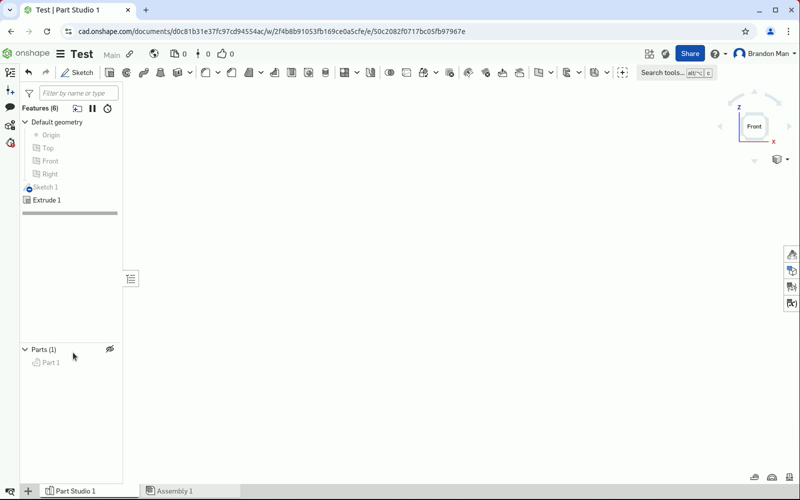
key(space)
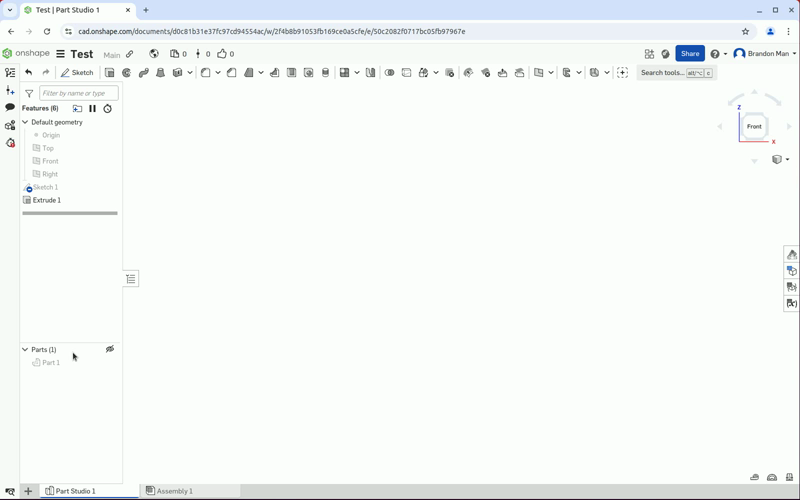
key_down(shift)
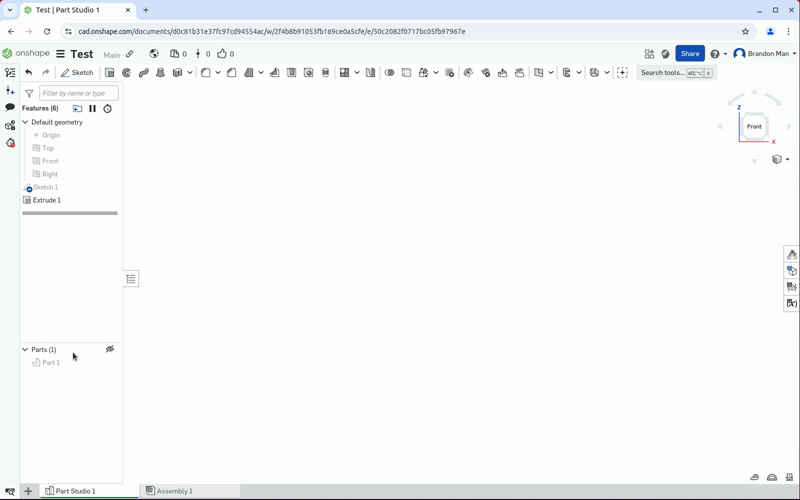
key(left)
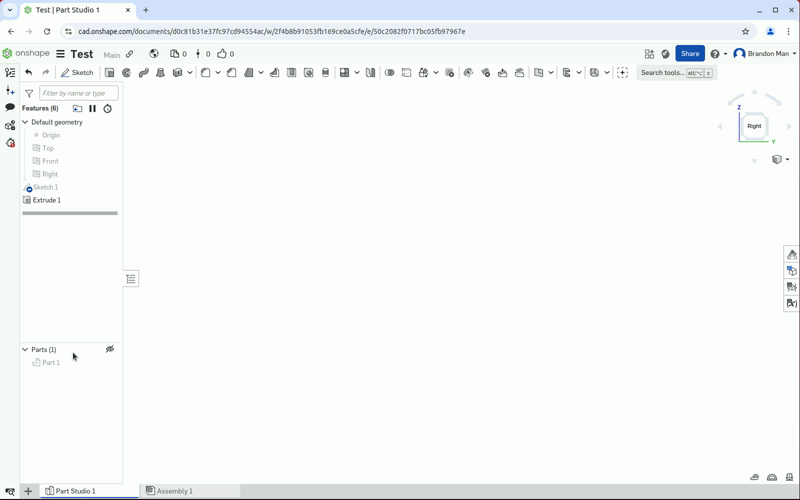
key_up(shift)
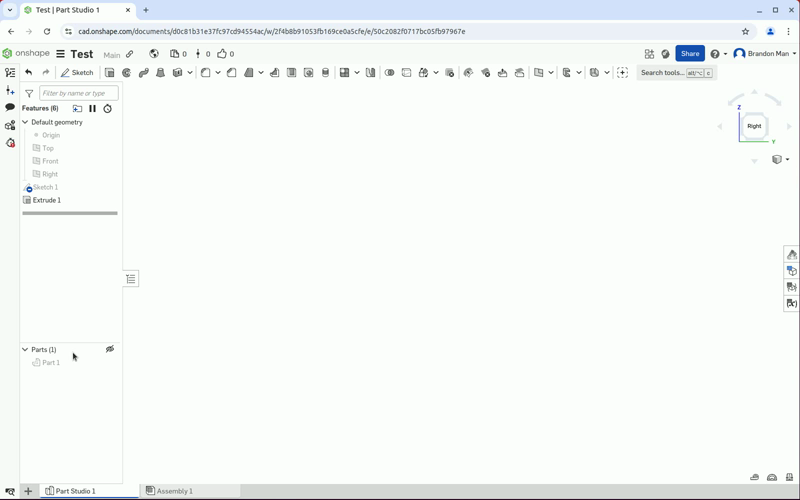
mouse_move(73, 352)
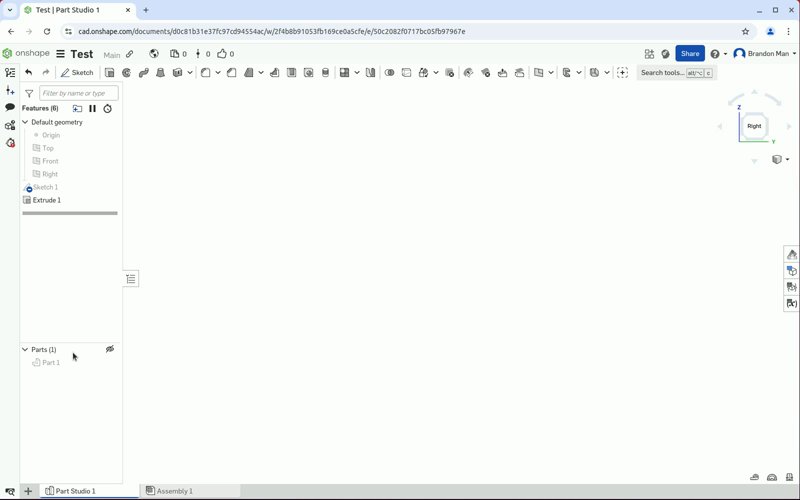
key(shift+y)
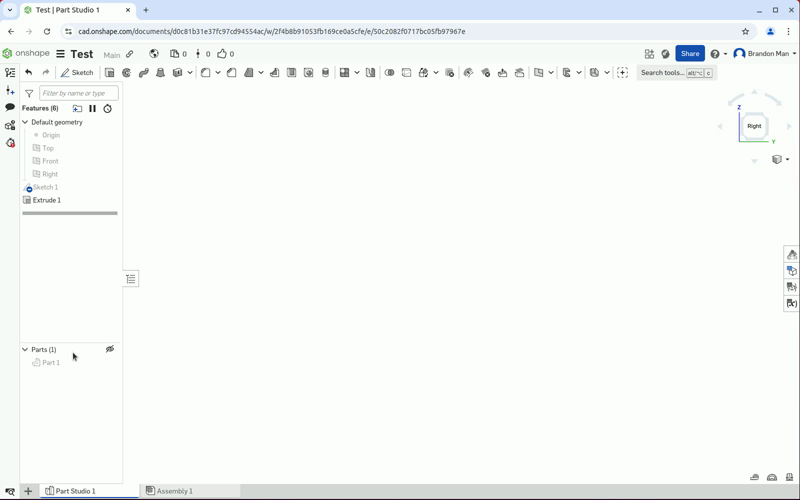
key(shift+s)
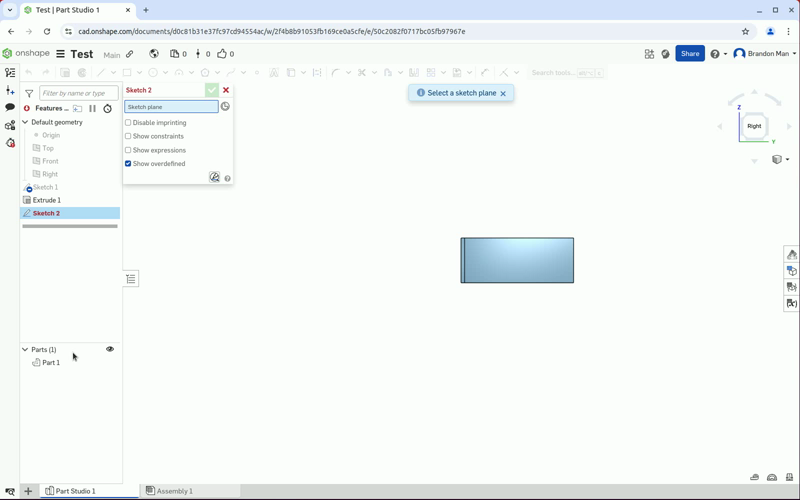
mouse_move(73, 176)
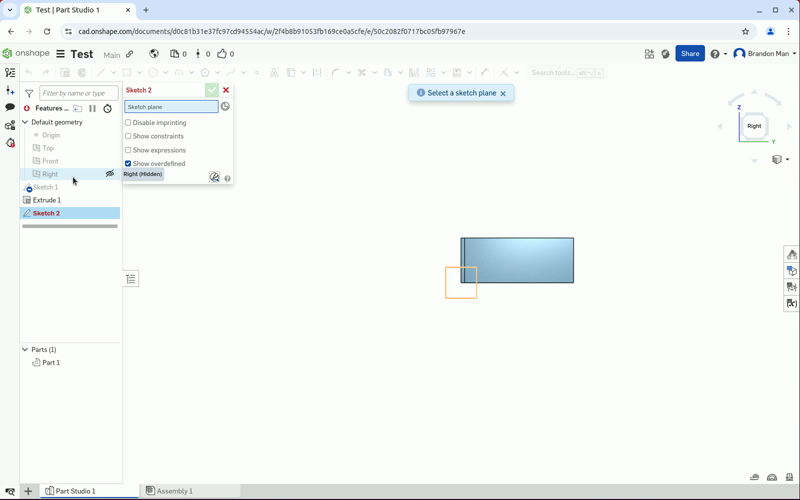
click(73, 176)
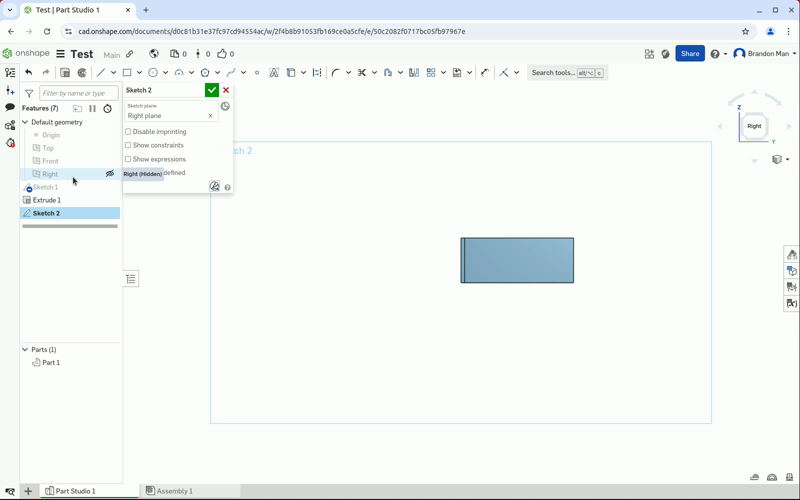
mouse_move(73, 352)
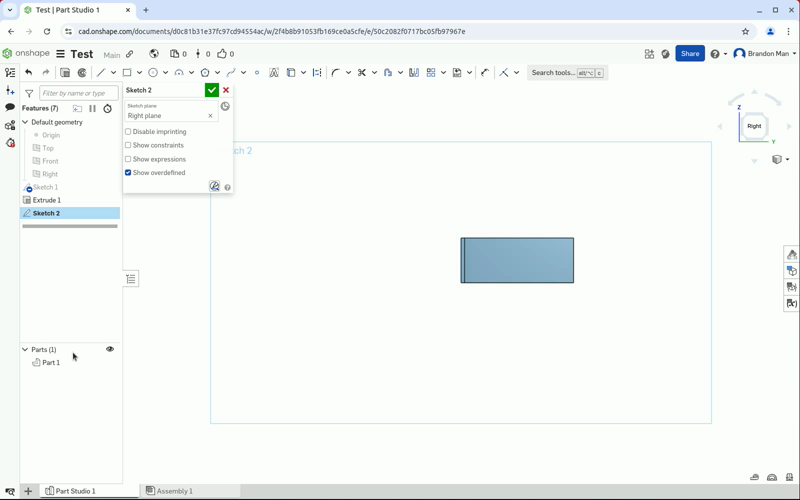
key(y)
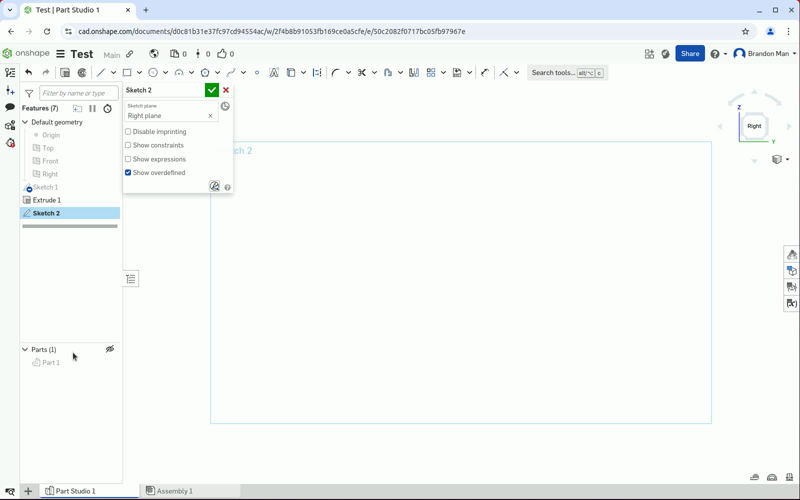
key(c)
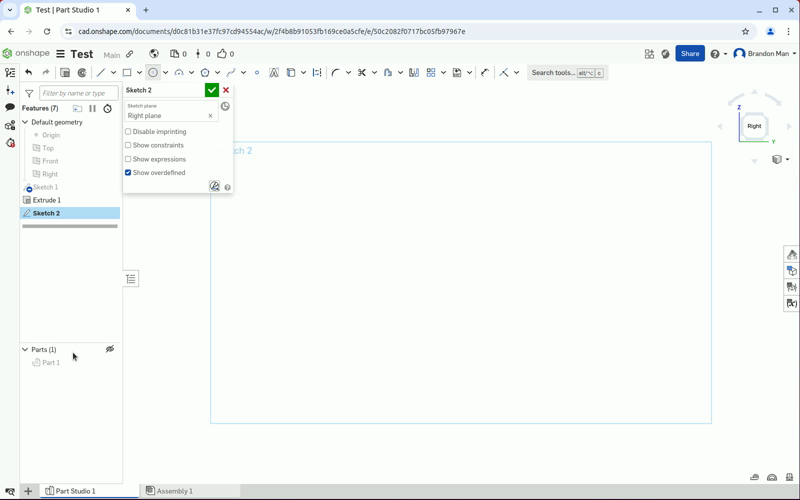
key_down(shift)
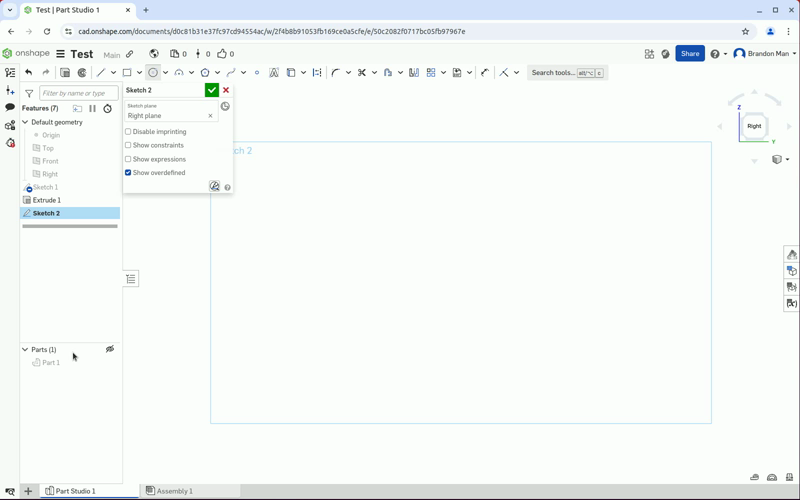
mouse_move(489, 261)
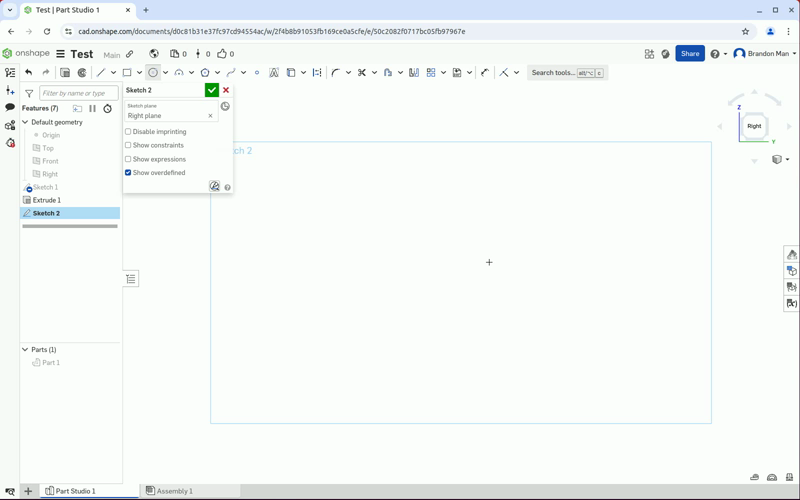
click(489, 261)
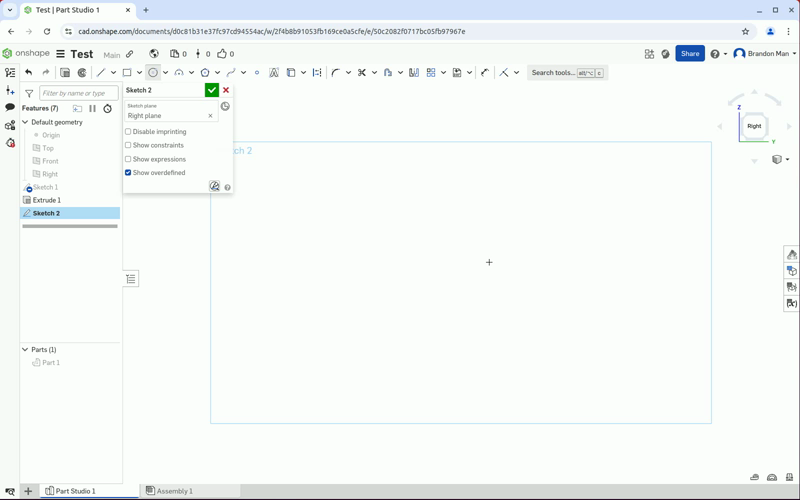
key_up(shift)
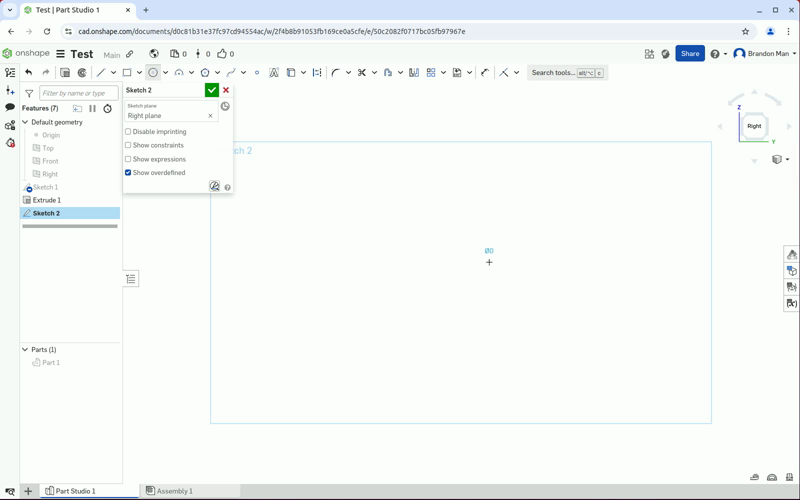
mouse_move(495, 261)
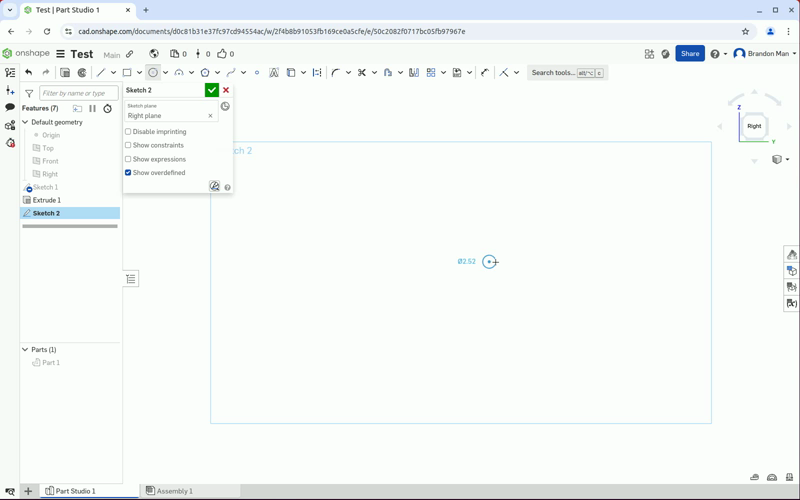
click(495, 261)
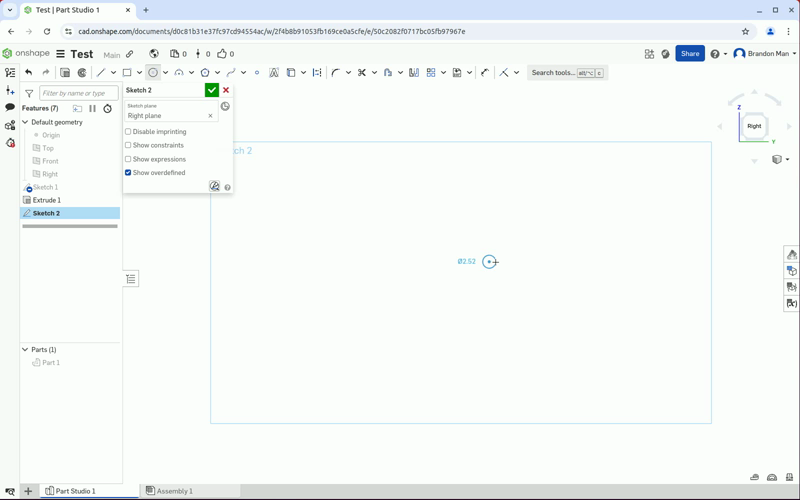
key(esc)
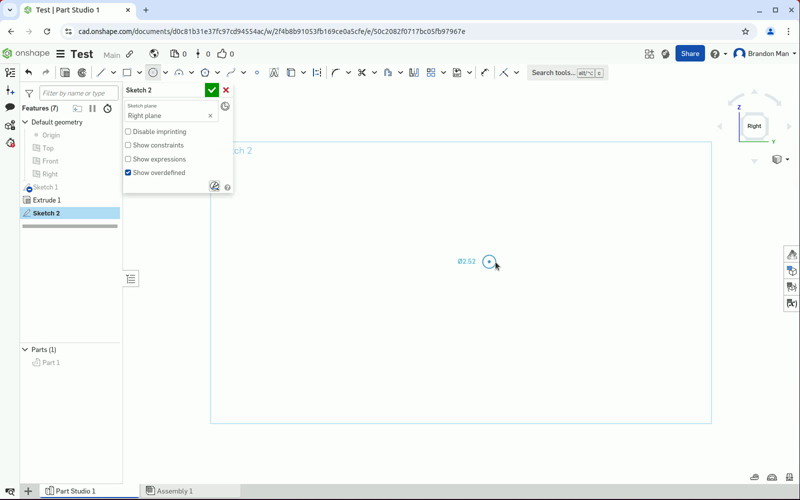
mouse_move(489, 261)
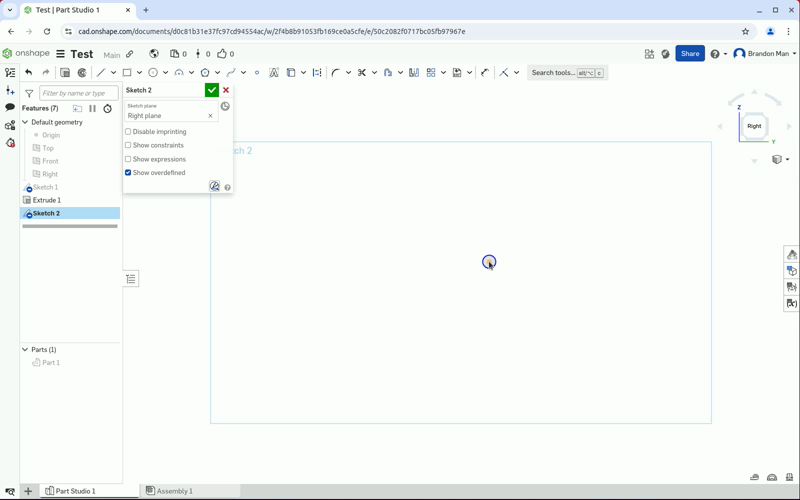
scroll(6)
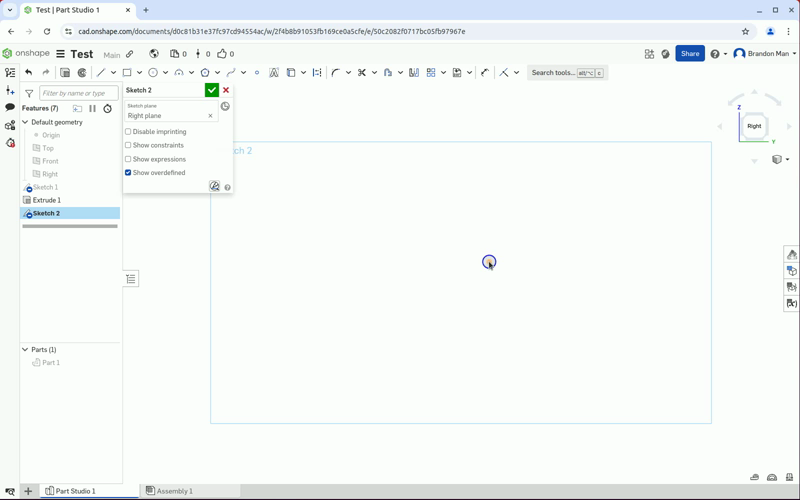
scroll(6)
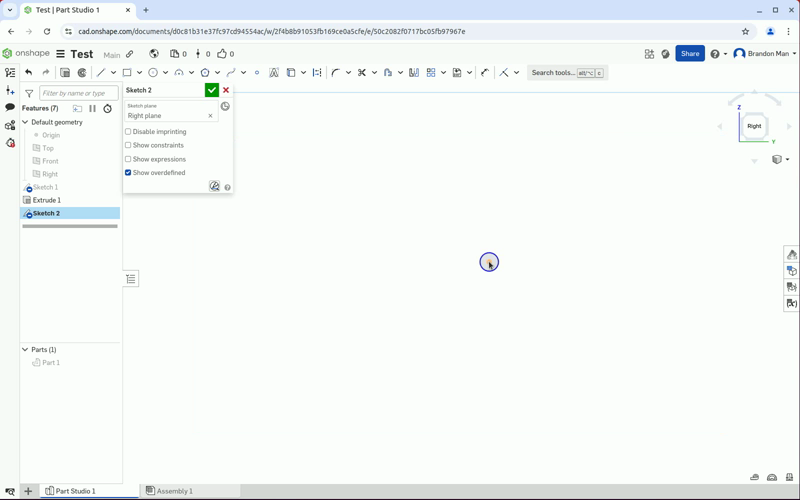
scroll(6)
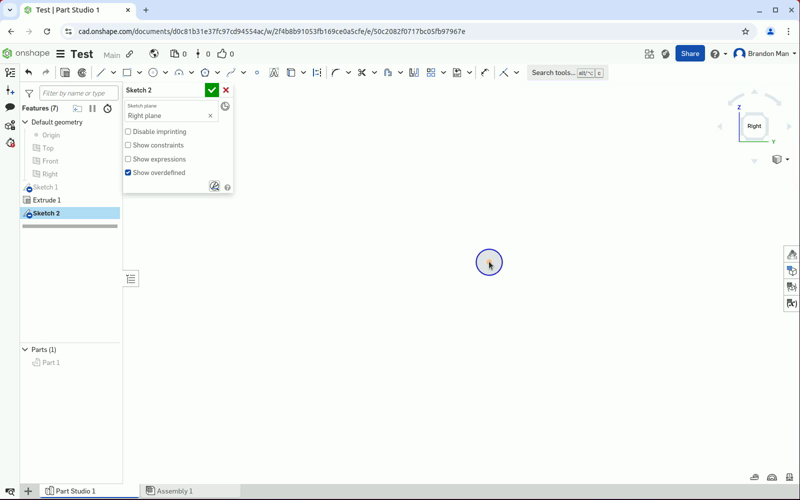
scroll(6)
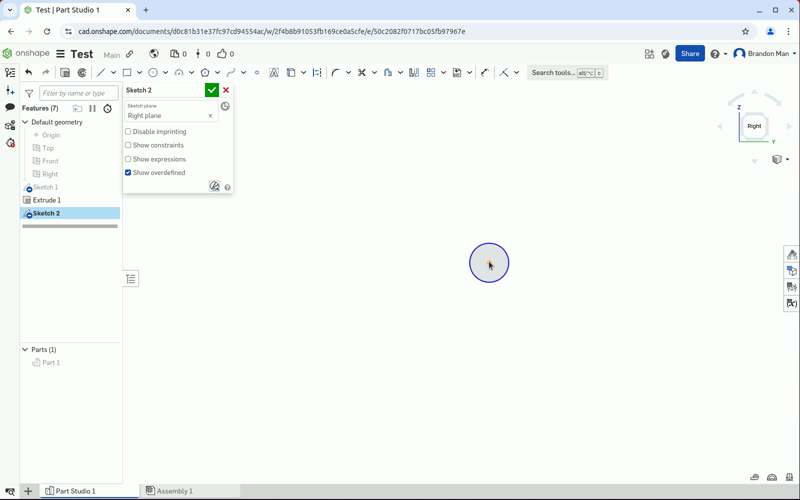
scroll(6)
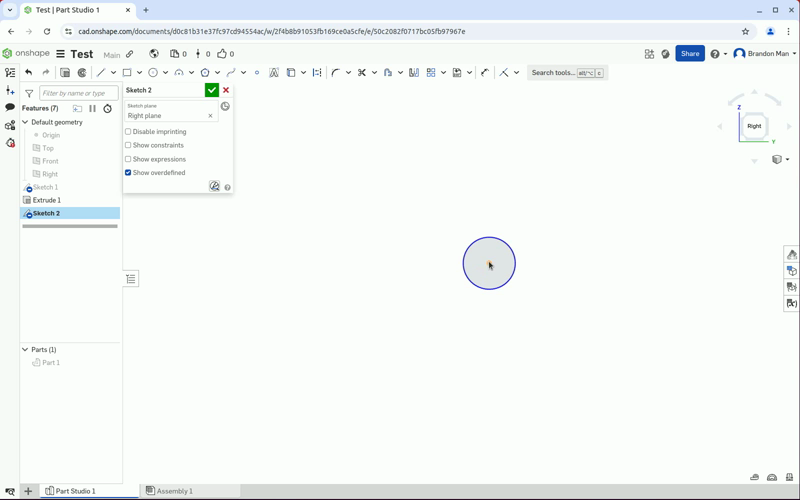
scroll(6)
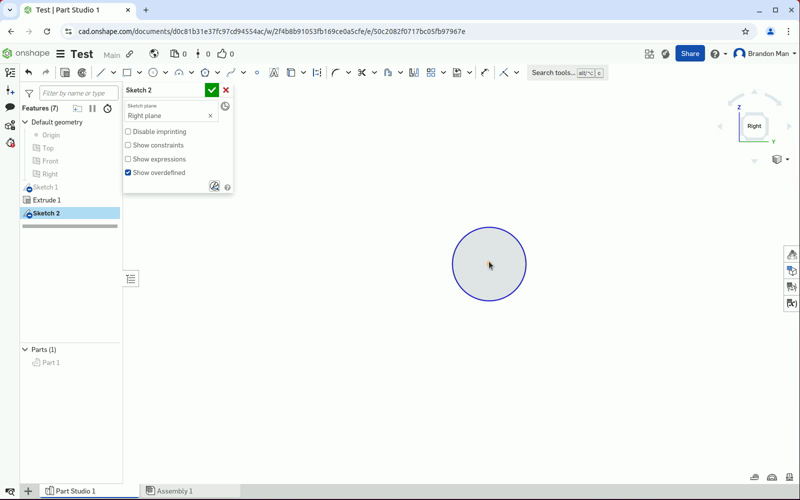
scroll(6)
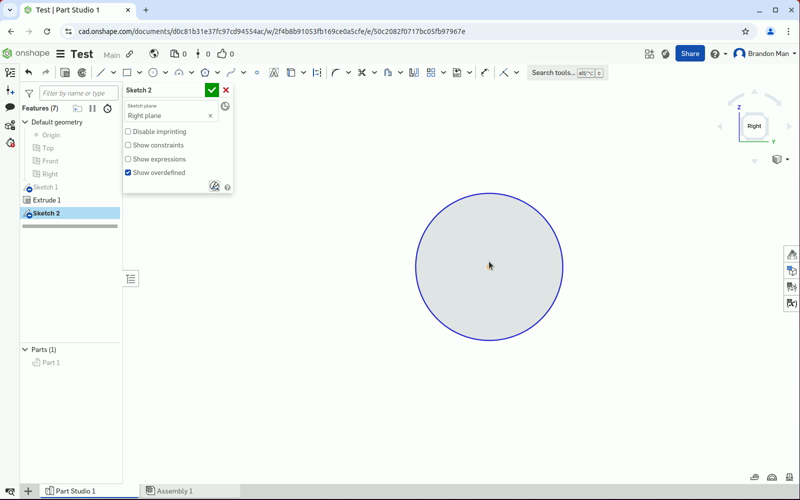
click(489, 261)
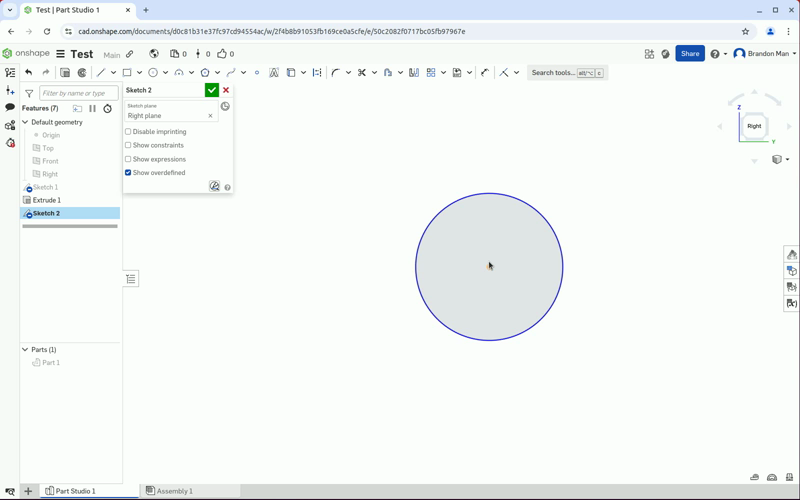
scroll(-6)
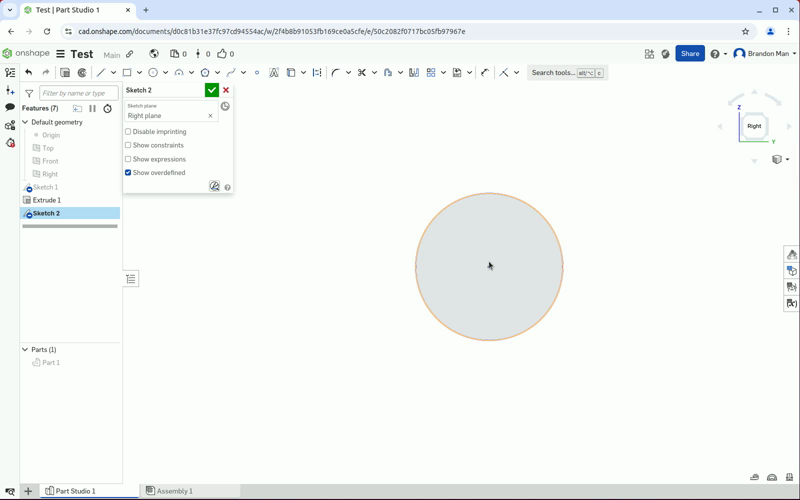
scroll(-6)
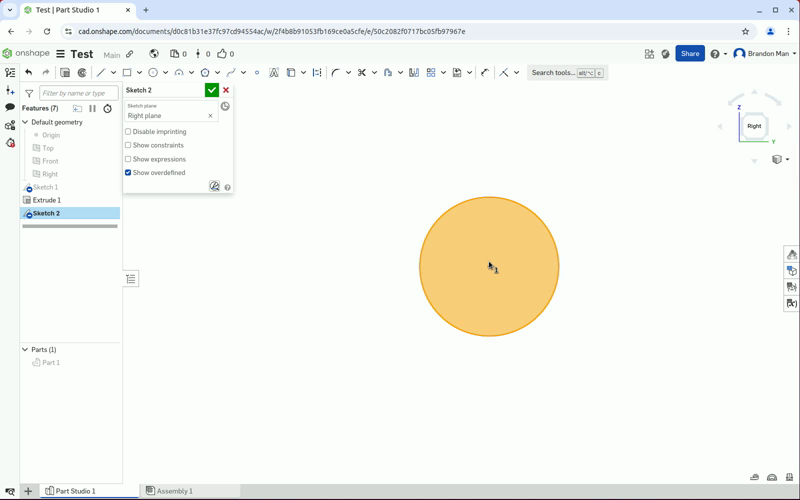
scroll(-6)
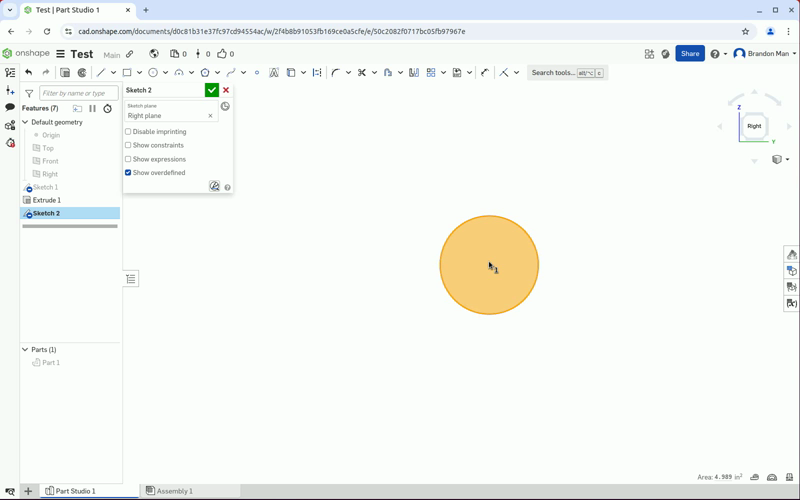
scroll(-6)
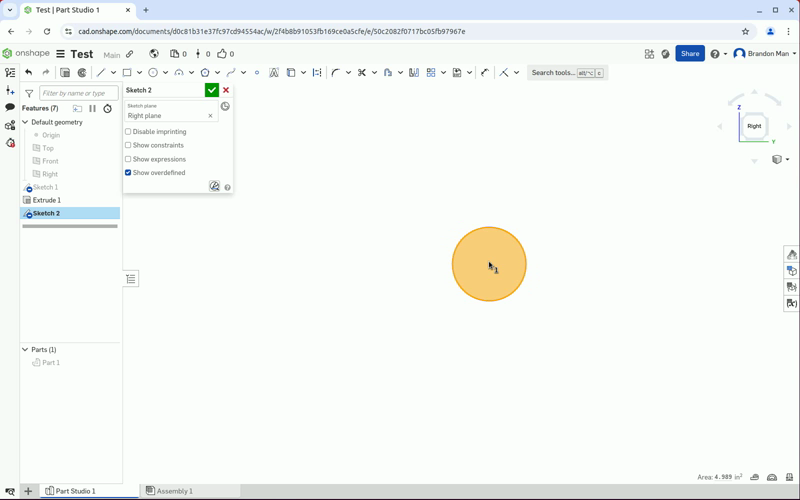
scroll(-6)
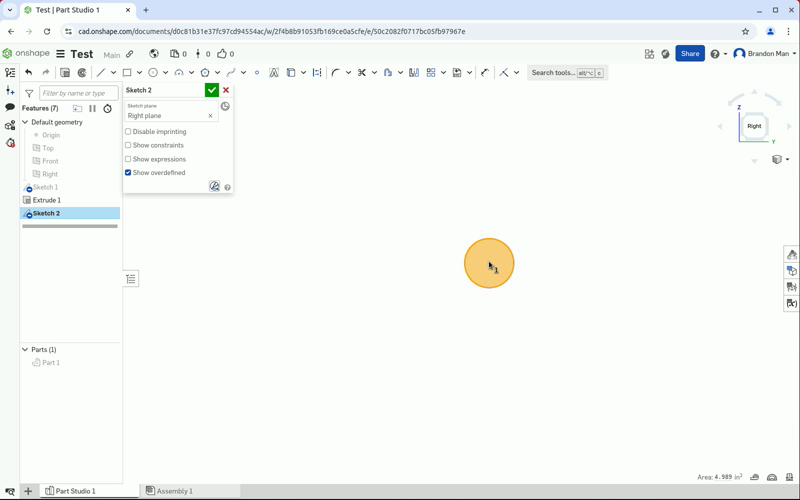
scroll(-6)
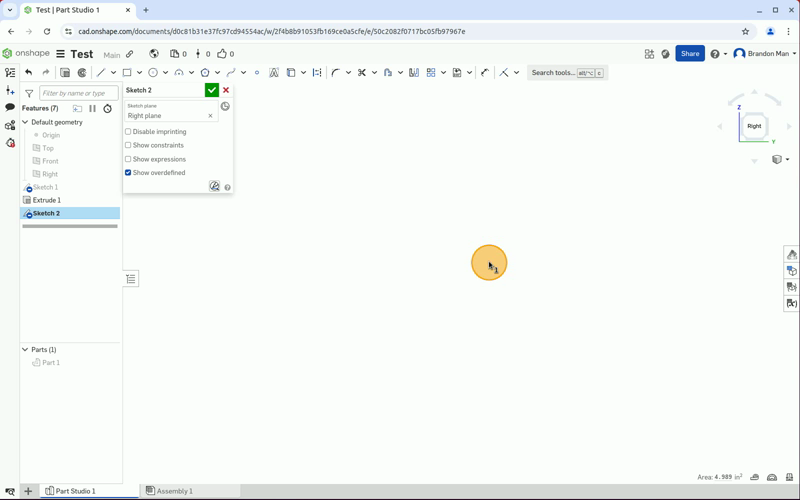
scroll(-6)
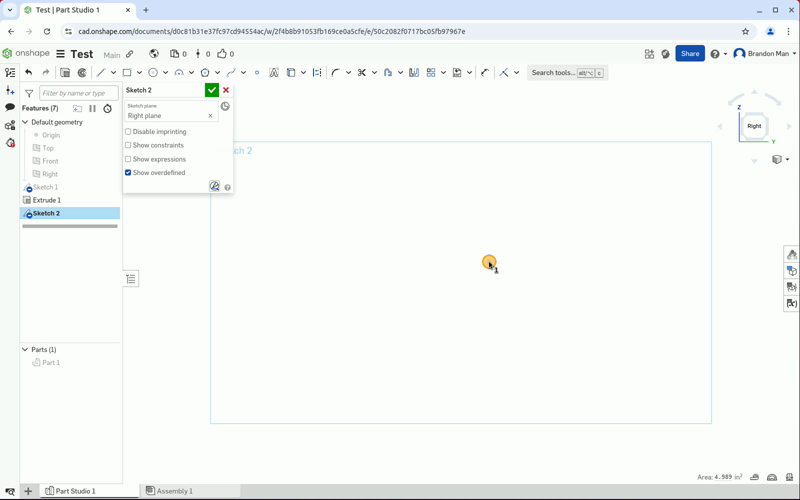
mouse_move(73, 352)
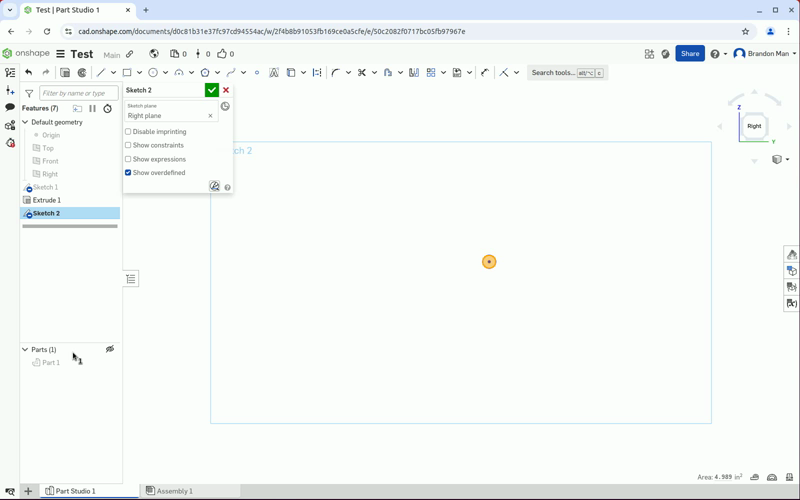
key(shift+y)
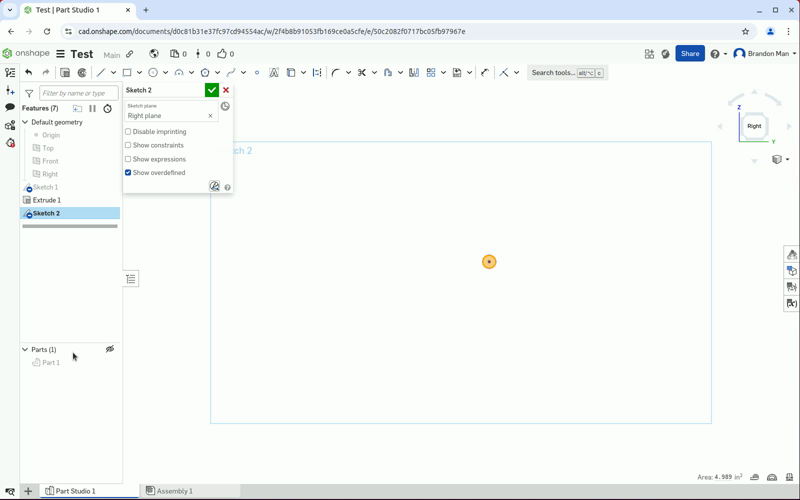
key(shift+e)
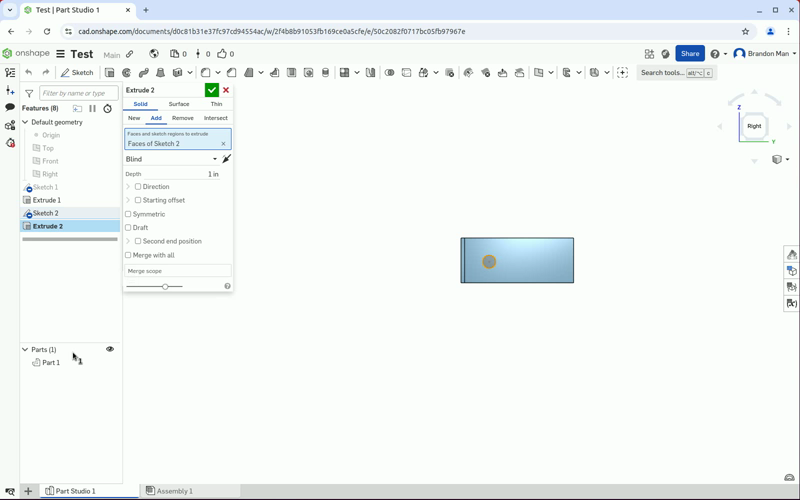
mouse_move(143, 106)
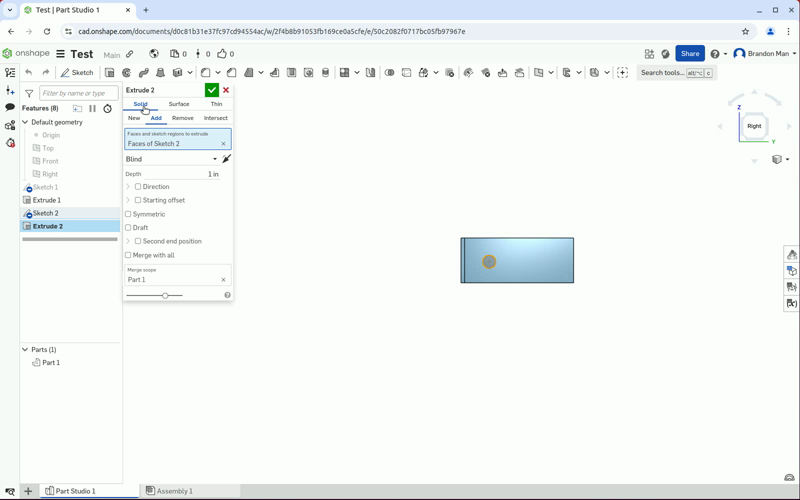
click(143, 106)
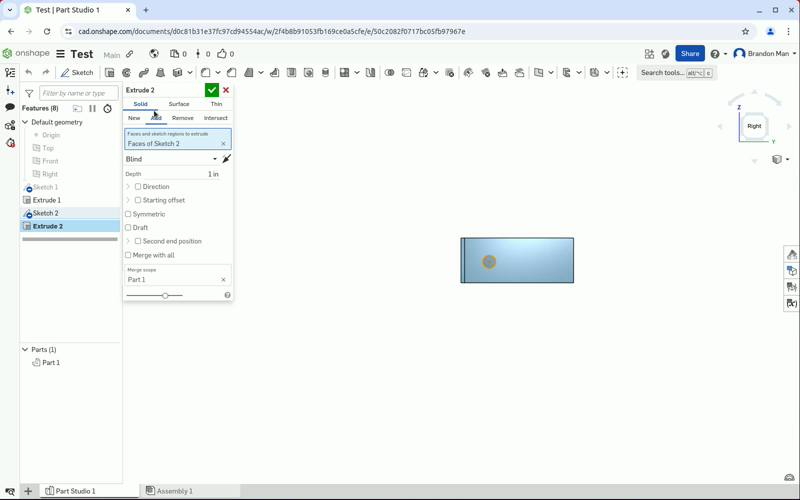
mouse_move(186, 120)
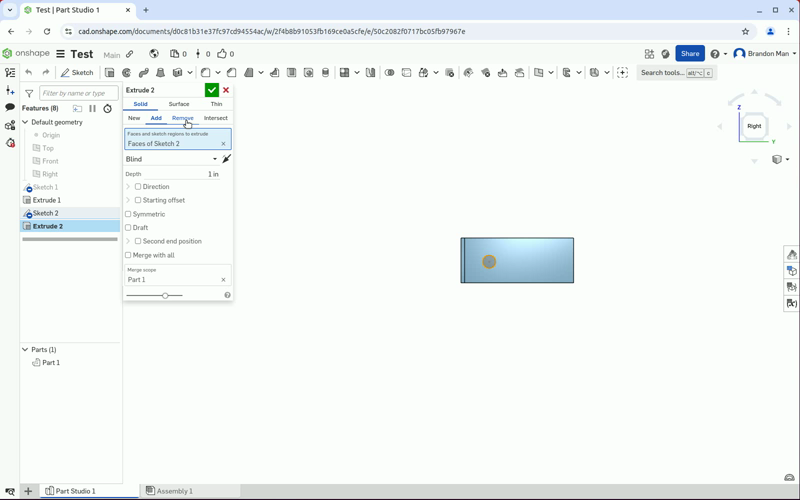
click(186, 120)
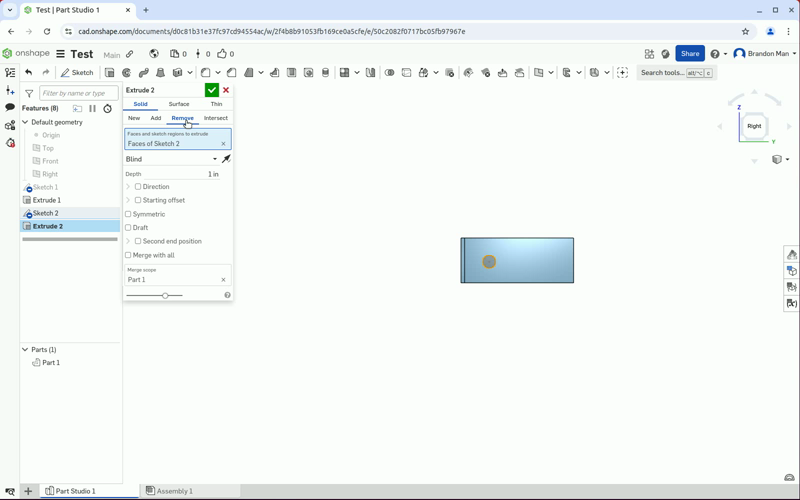
key(tab, 4)
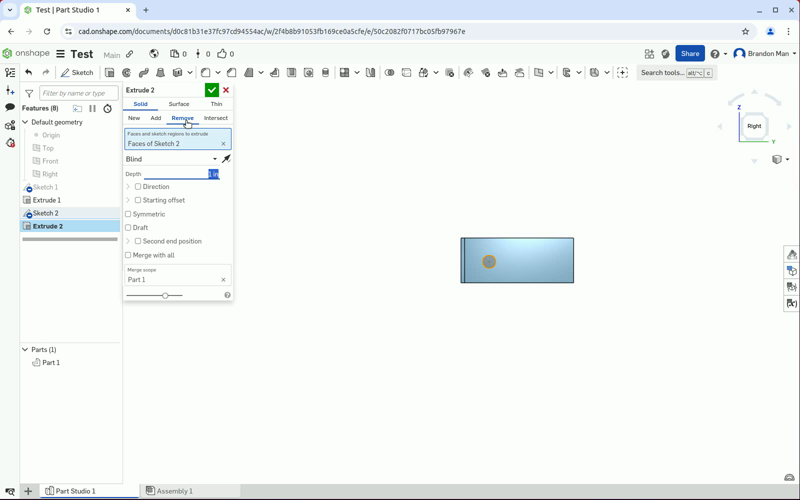
text(5.777)
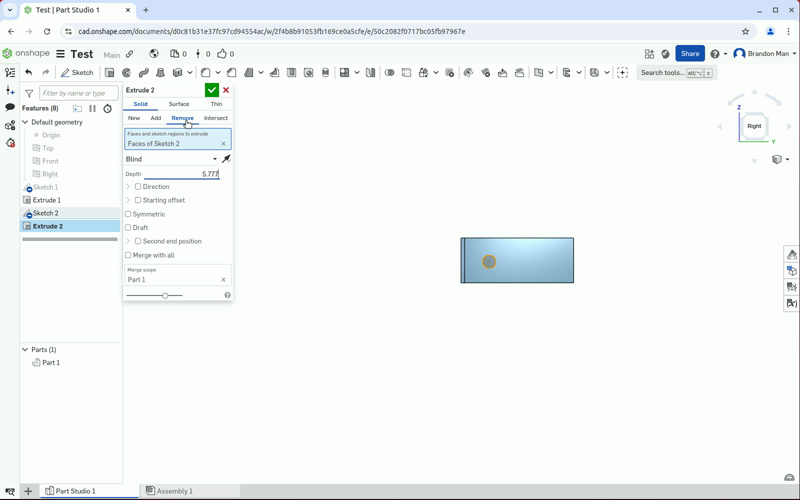
key(tab, 6)
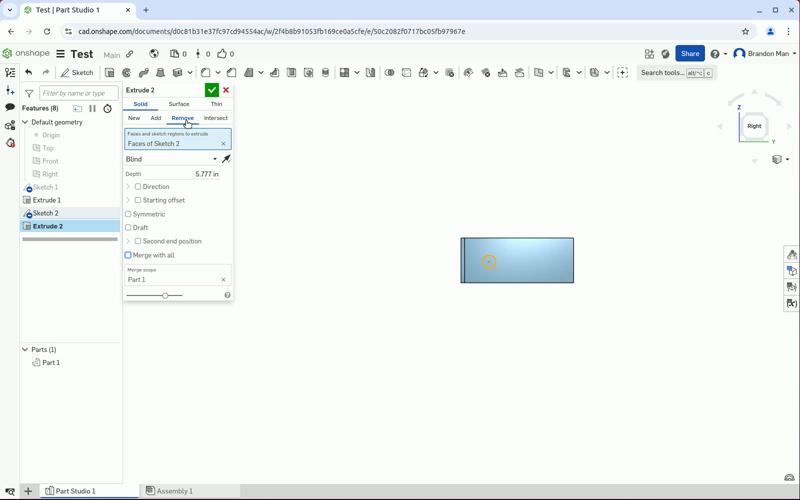
key(space)
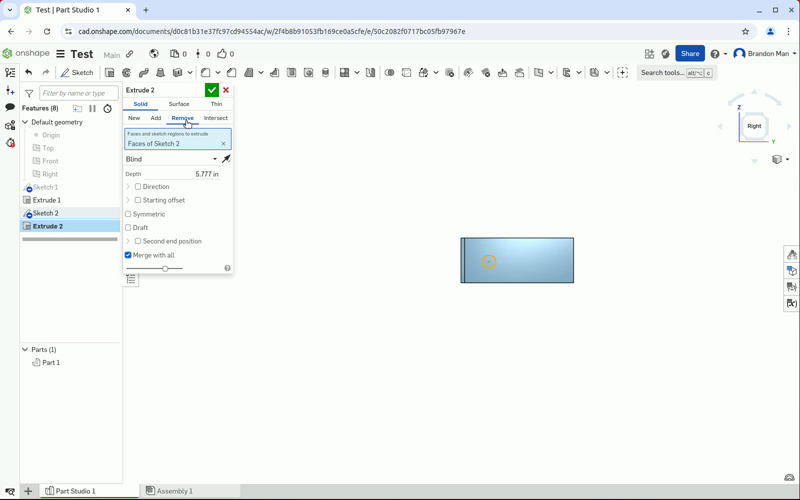
key(enter)
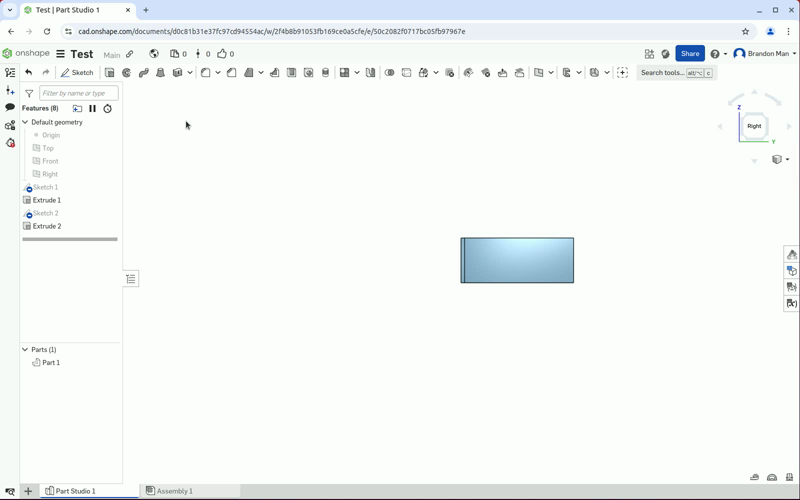
key(shift+h)
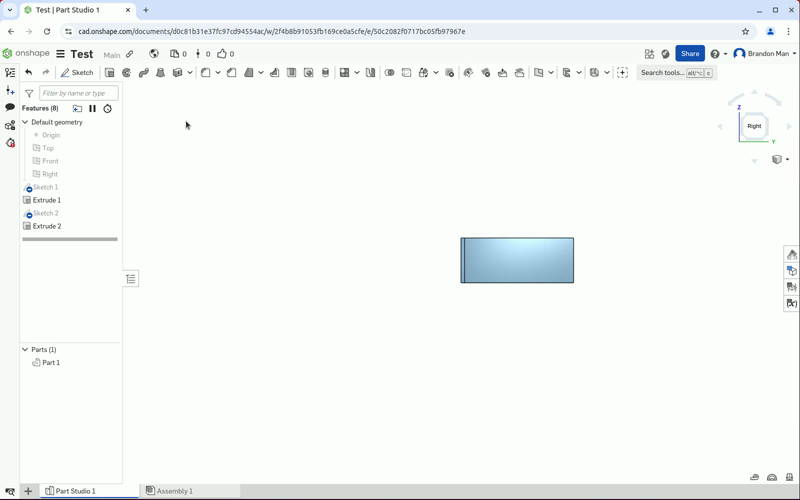
key(shift+h)
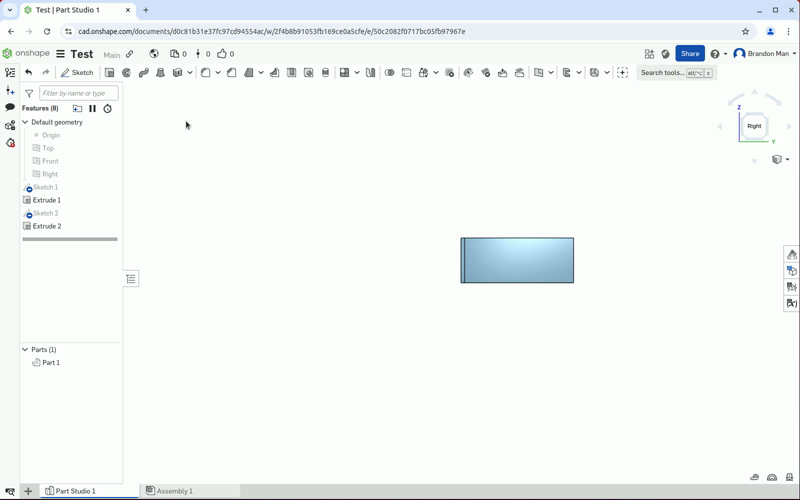
mouse_move(73, 189)
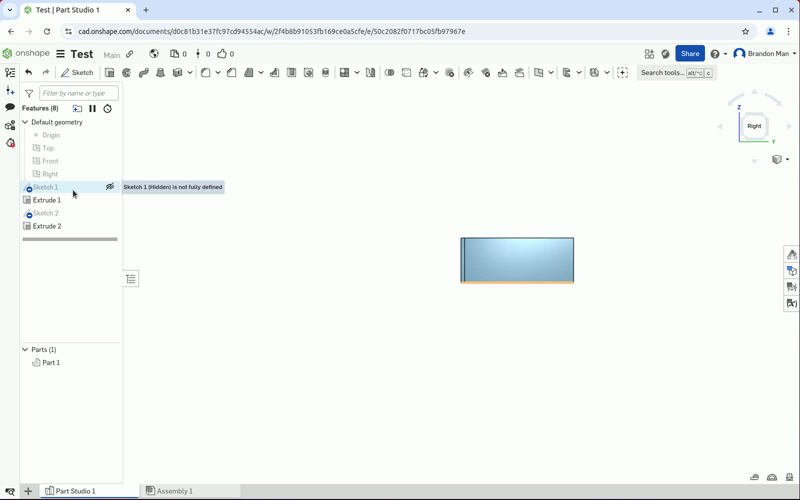
click(73, 189)
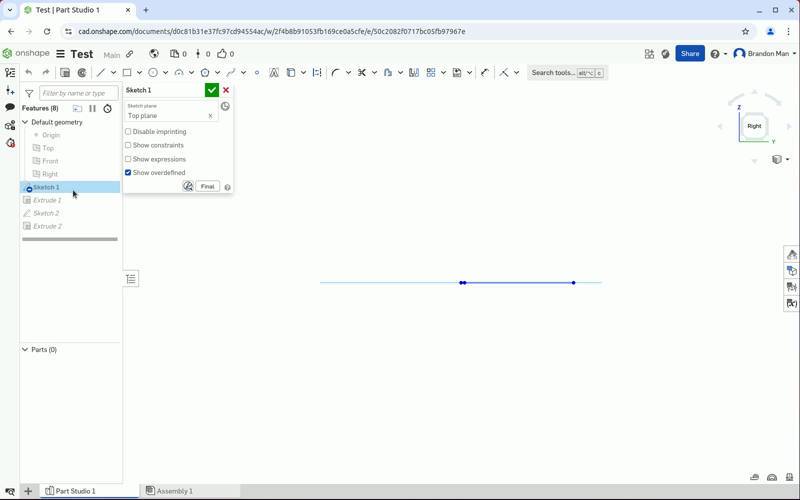
mouse_move(229, 92)
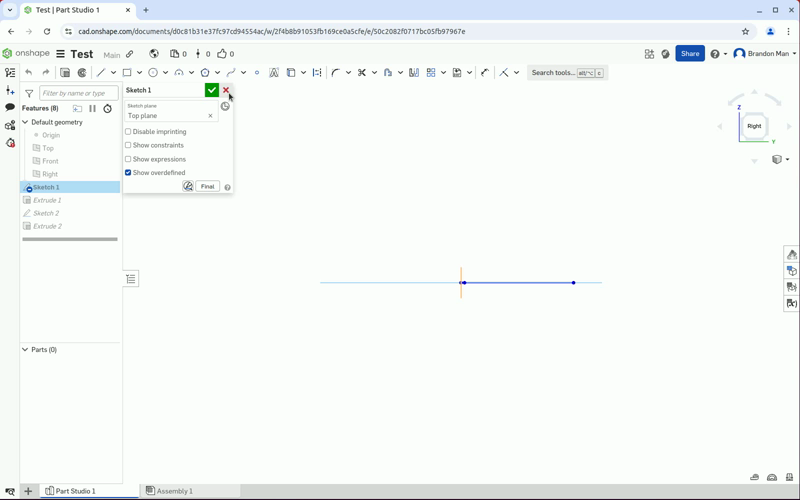
click(229, 92)
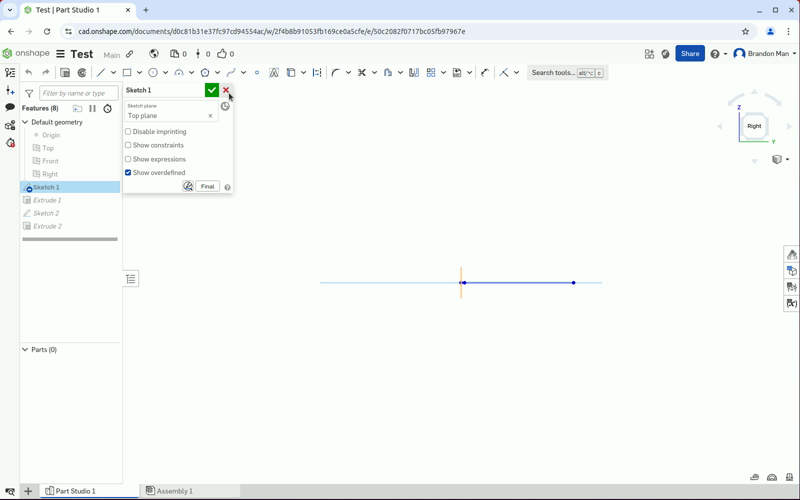
key(shift+s)
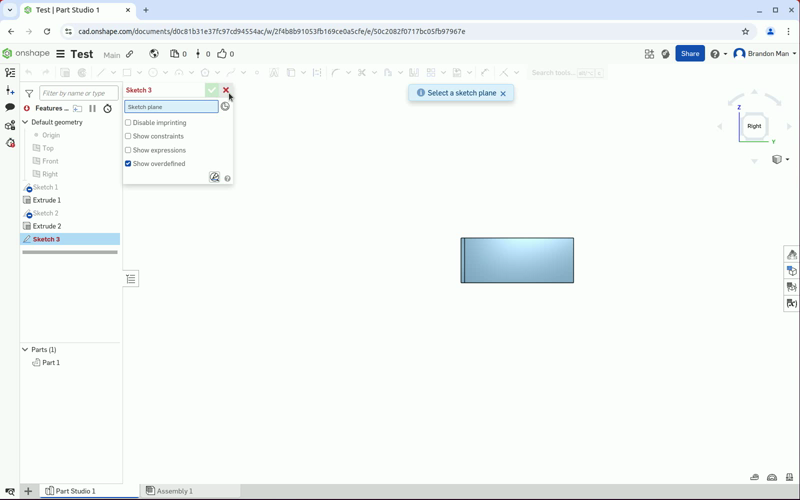
mouse_move(73, 176)
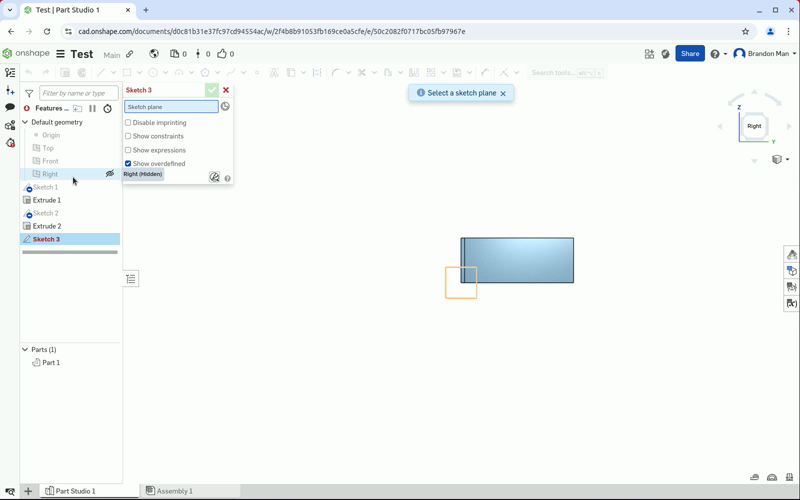
click(73, 176)
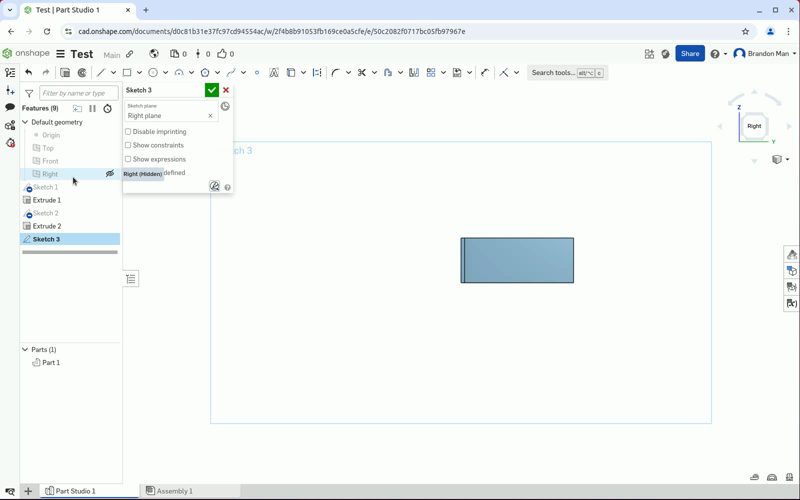
mouse_move(73, 352)
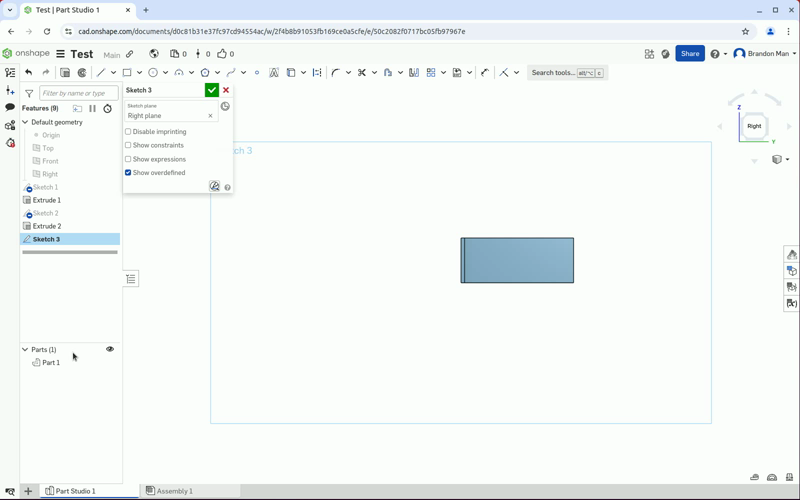
key(y)
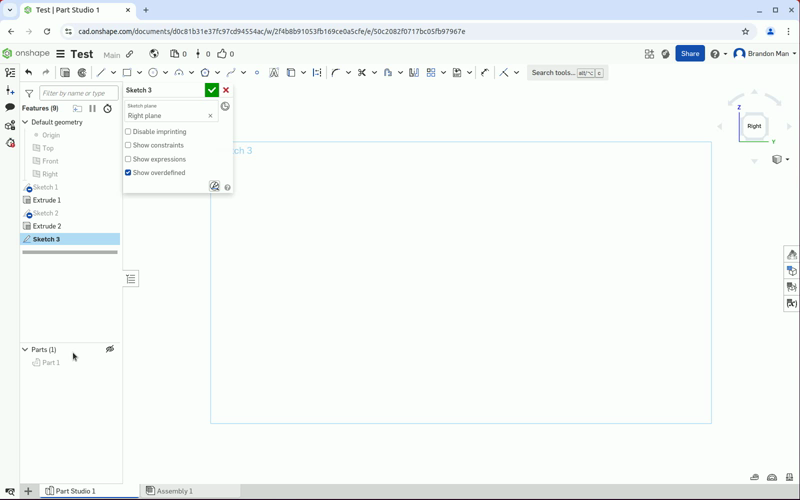
key(c)
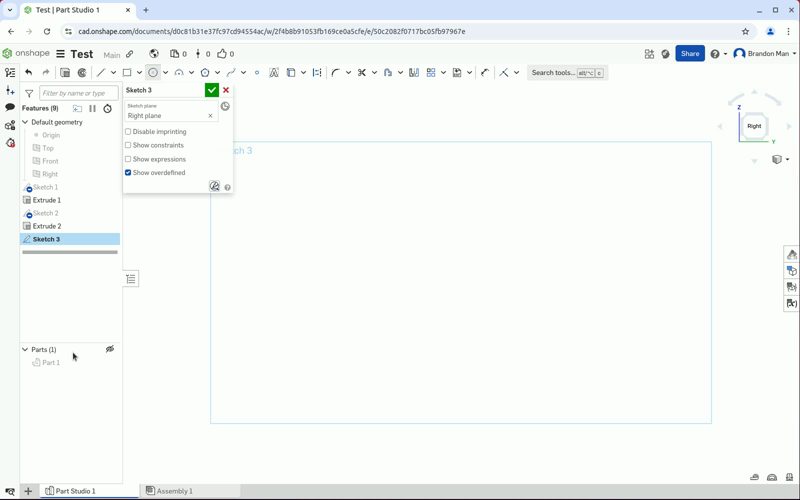
key_down(shift)
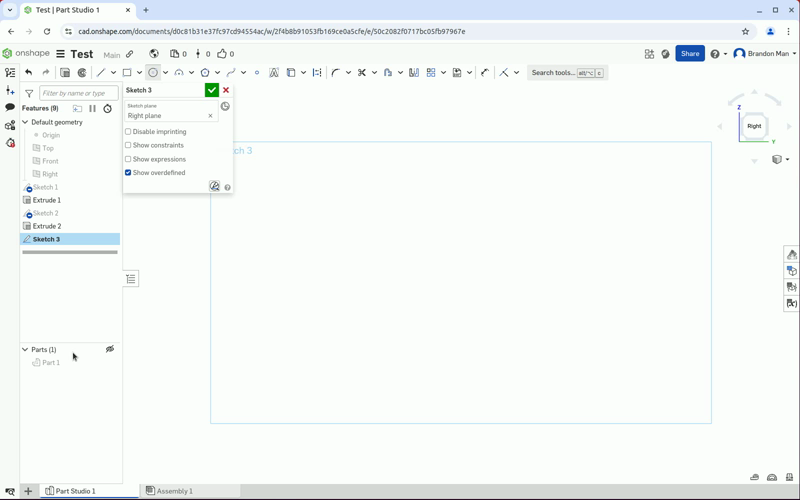
mouse_move(545, 261)
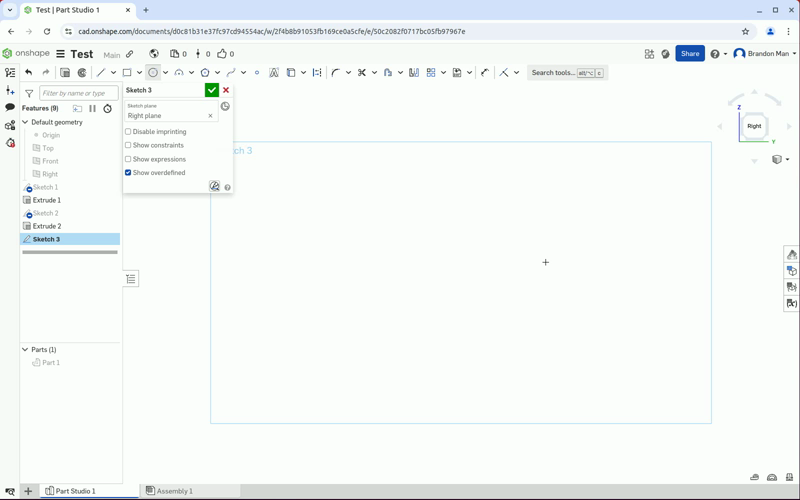
click(545, 261)
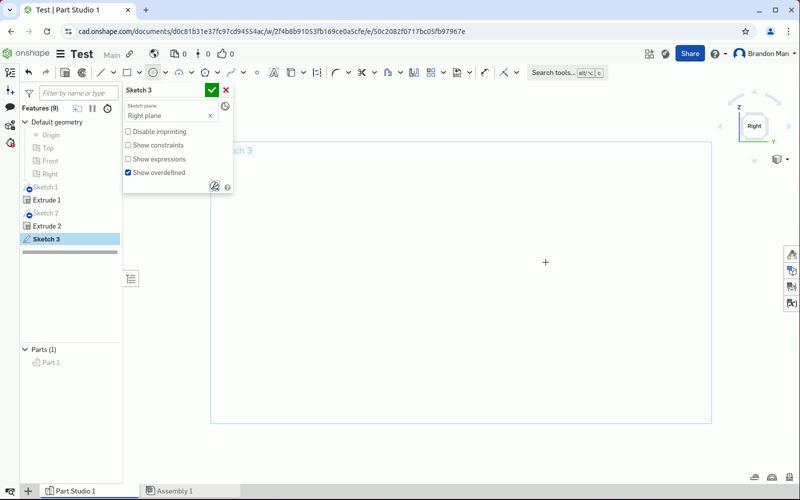
key_up(shift)
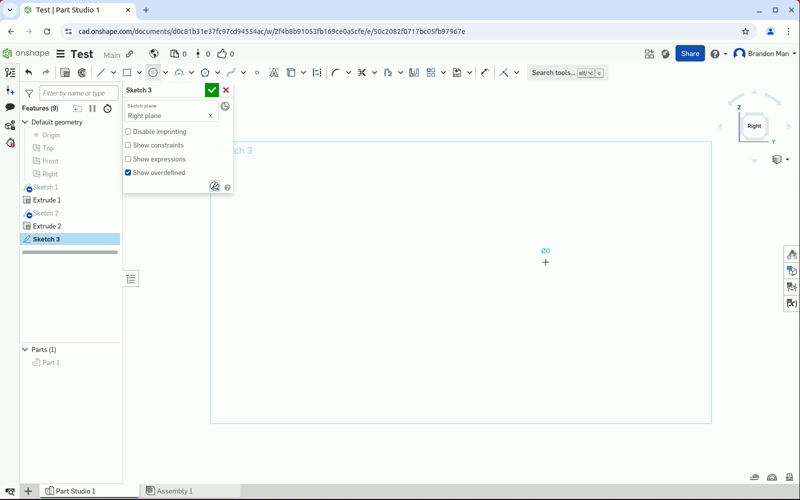
mouse_move(552, 261)
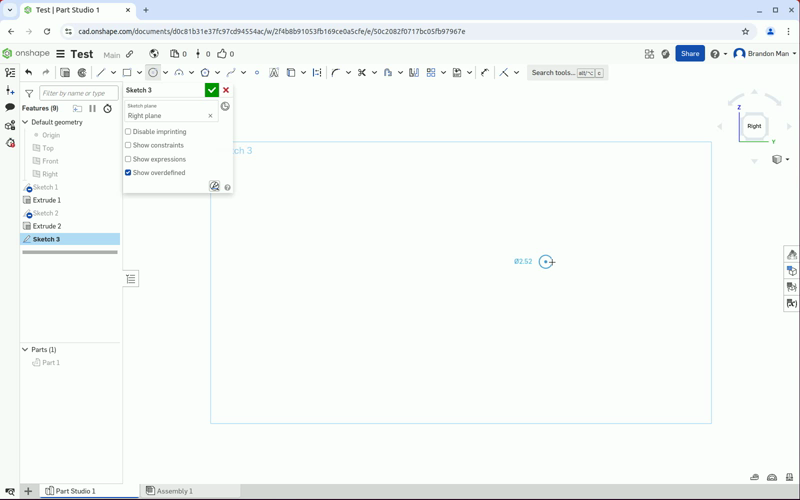
click(552, 261)
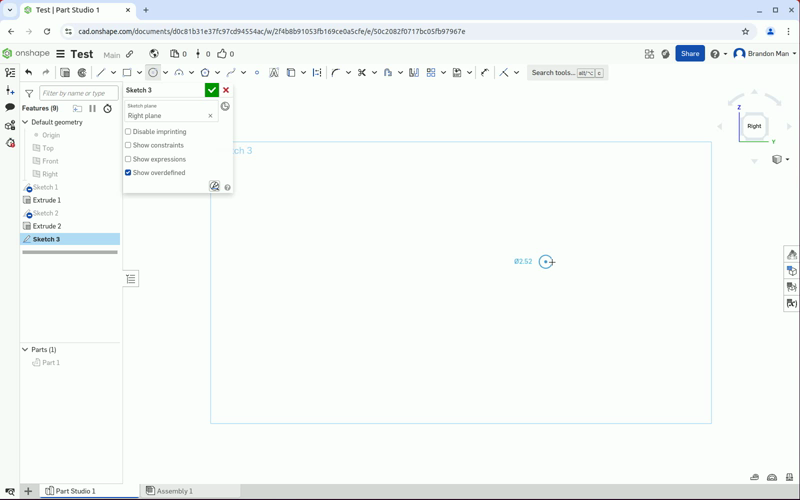
key(esc)
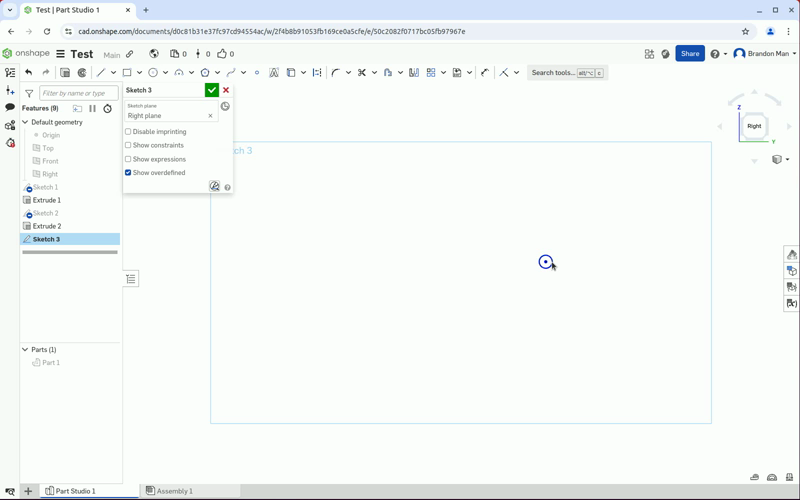
mouse_move(540, 260)
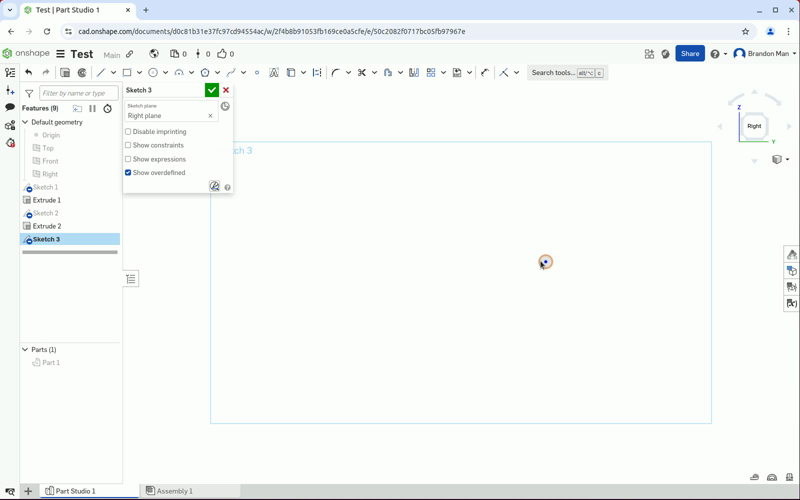
scroll(6)
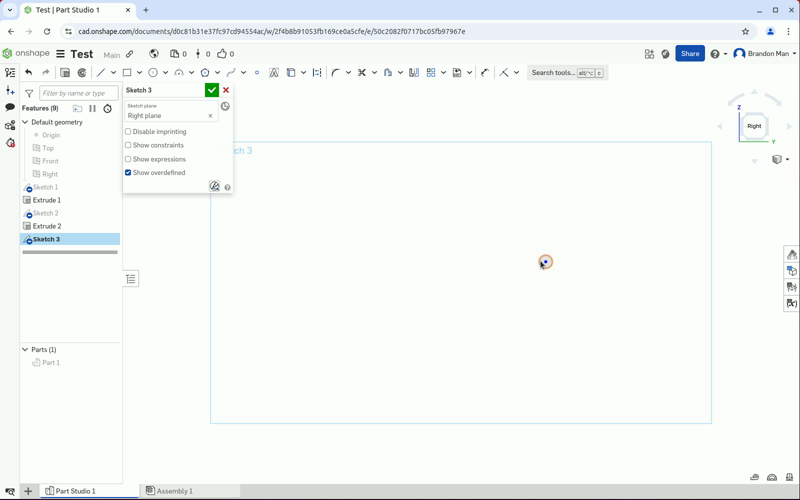
scroll(6)
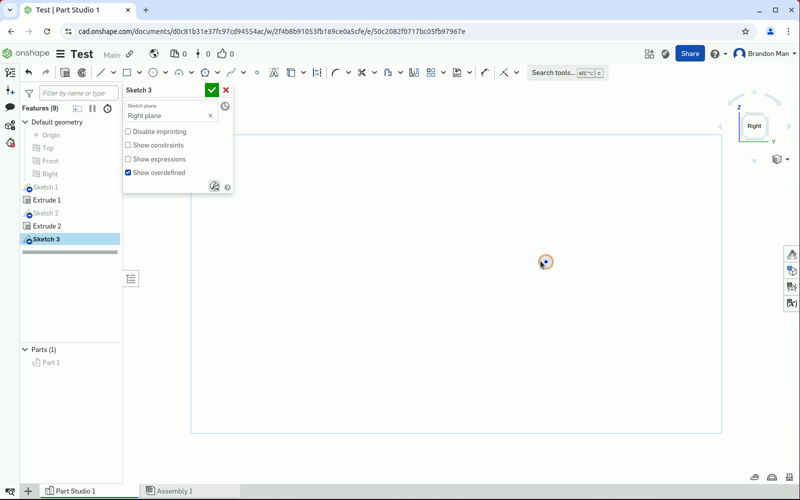
scroll(6)
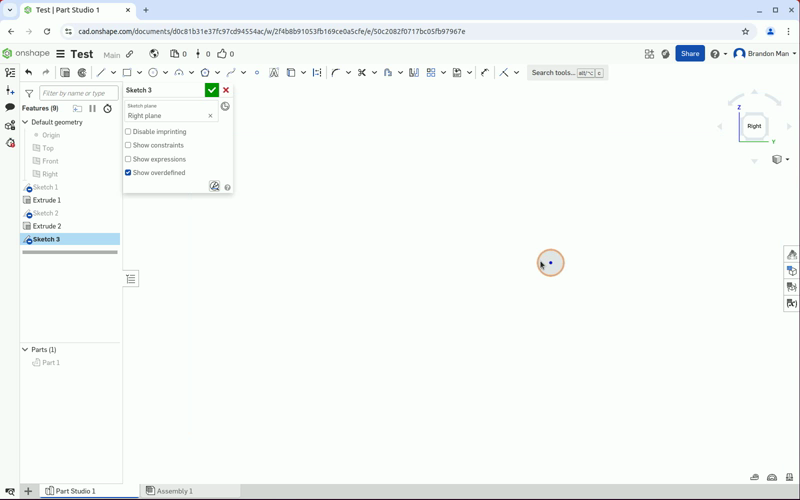
scroll(6)
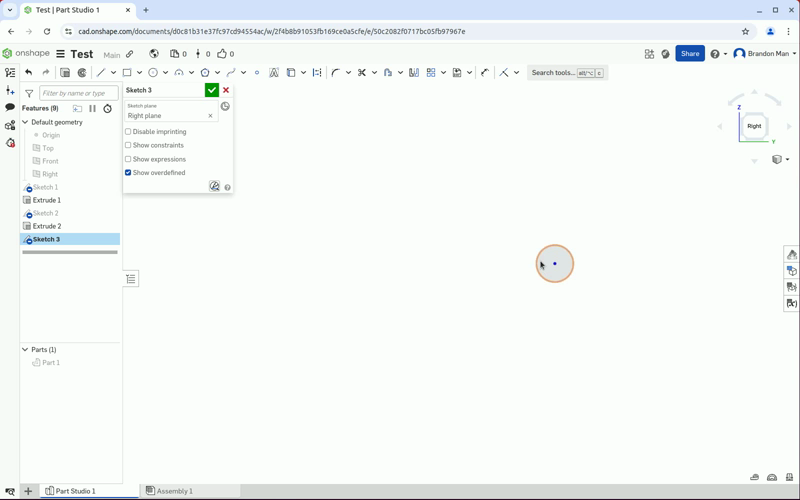
scroll(6)
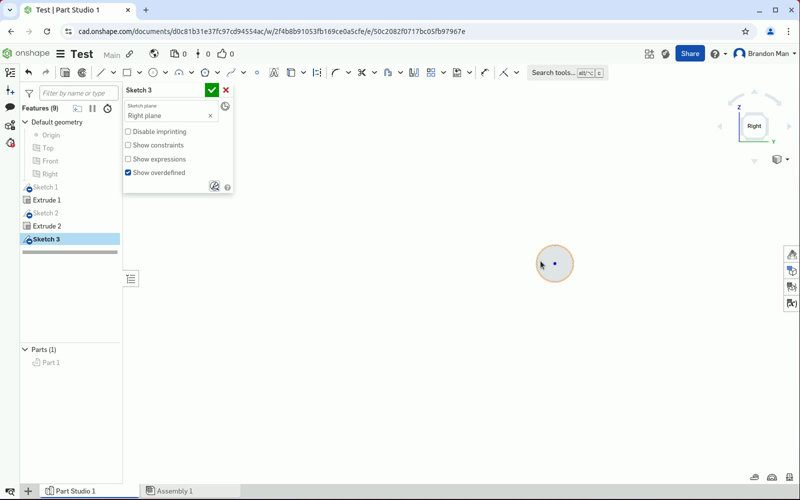
scroll(6)
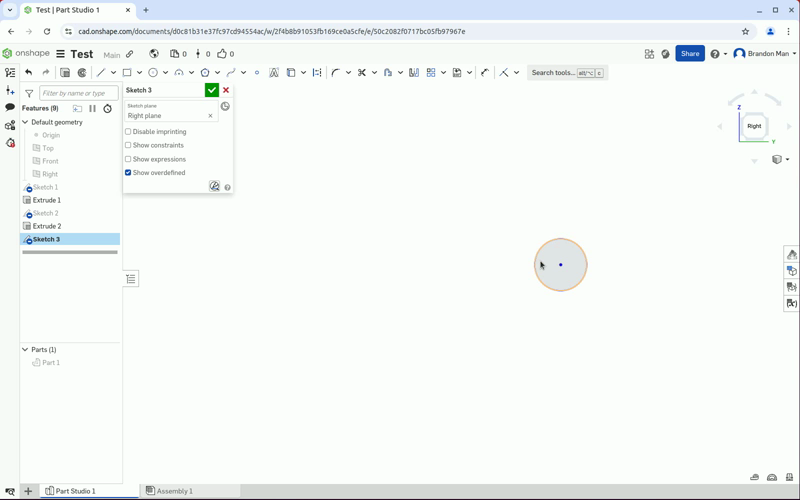
scroll(6)
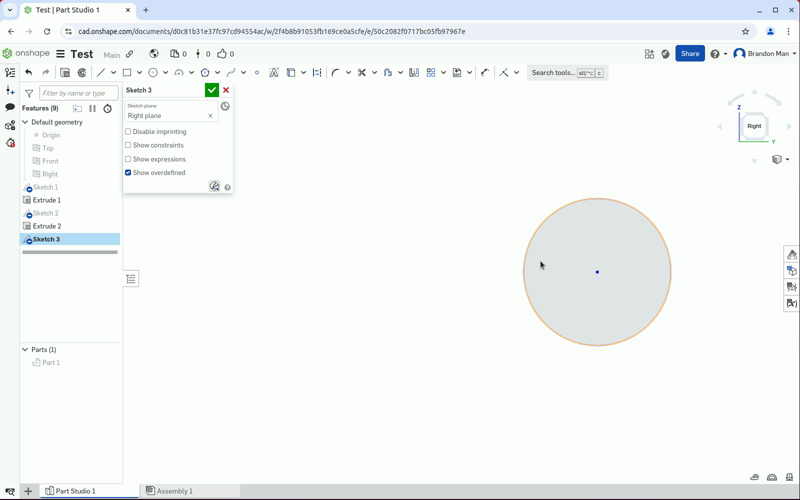
click(540, 260)
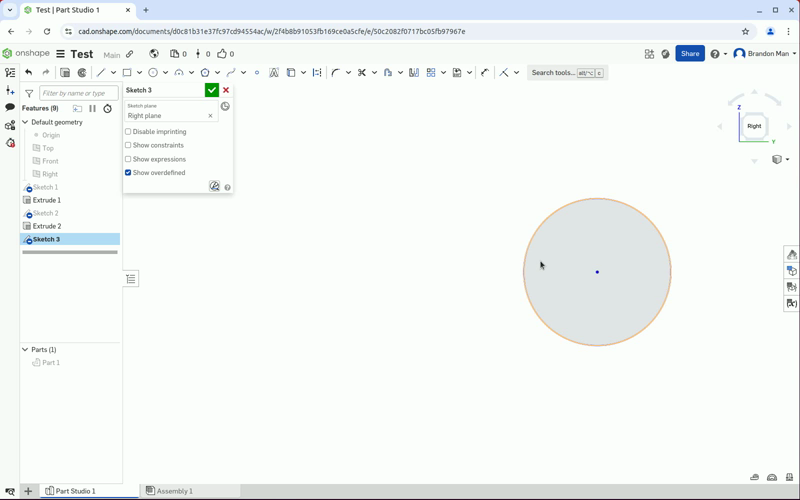
scroll(-6)
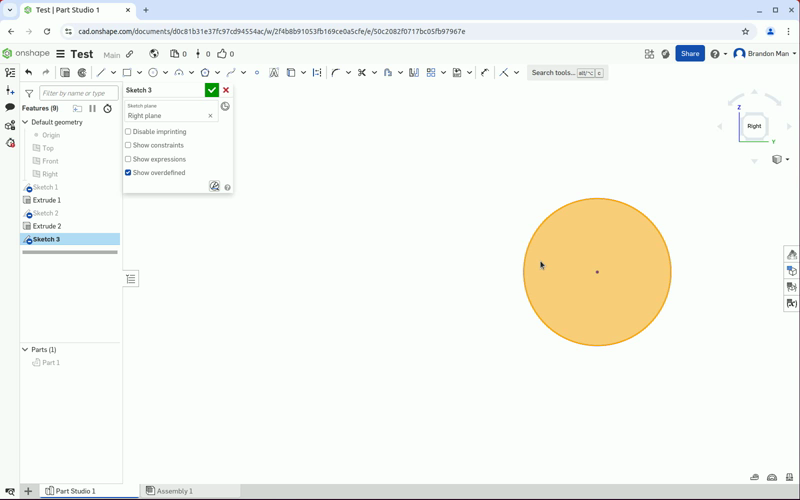
scroll(-6)
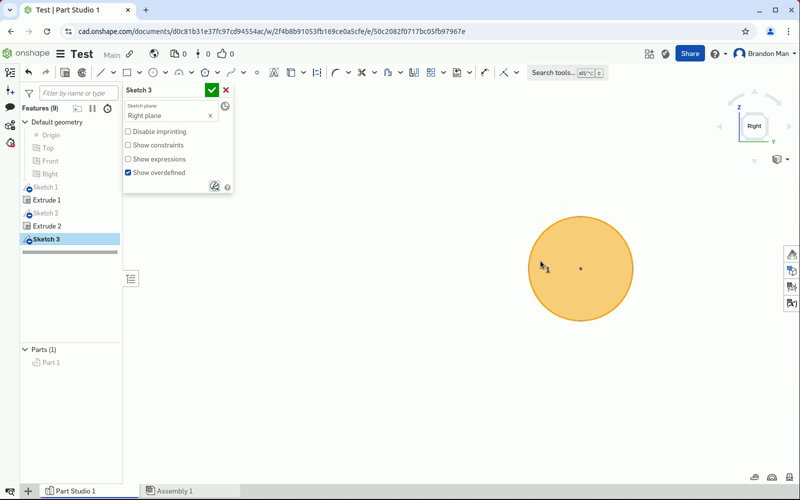
scroll(-6)
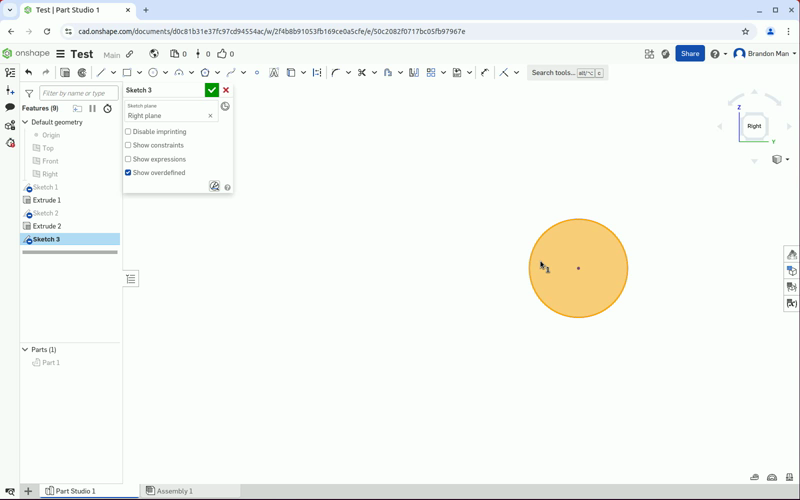
scroll(-6)
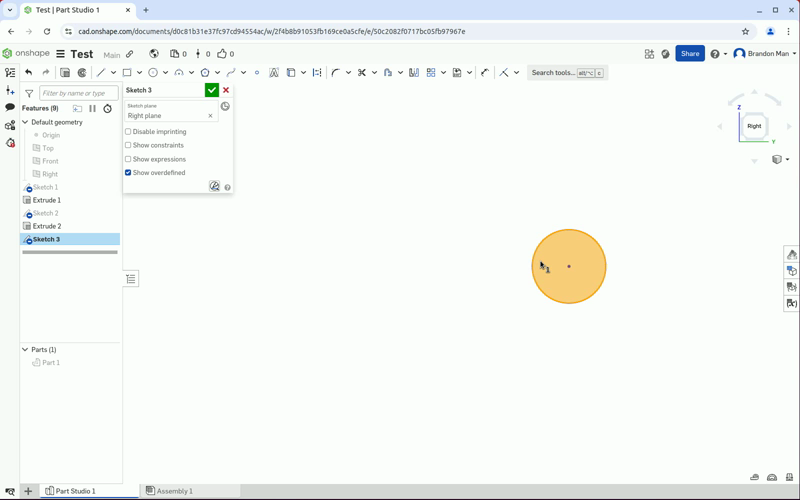
scroll(-6)
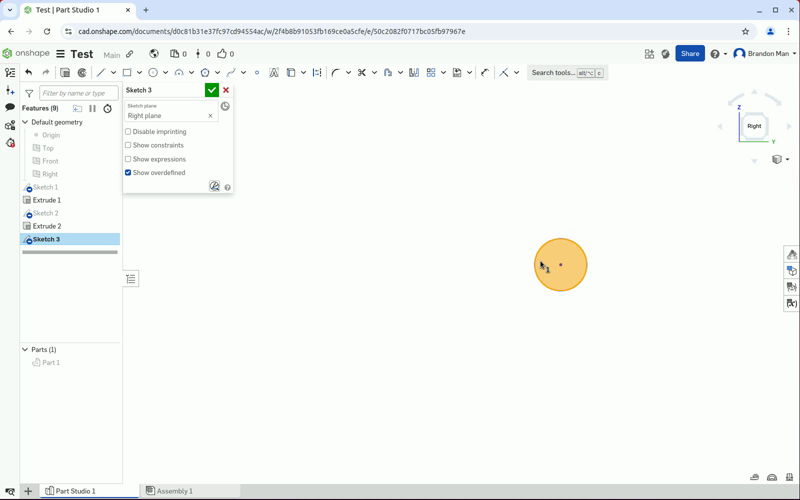
scroll(-6)
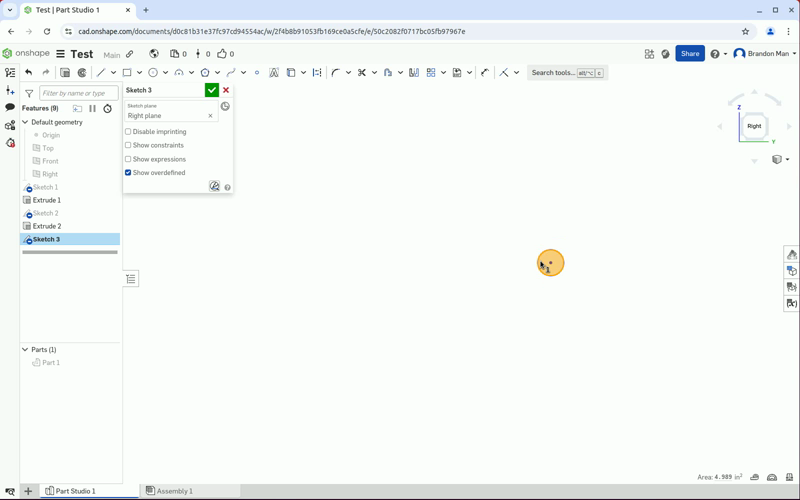
scroll(-6)
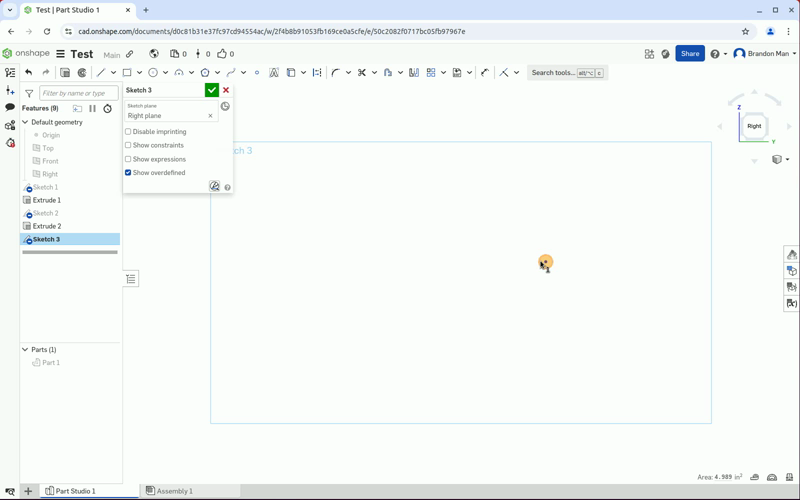
mouse_move(73, 352)
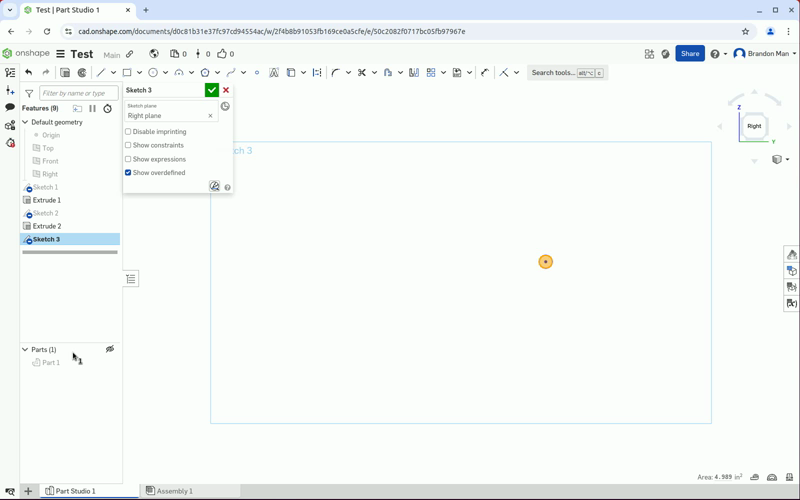
key(shift+y)
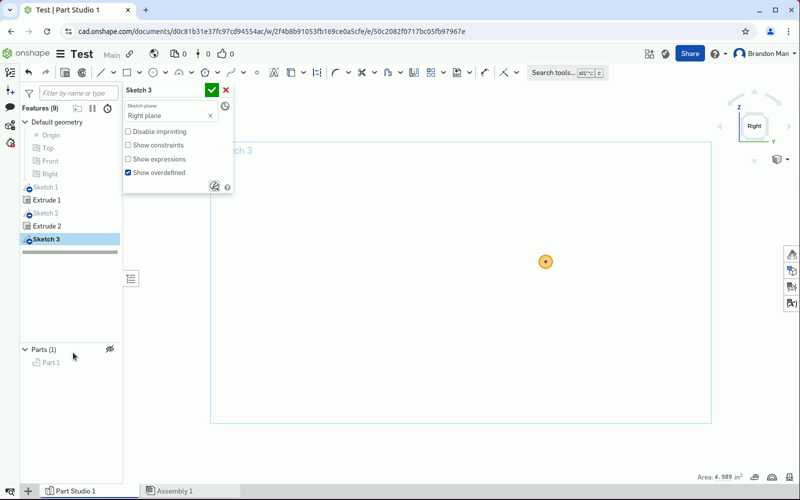
key(shift+e)
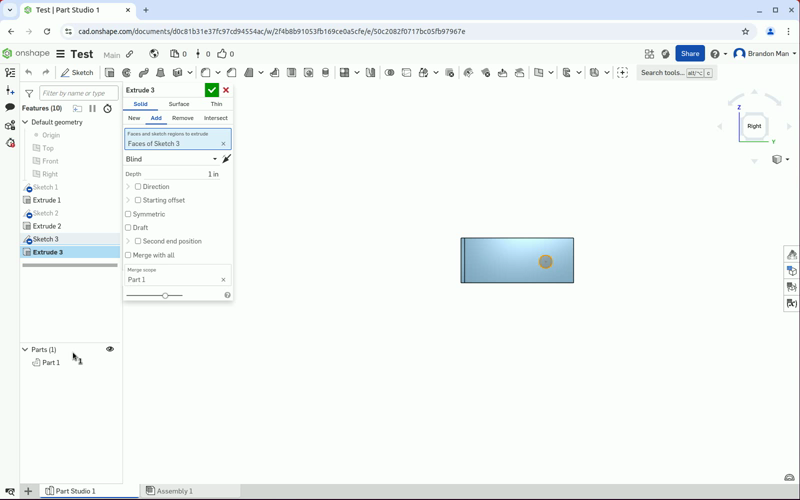
mouse_move(143, 106)
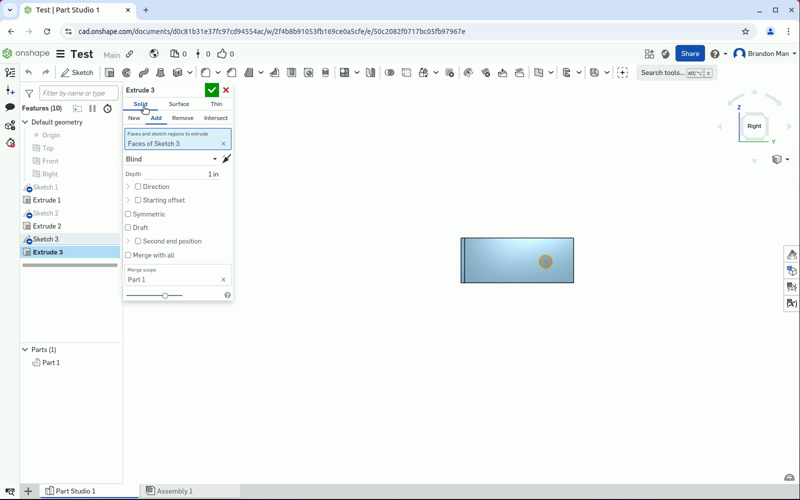
click(143, 106)
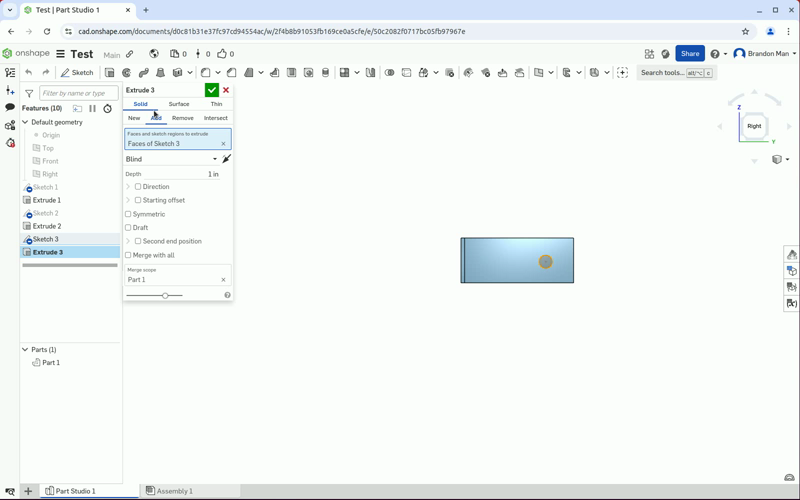
mouse_move(186, 120)
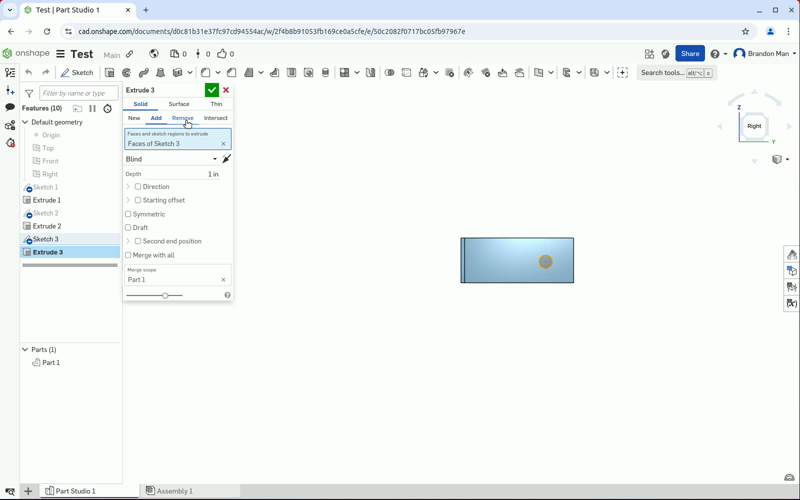
click(186, 120)
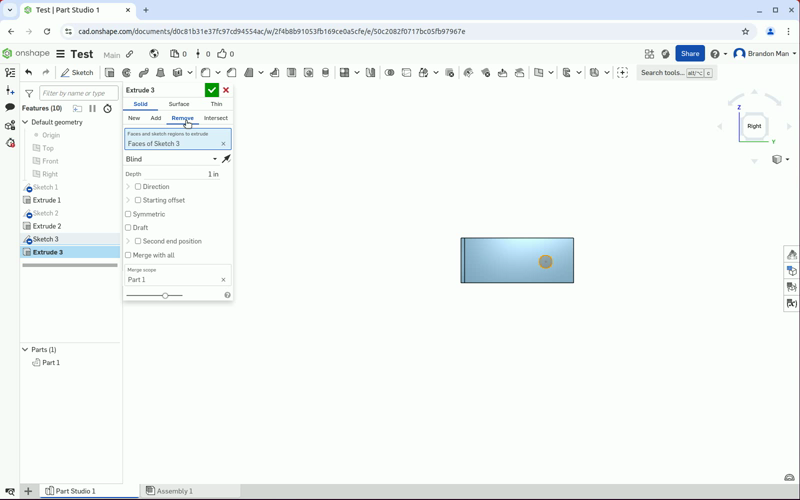
key(tab, 4)
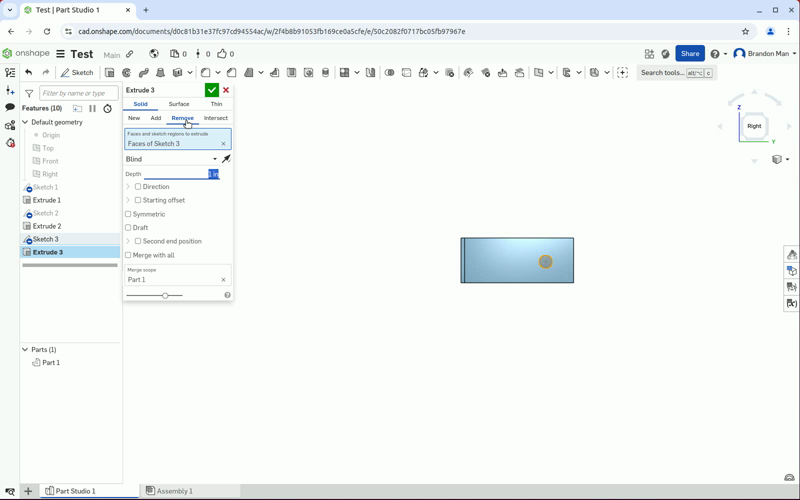
text(5.777)
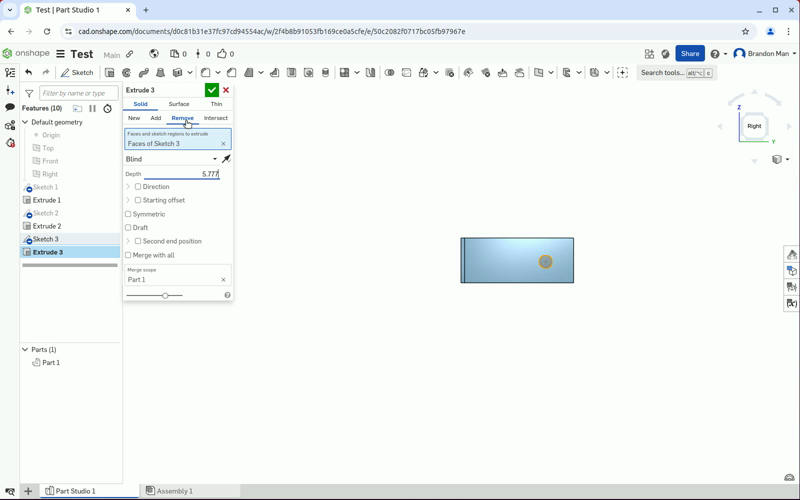
key(tab, 6)
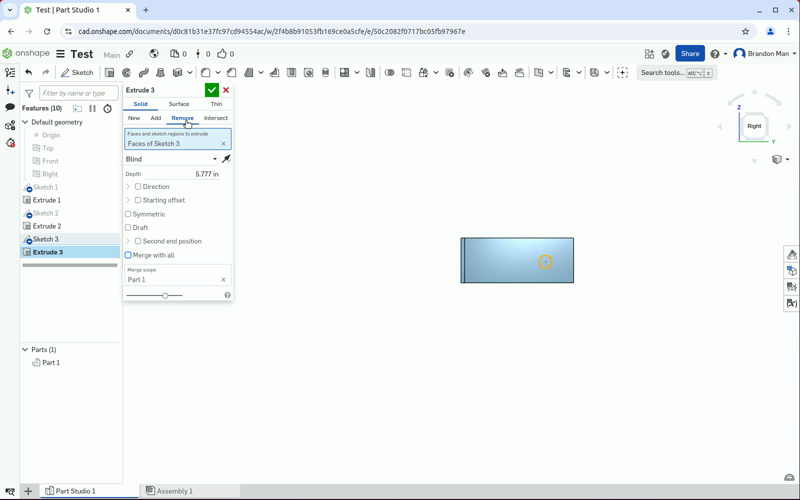
key(space)
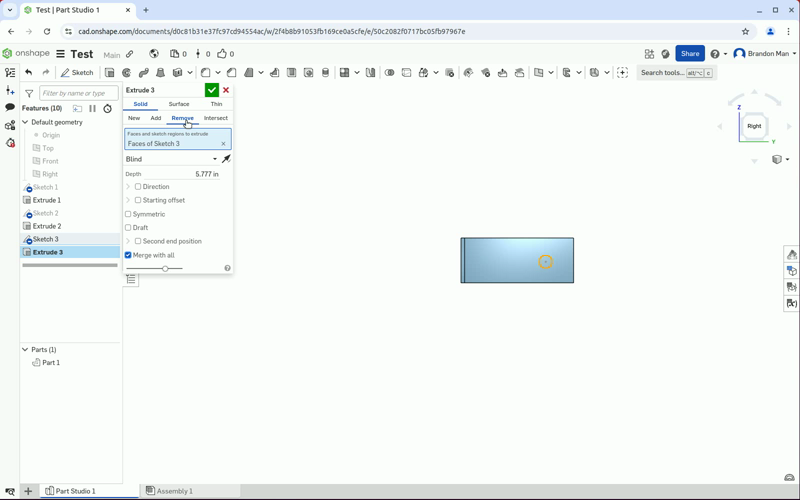
key(enter)
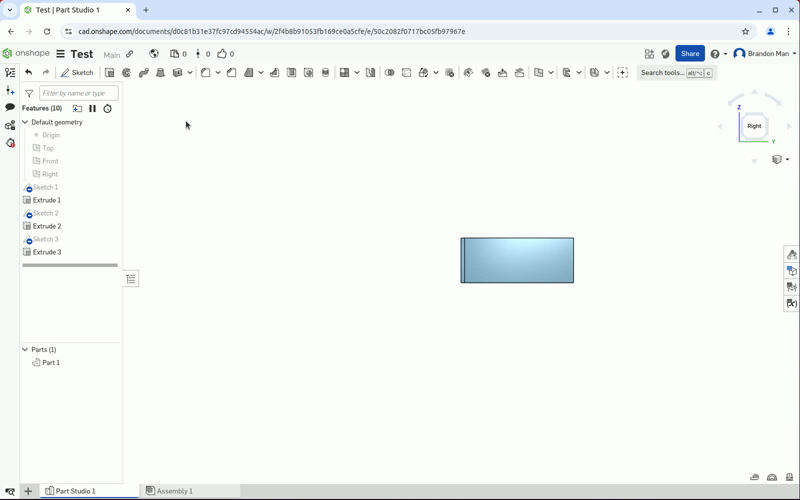
key(shift+h)
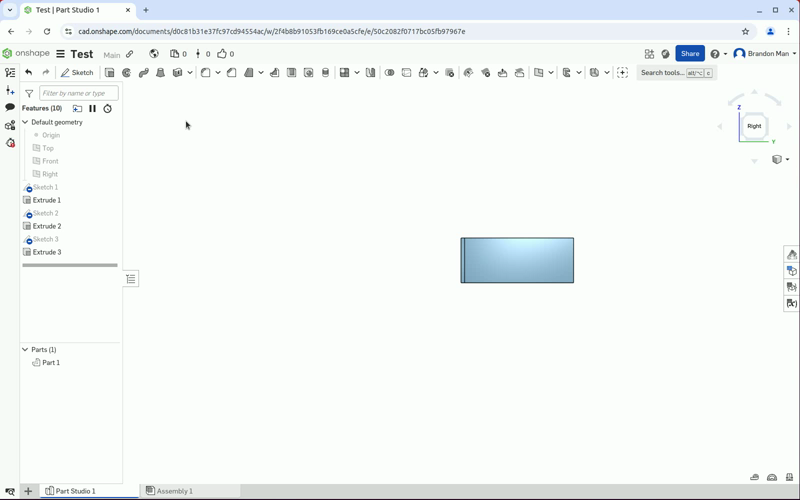
key(shift+h)
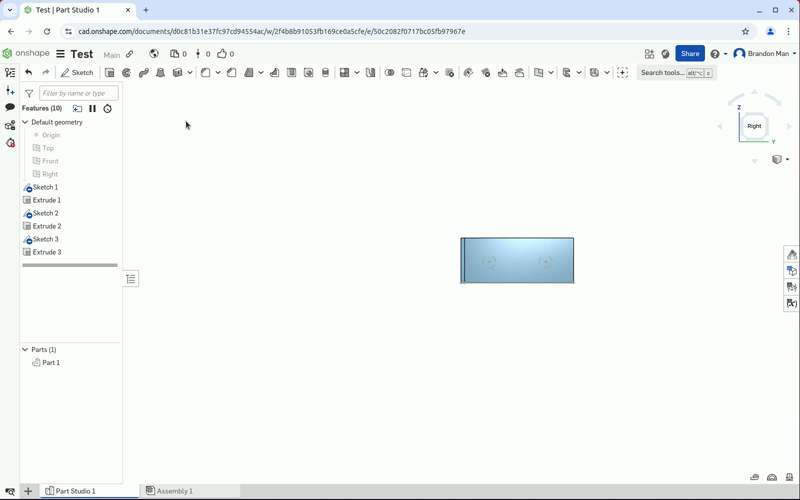
key(shift+7)
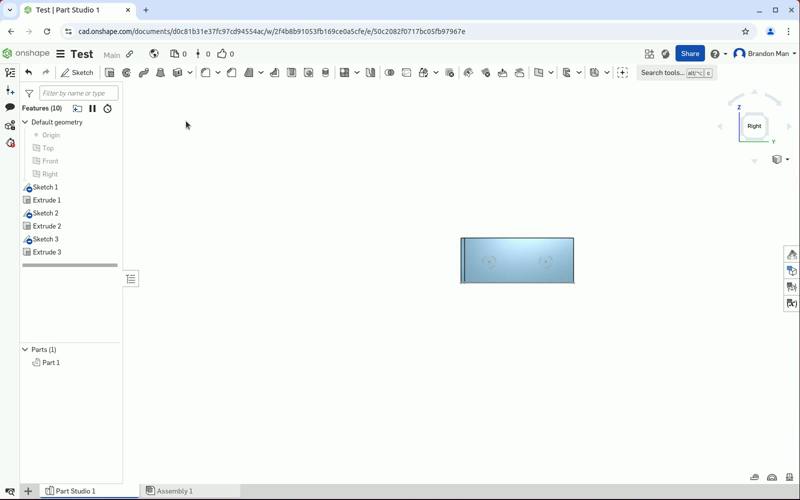
key(right, 2)
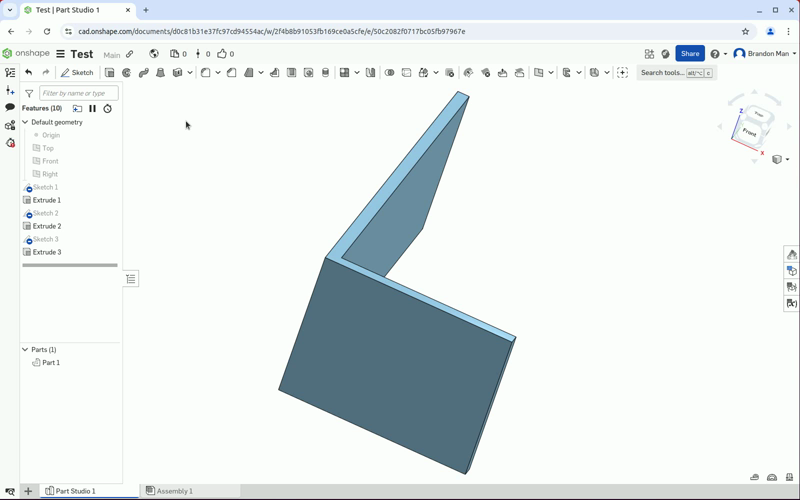
key(down, 2)
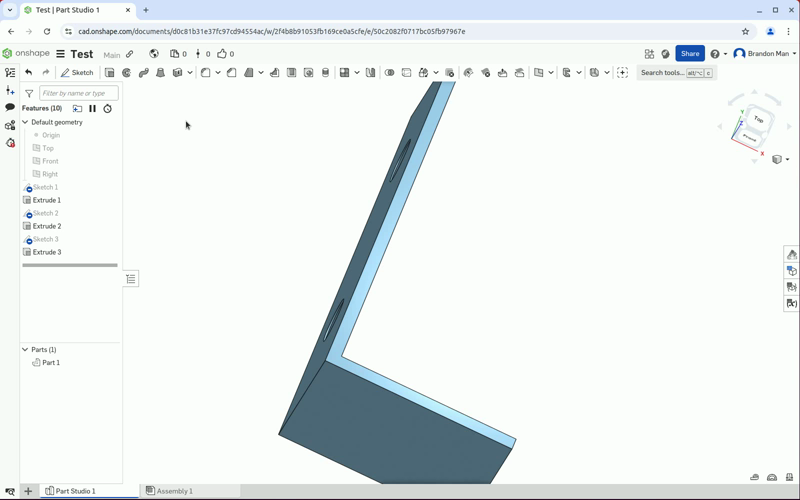
key(up, 2)
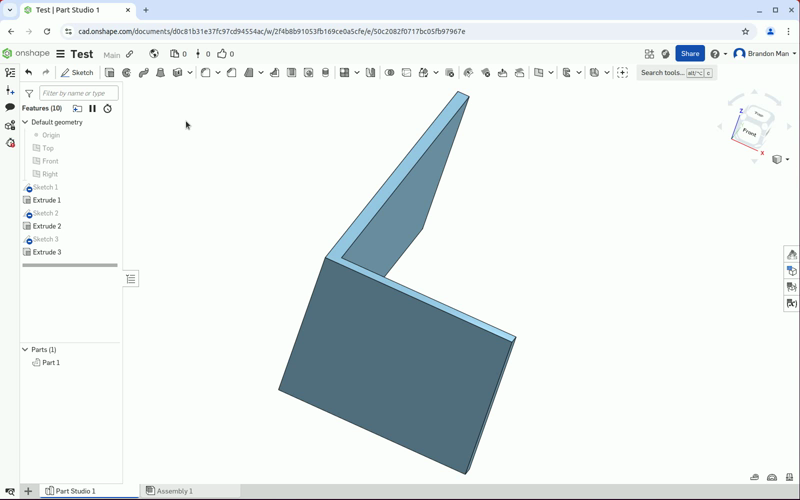
key(left, 2)
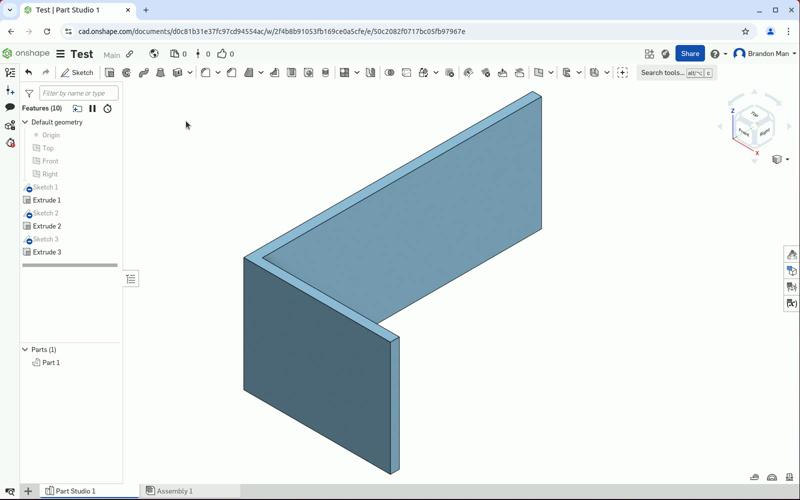
mouse_move(73, 189)
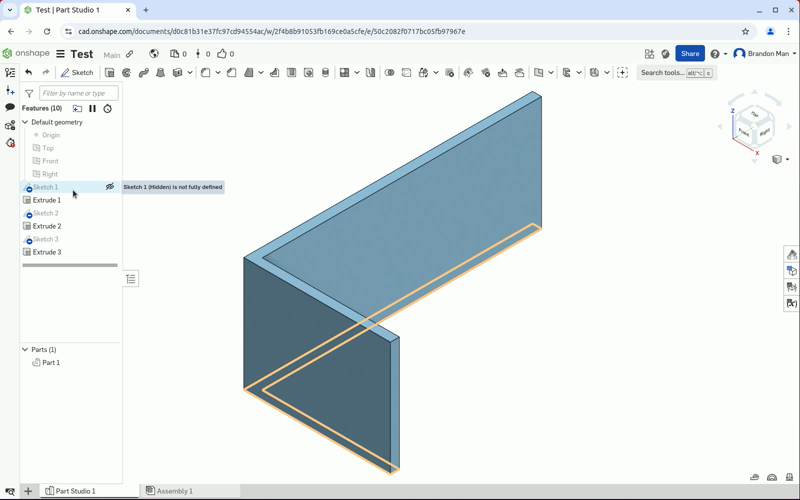
click(73, 189)